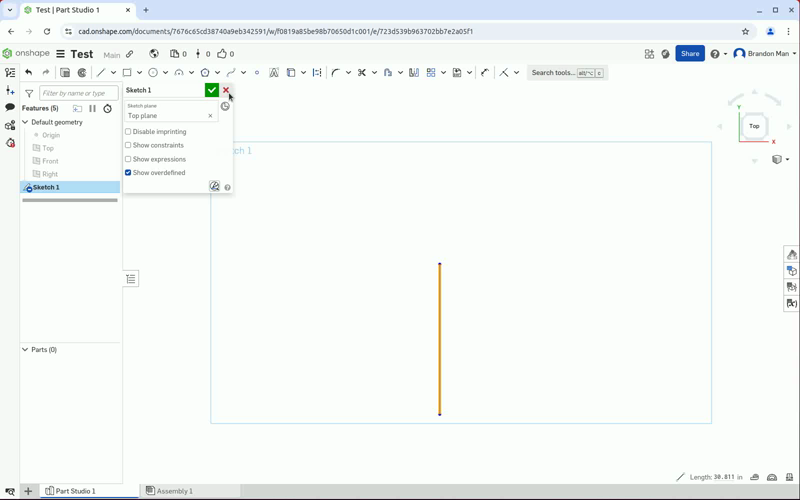
key(shift+h)
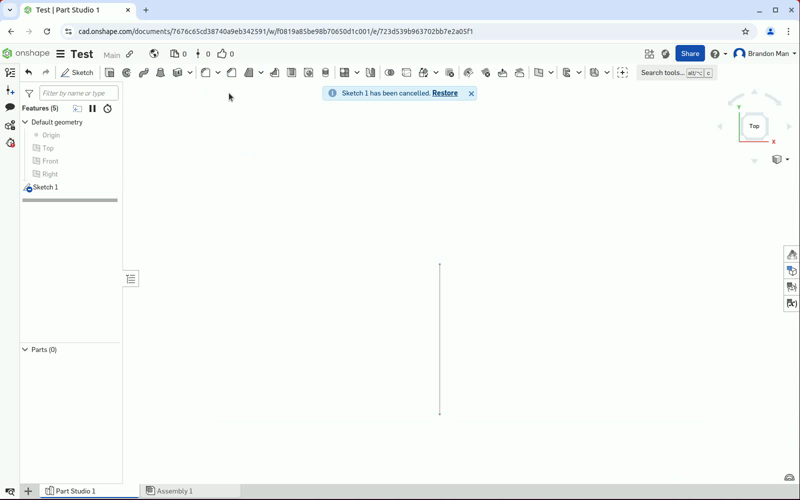
key(shift+s)
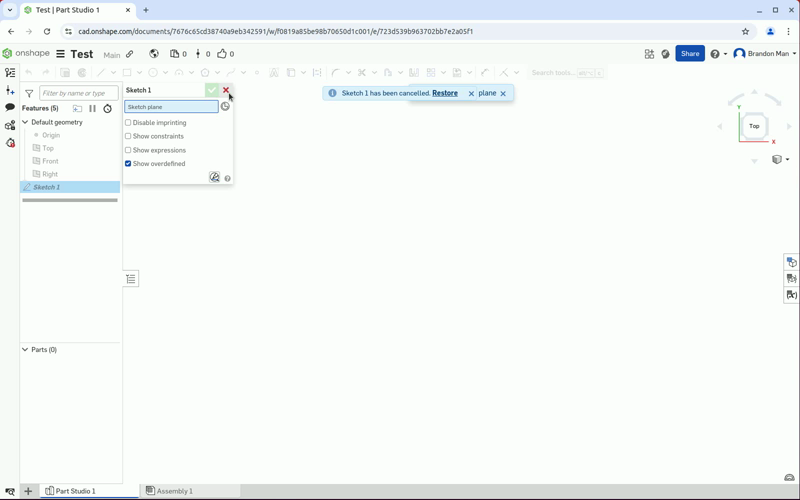
mouse_move(73, 150)
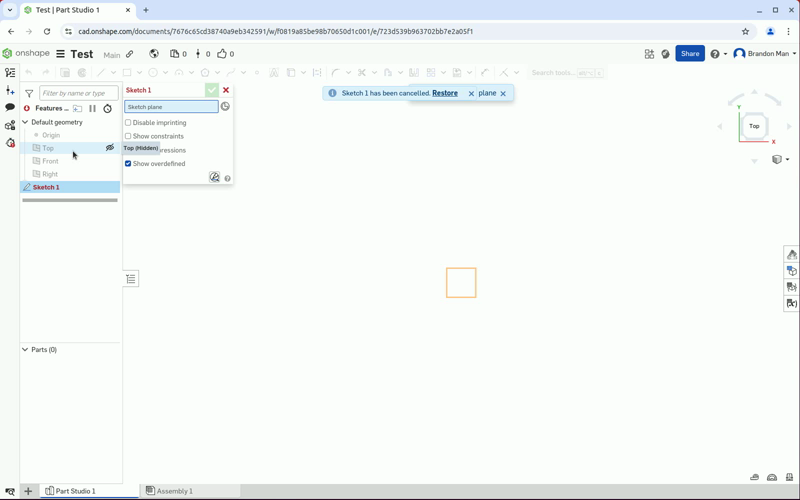
click(73, 150)
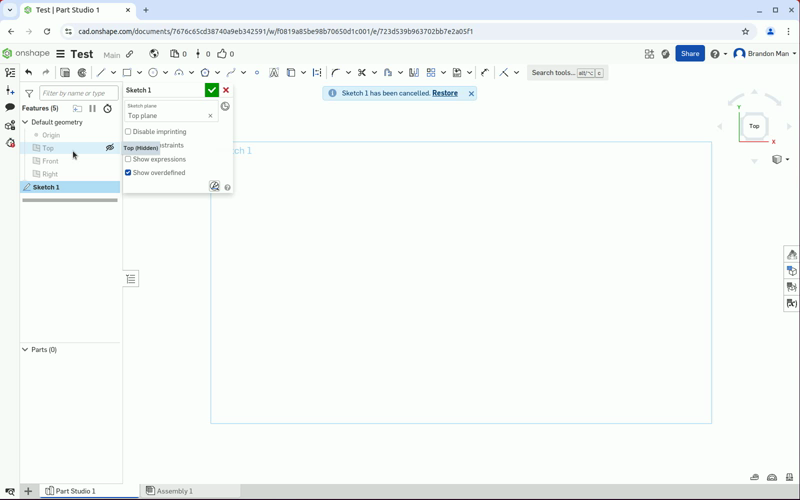
mouse_move(73, 352)
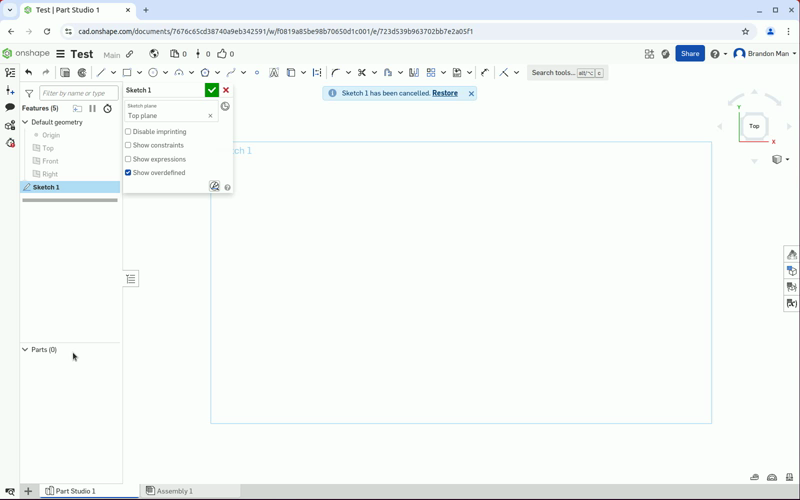
key(y)
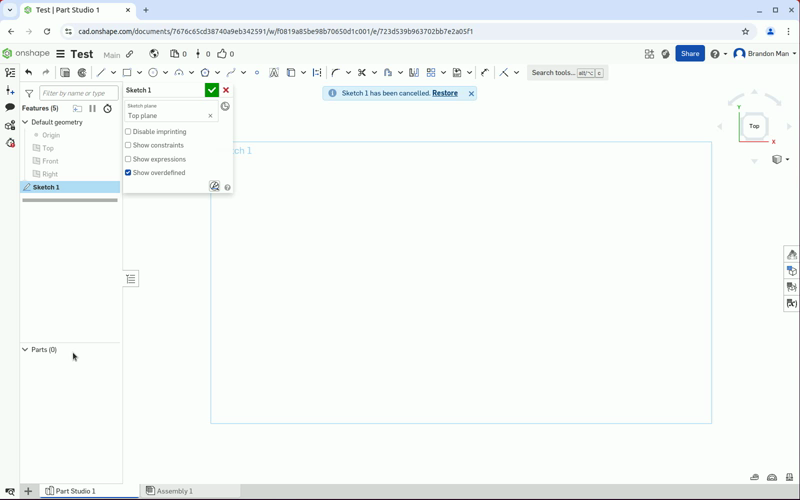
key(l)
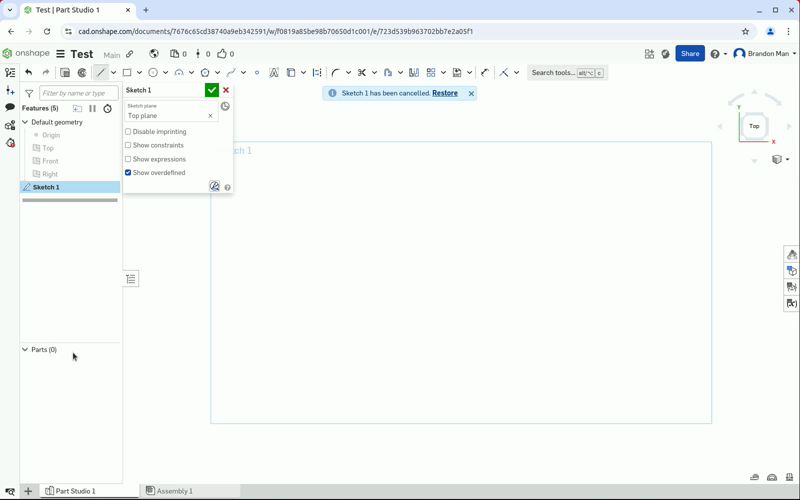
key_down(shift)
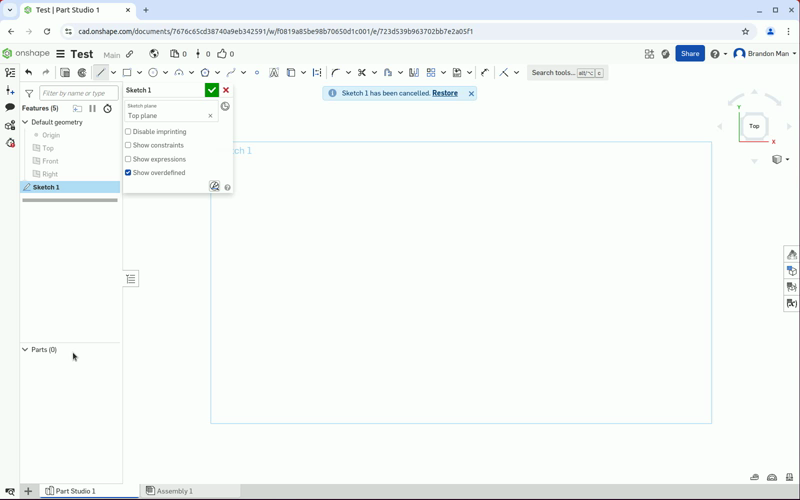
mouse_move(375, 185)
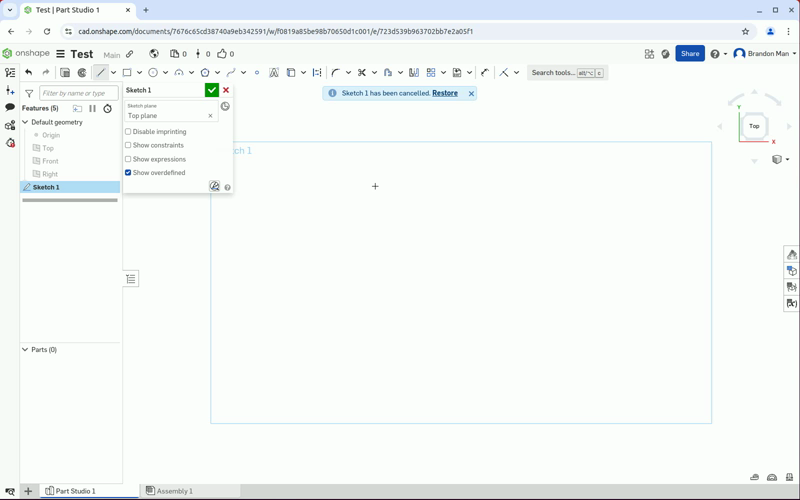
click(375, 185)
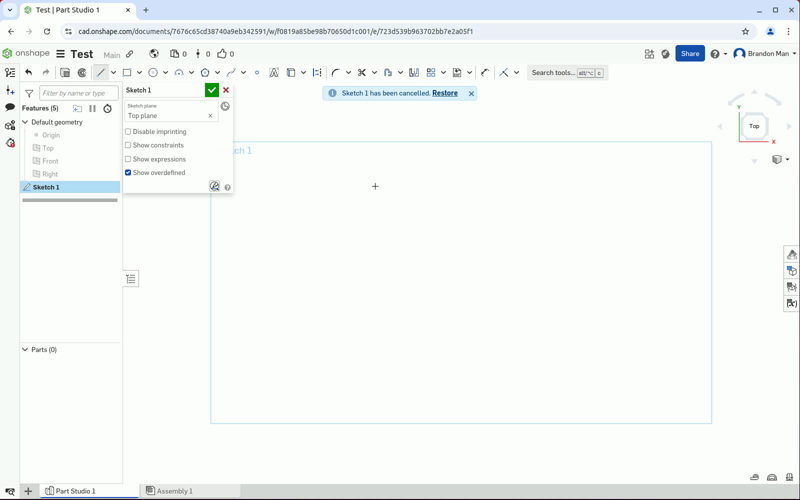
key_up(shift)
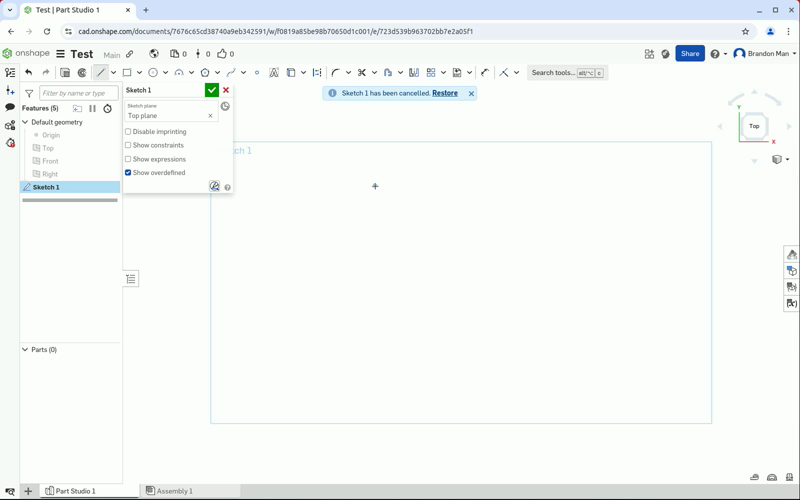
key_down(shift)
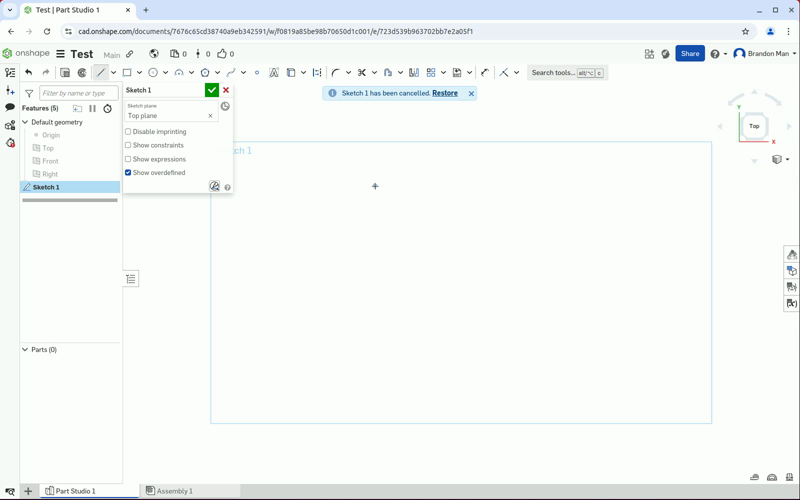
mouse_move(405, 185)
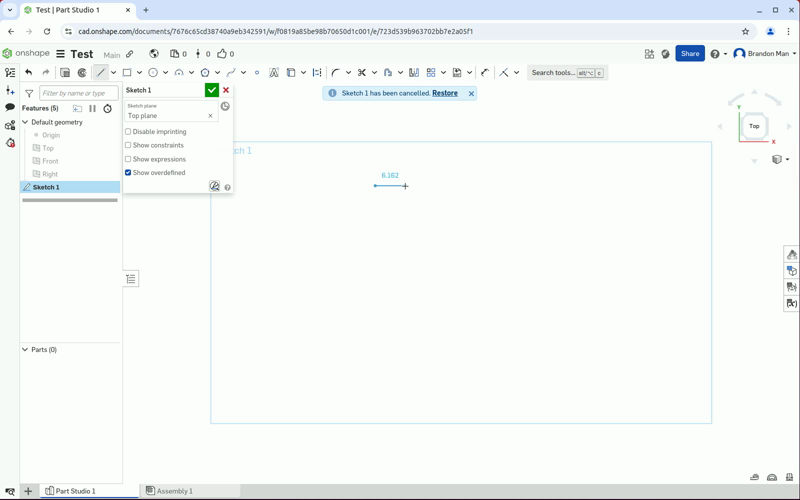
mouse_move(389, 234)
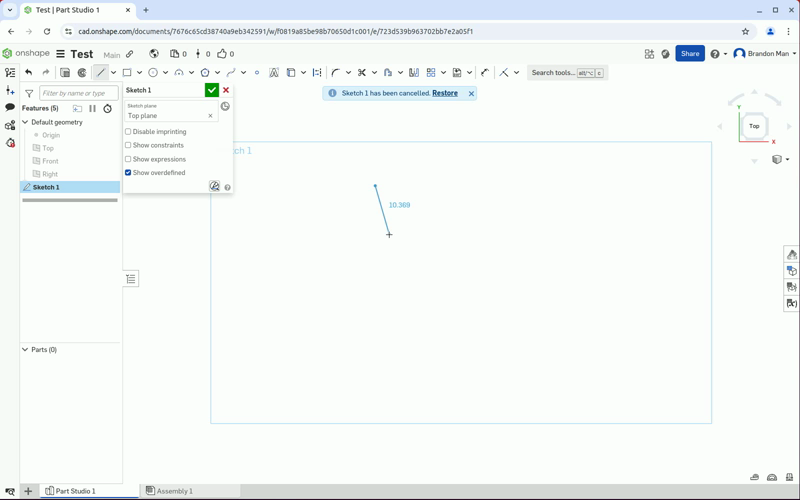
click(389, 234)
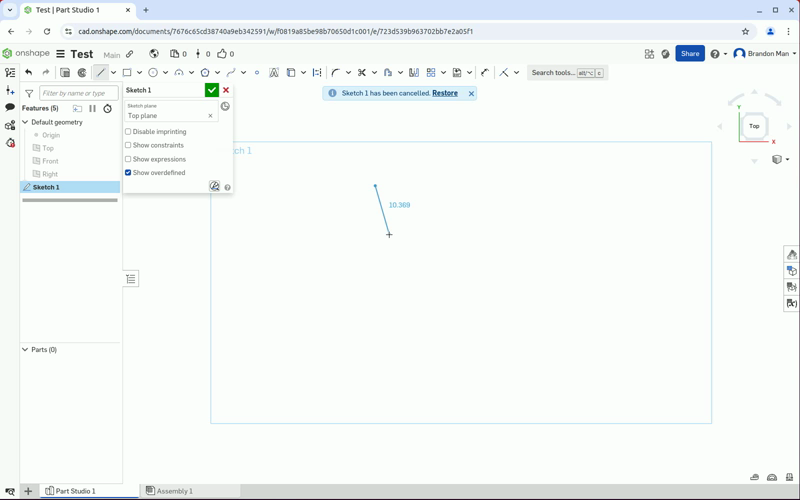
key_up(shift)
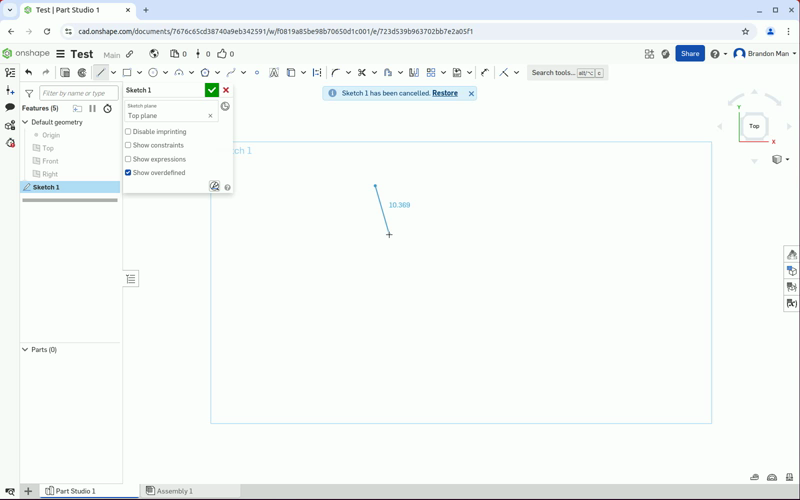
key_down(shift)
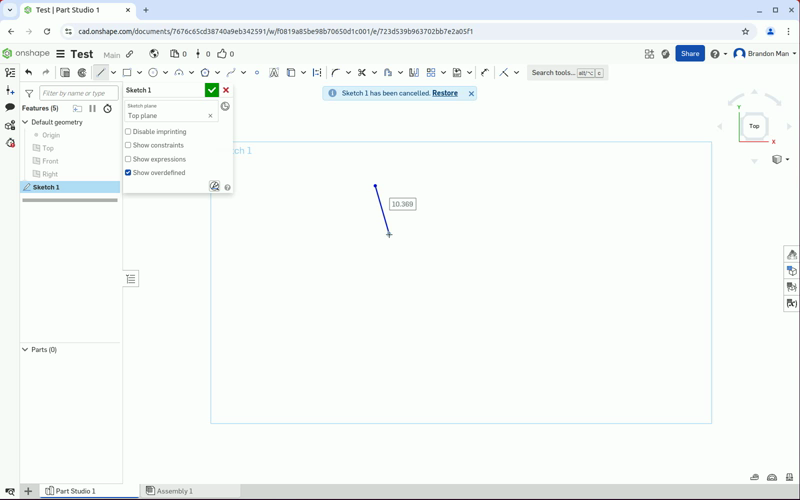
mouse_move(419, 234)
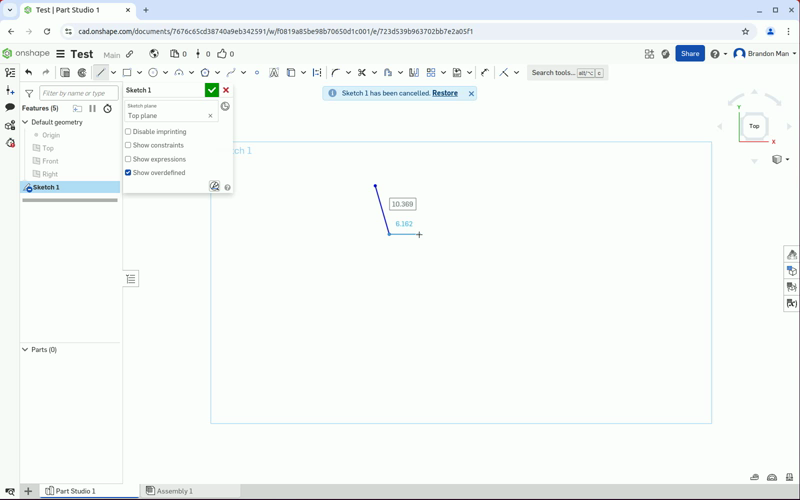
mouse_move(405, 216)
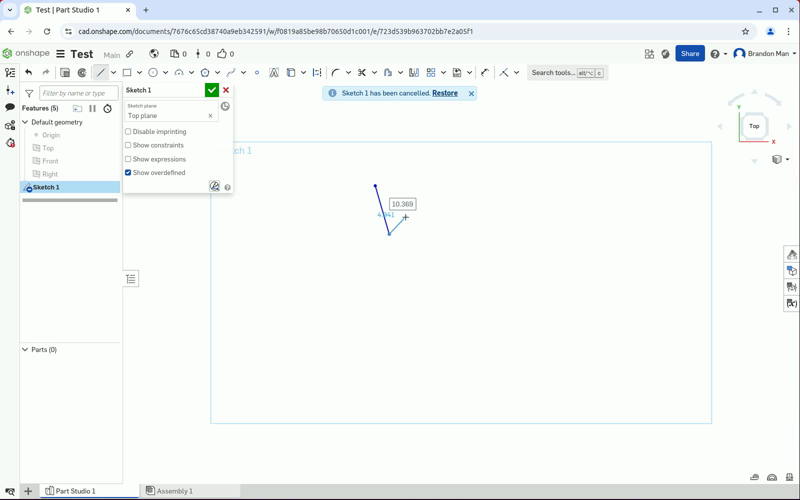
click(405, 216)
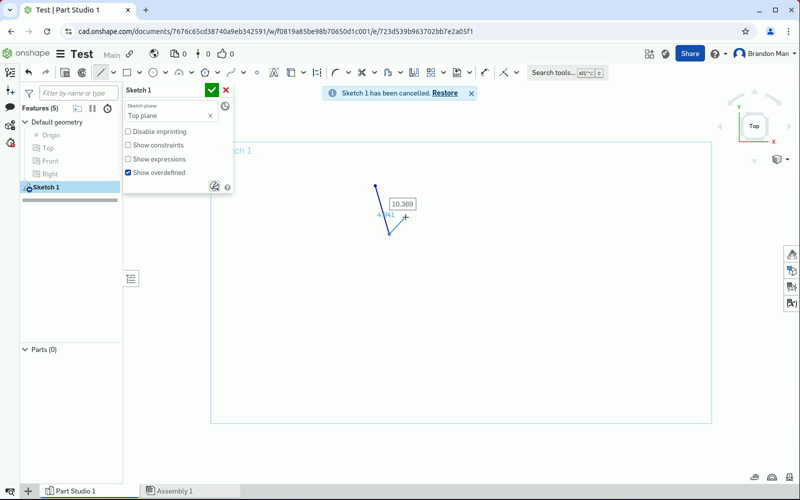
key_up(shift)
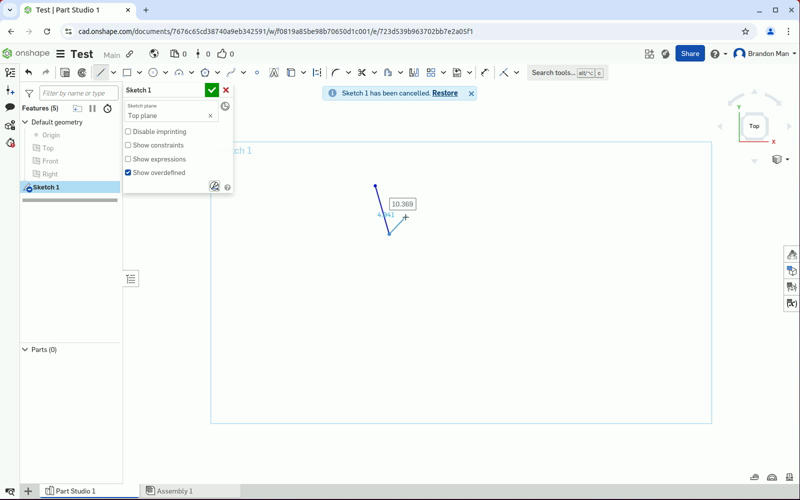
mouse_move(435, 216)
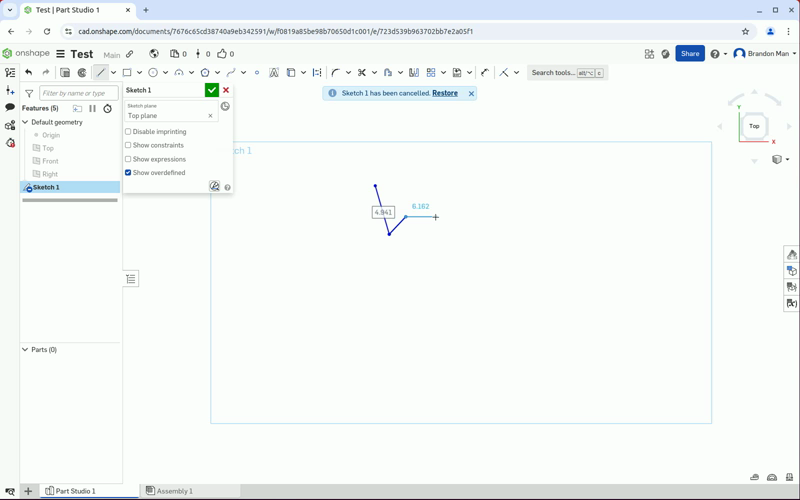
key_down(shift)
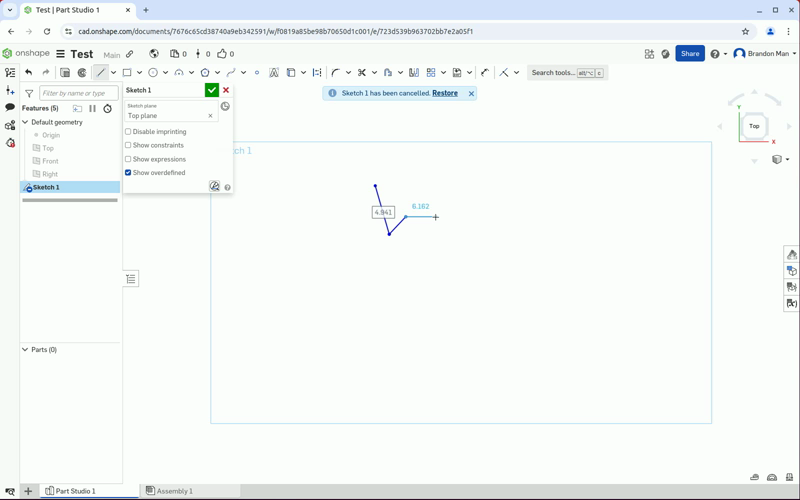
mouse_move(375, 185)
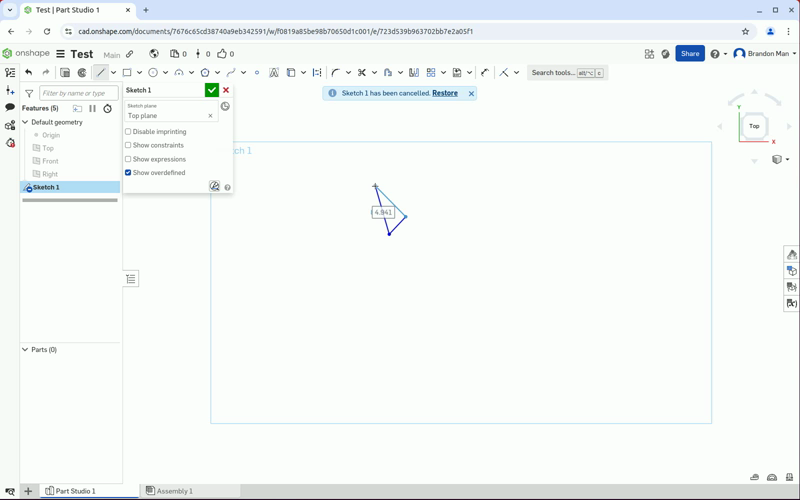
key_up(shift)
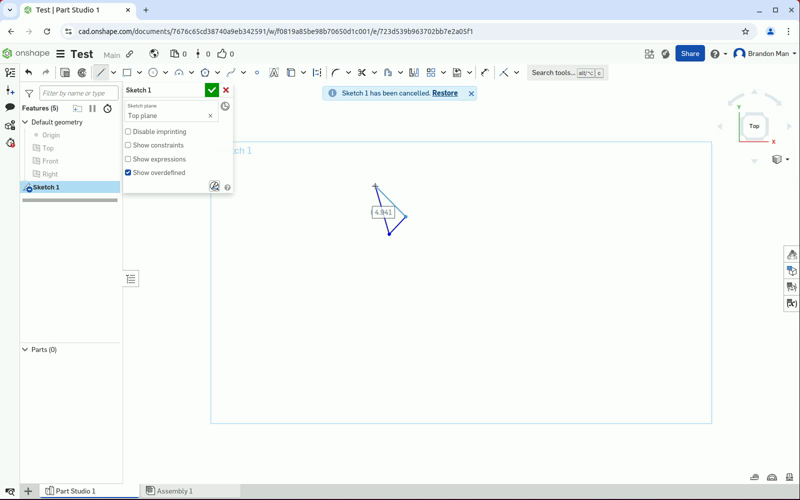
click(375, 185)
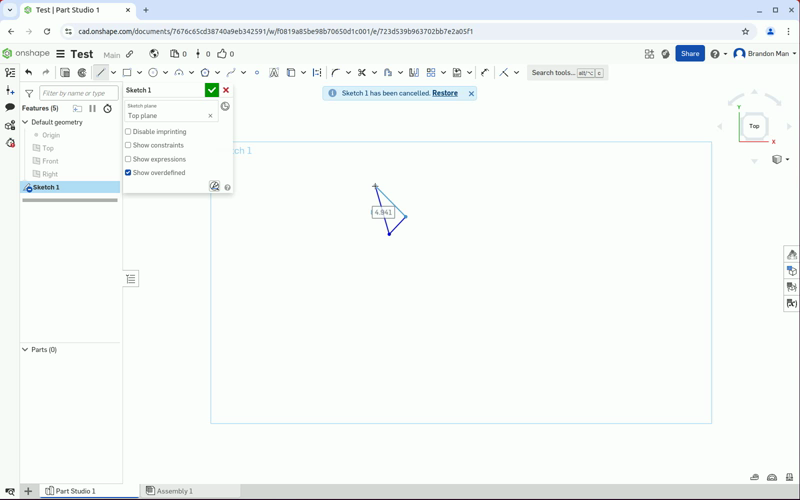
key(esc)
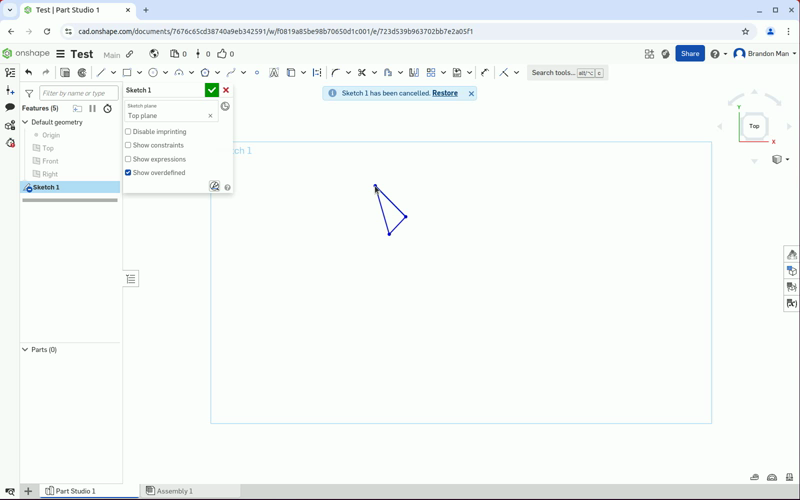
mouse_move(381, 199)
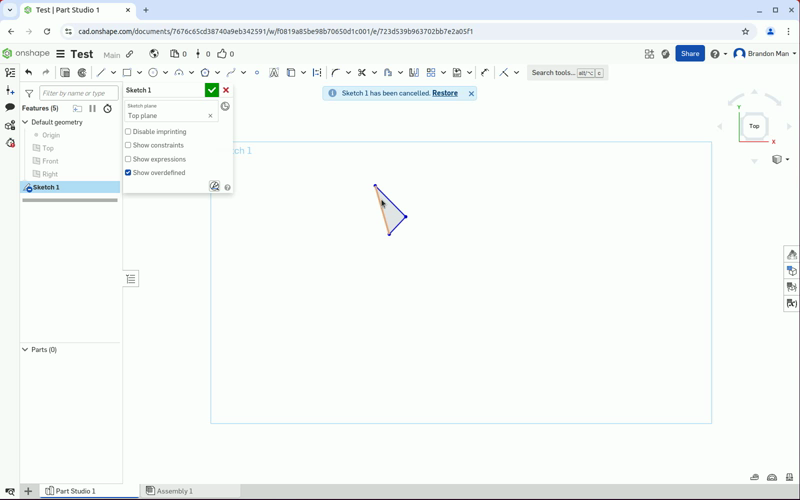
scroll(6)
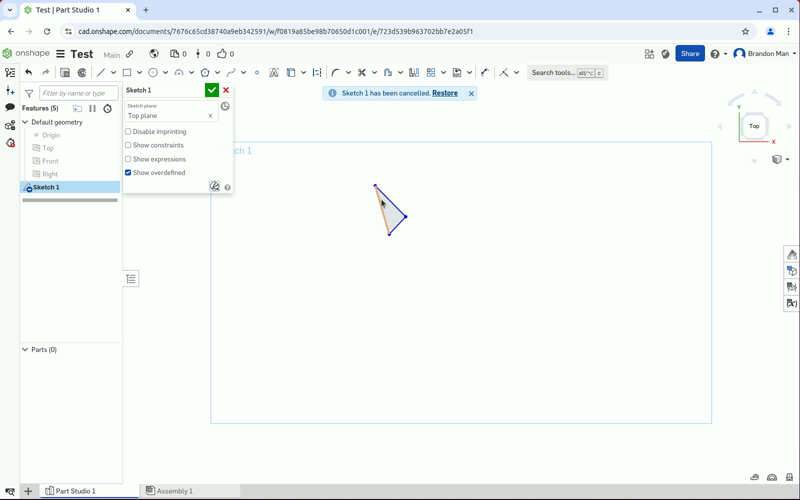
scroll(6)
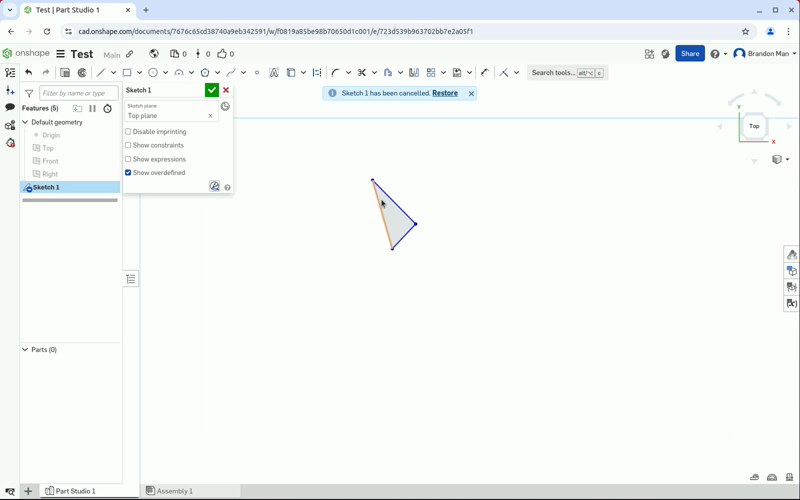
scroll(6)
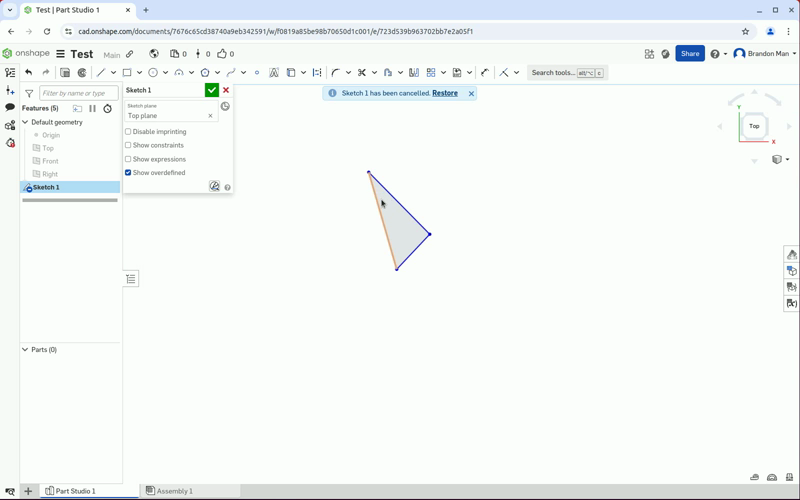
scroll(6)
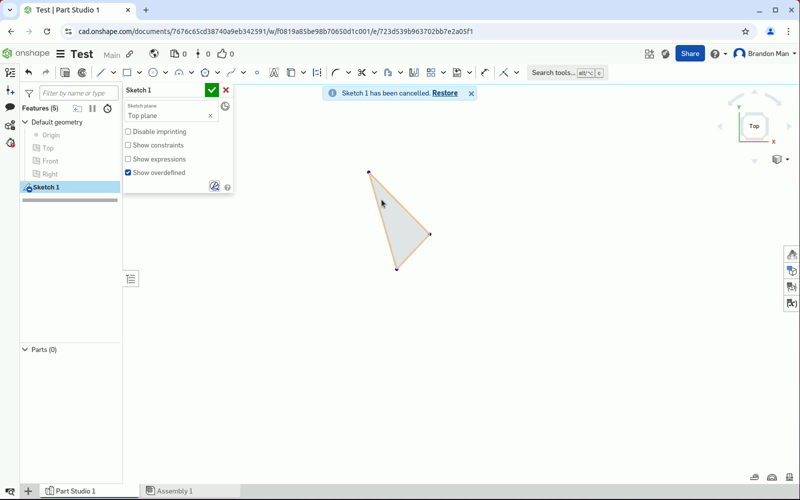
scroll(6)
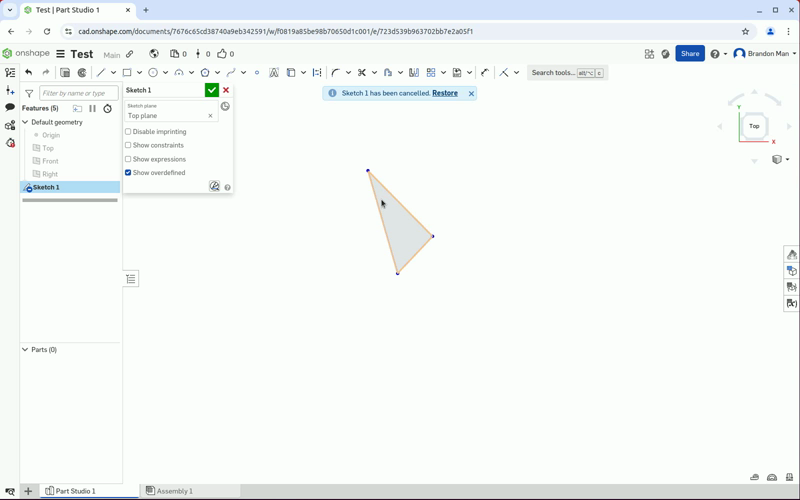
scroll(6)
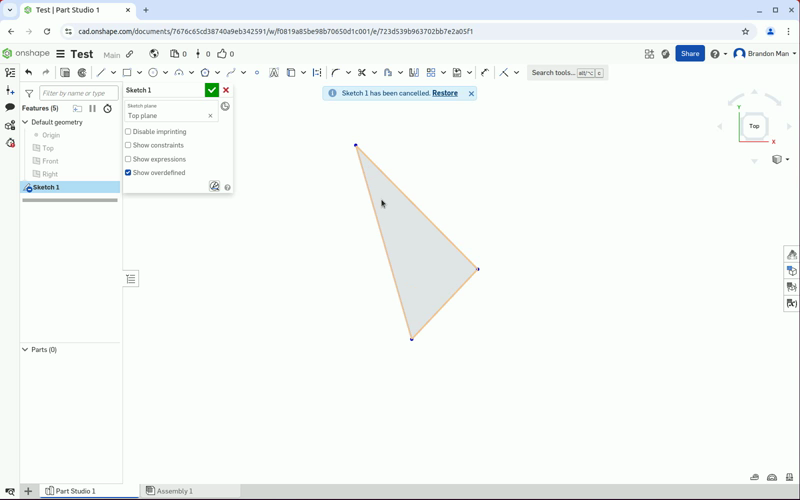
scroll(6)
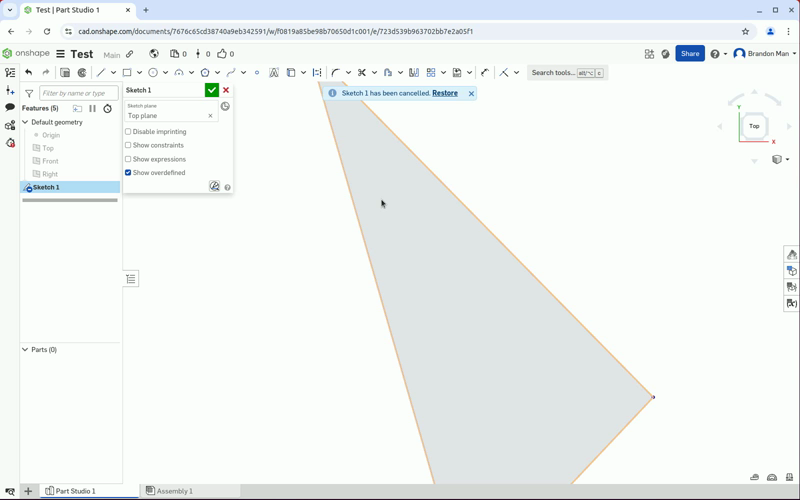
click(381, 199)
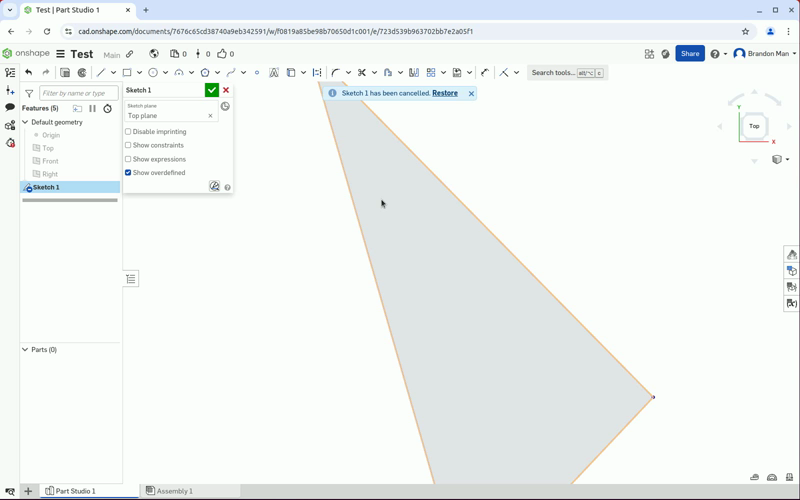
scroll(-6)
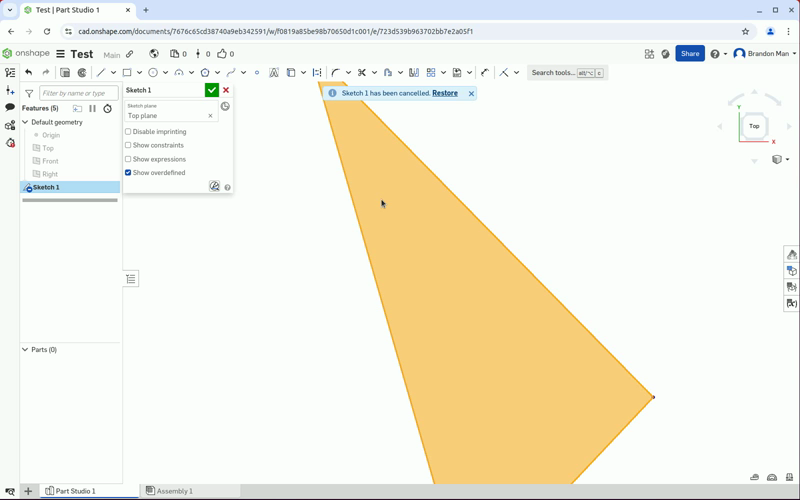
scroll(-6)
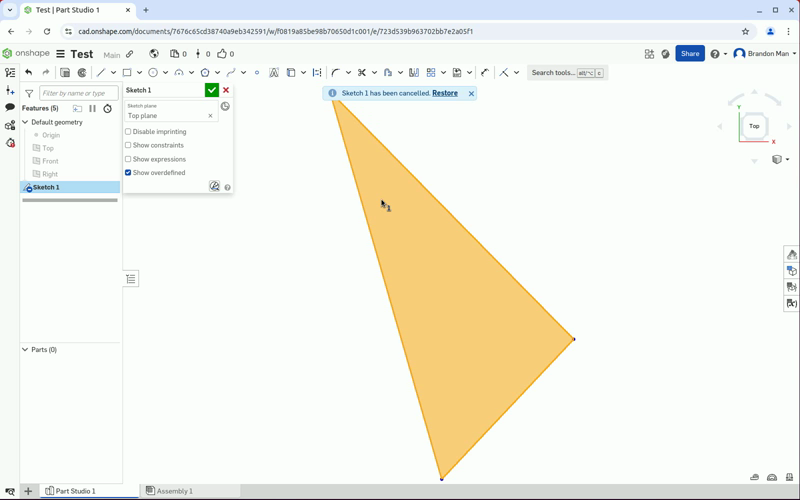
scroll(-6)
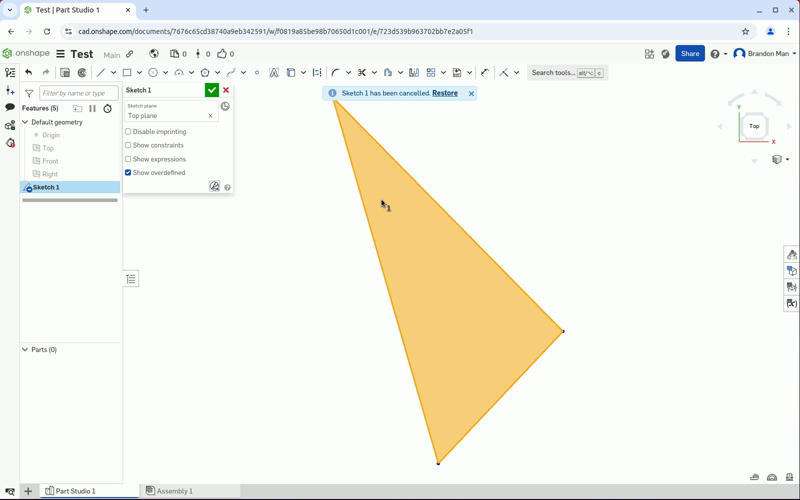
scroll(-6)
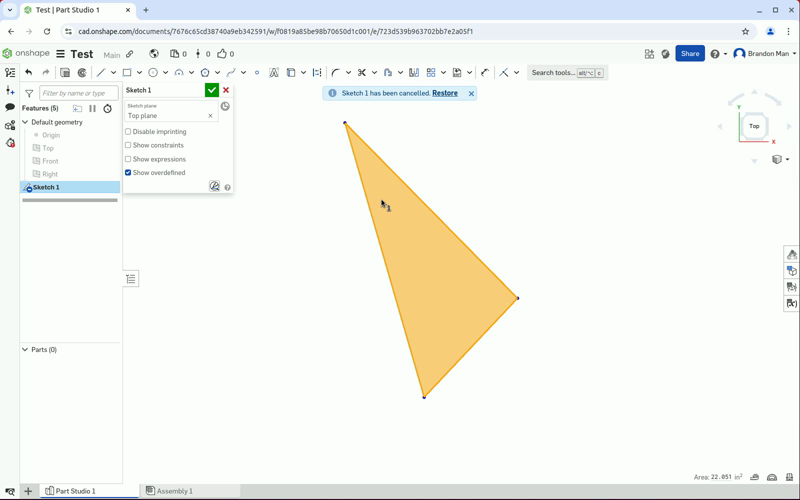
scroll(-6)
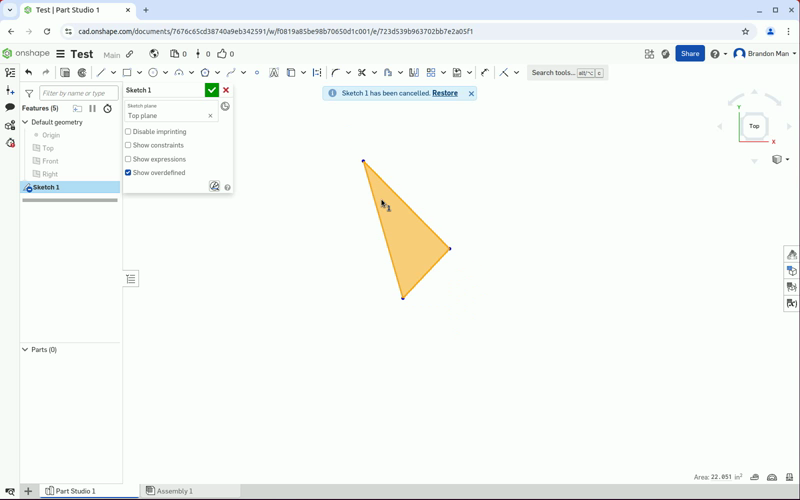
scroll(-6)
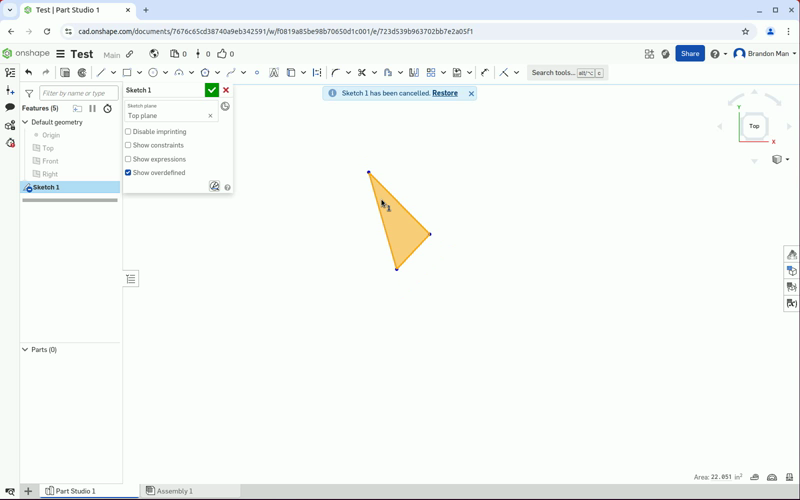
scroll(-6)
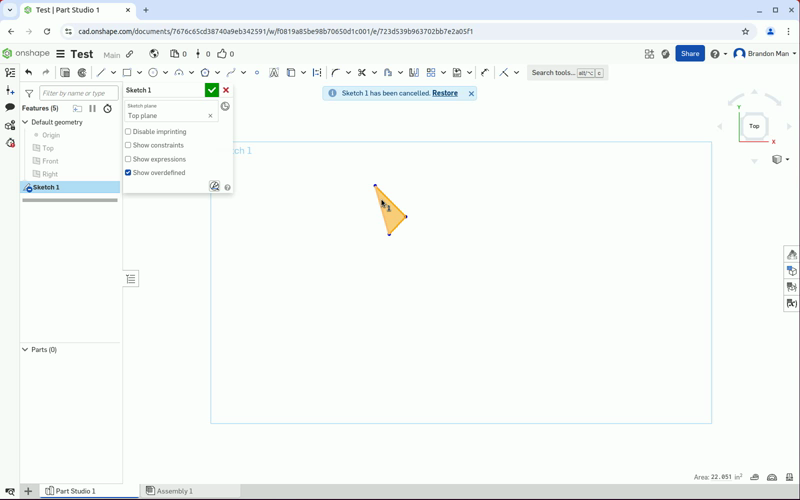
mouse_move(73, 352)
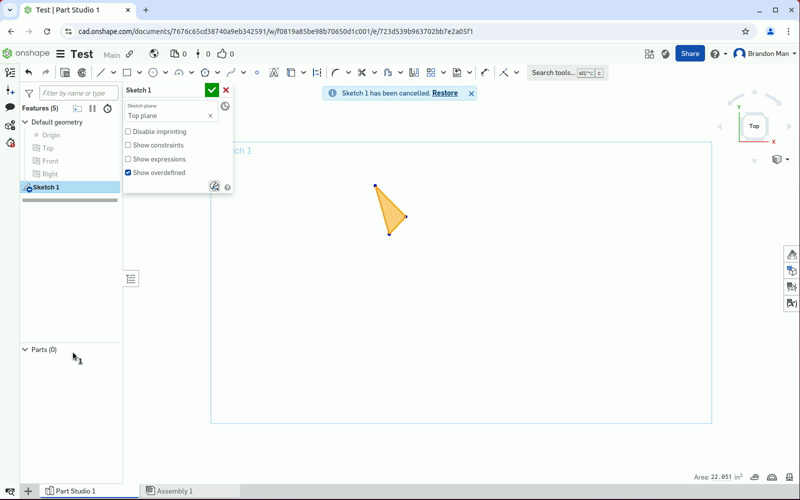
key(shift+y)
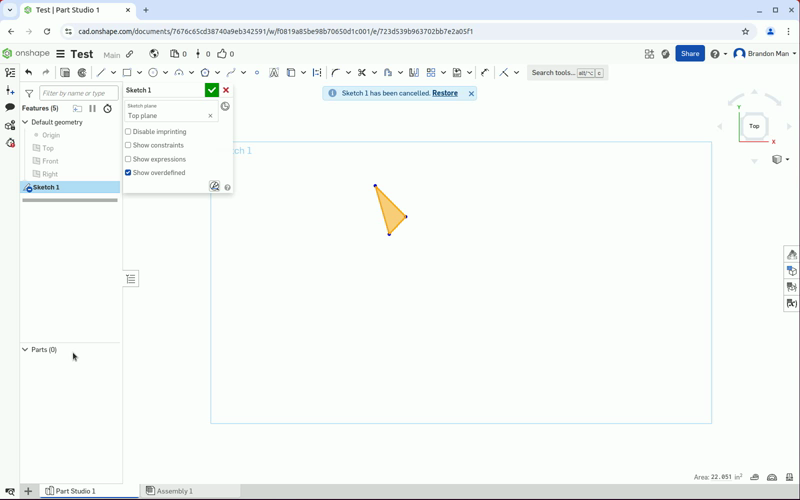
key(shift+e)
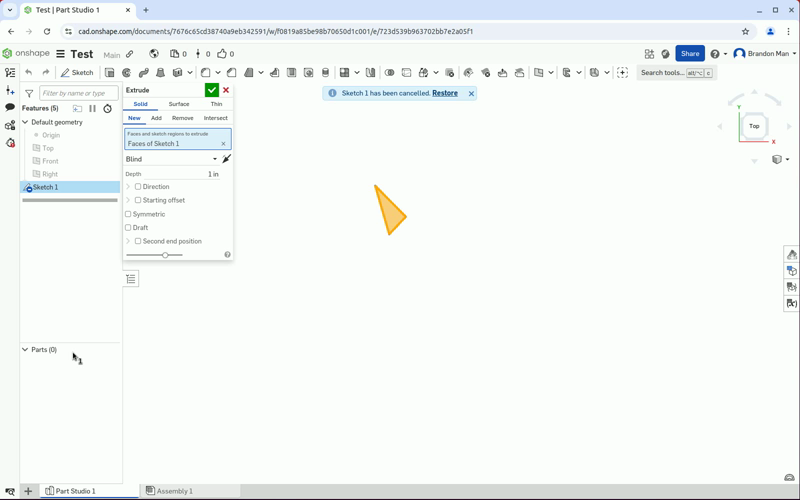
mouse_move(143, 106)
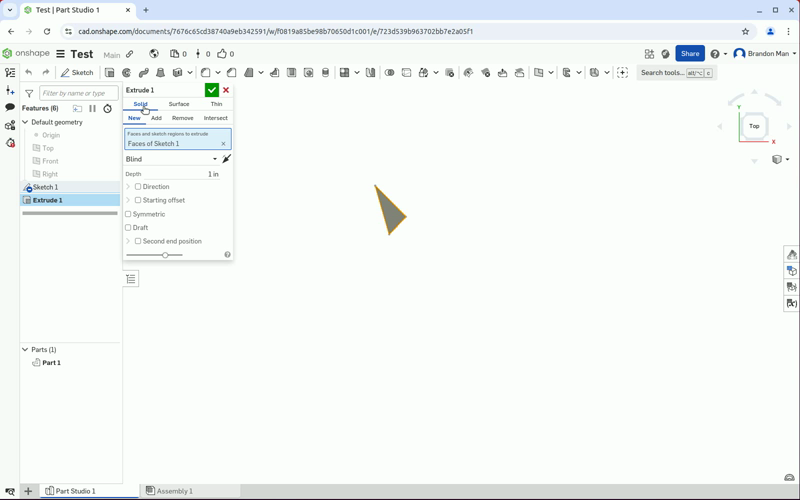
click(143, 106)
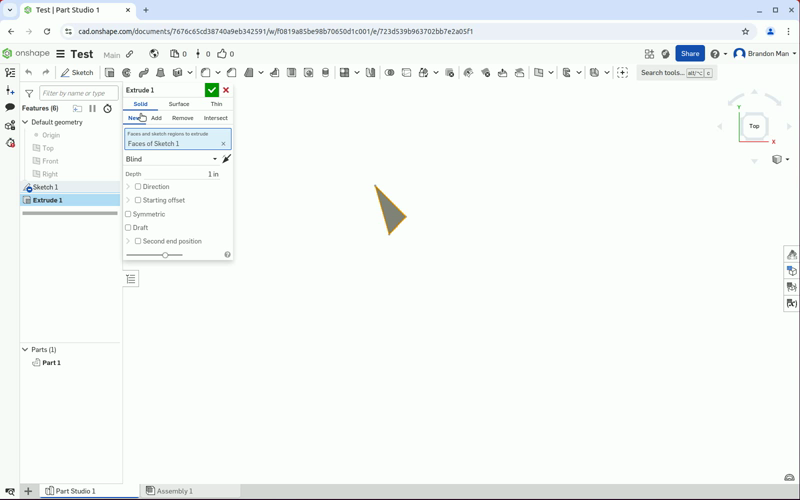
mouse_move(137, 120)
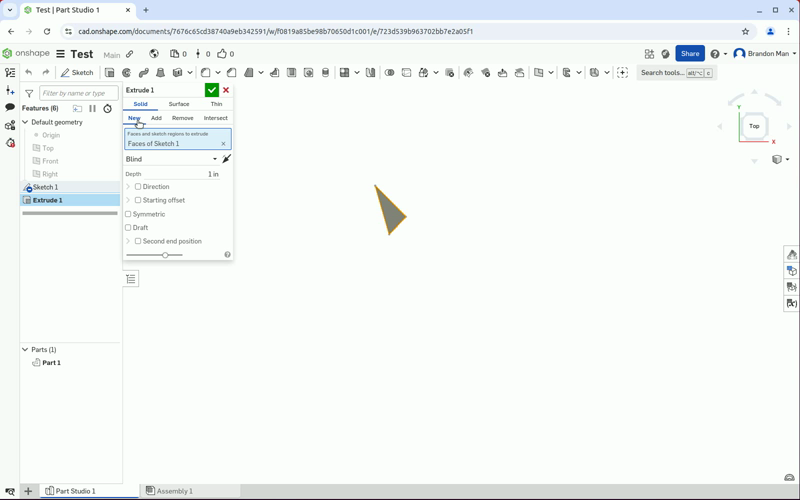
click(137, 120)
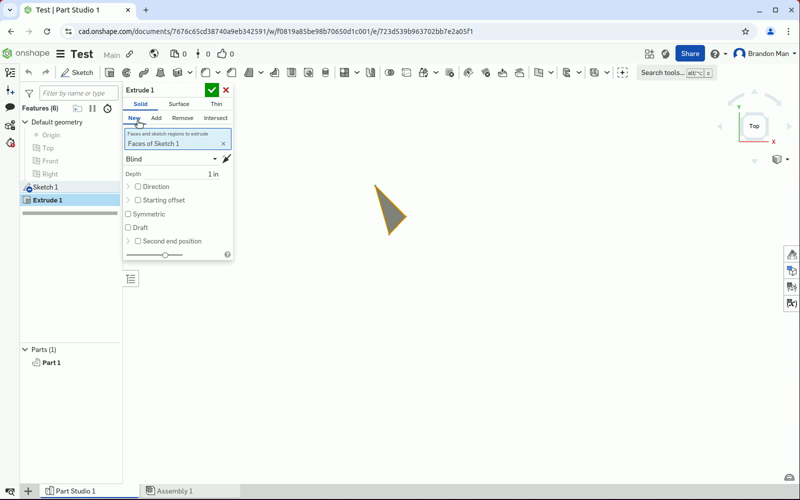
key(tab, 4)
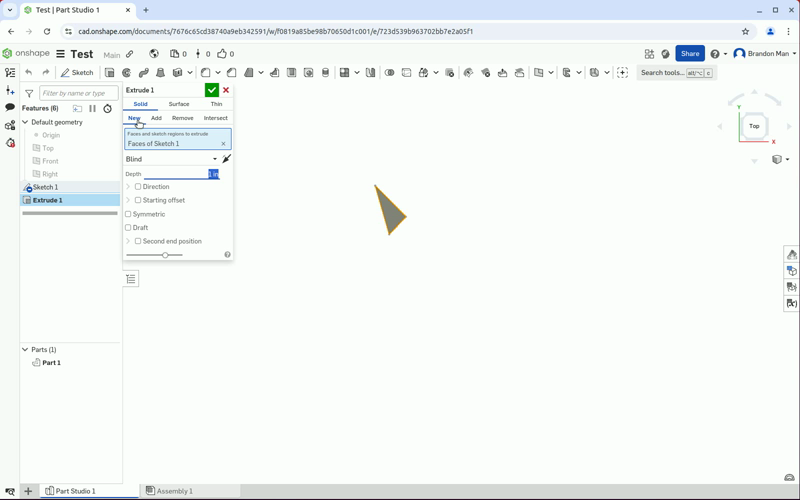
text(2.407)
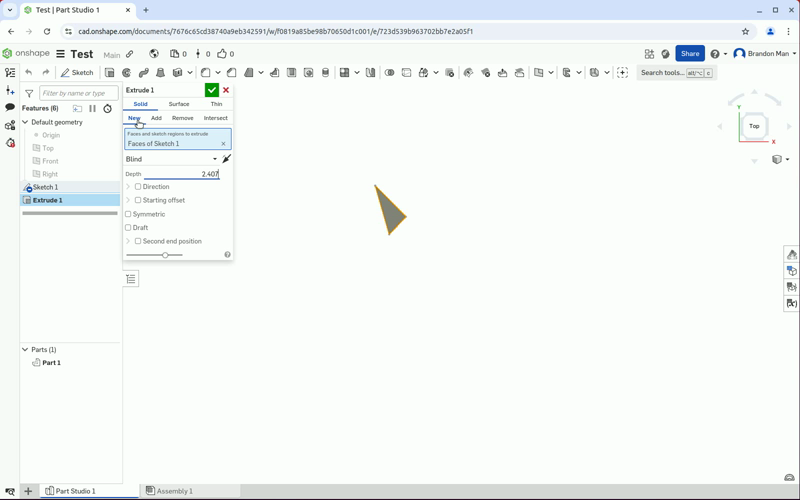
key(enter)
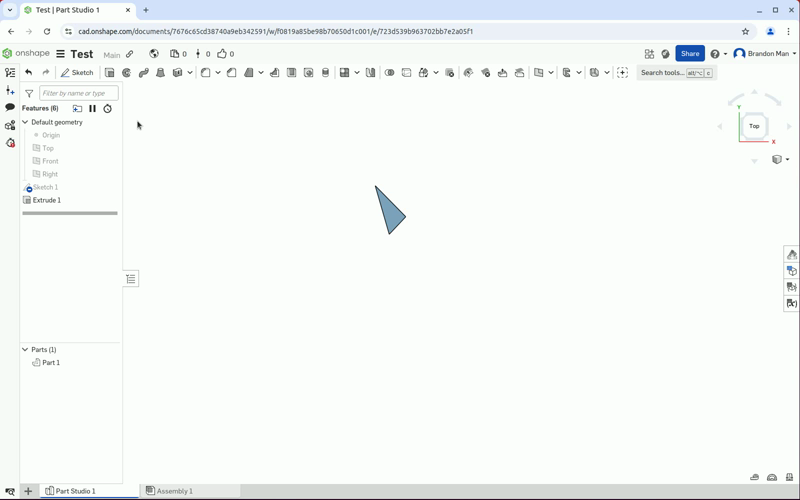
key(shift+h)
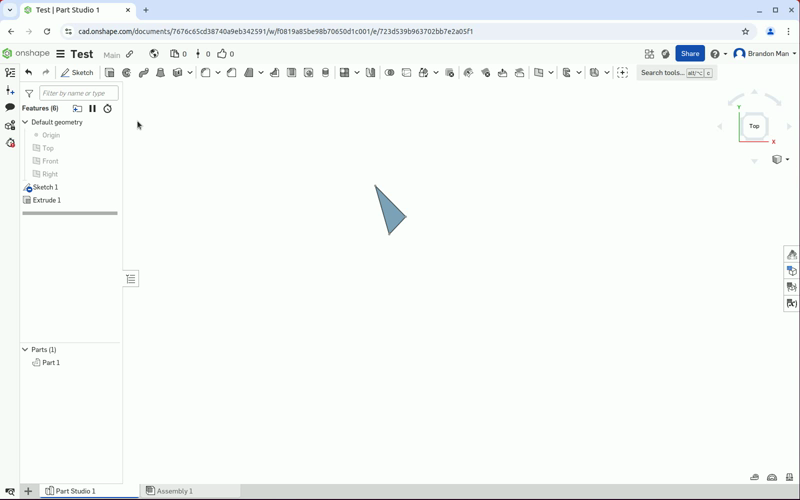
key(shift+h)
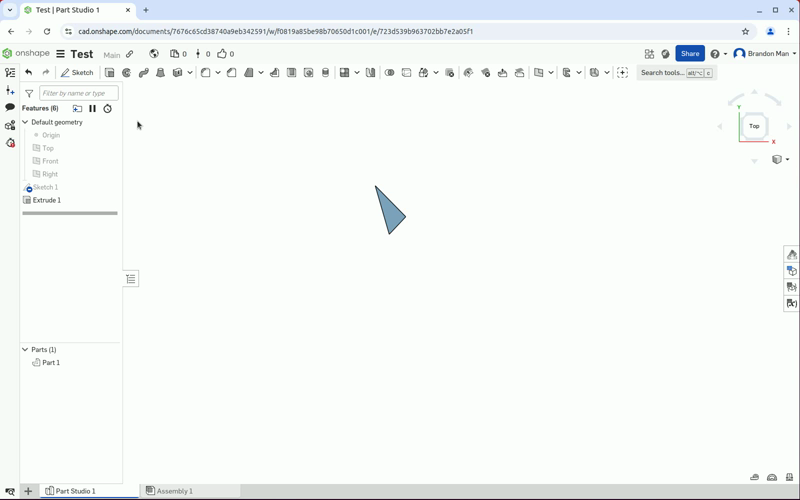
mouse_move(73, 189)
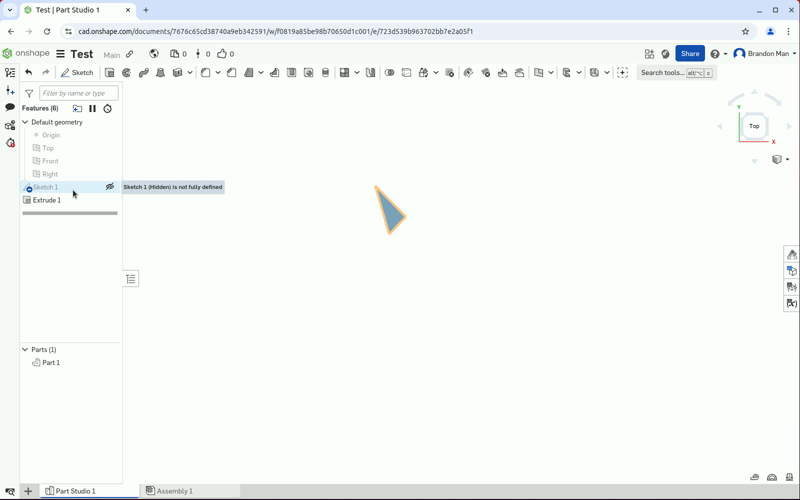
click(73, 189)
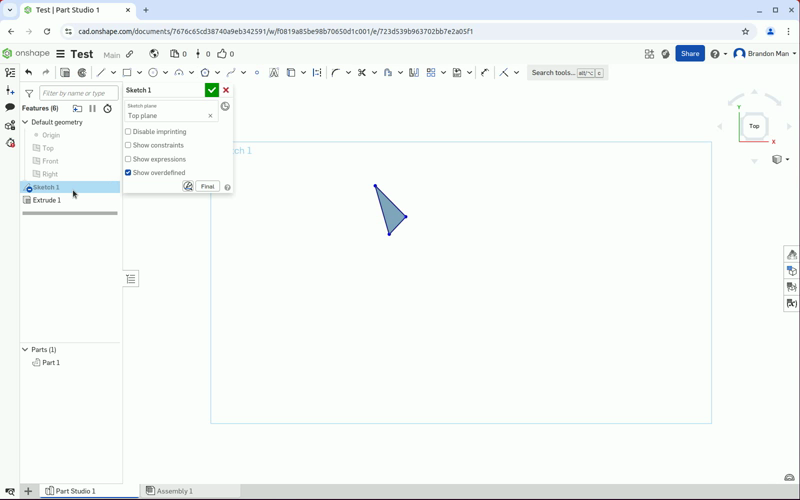
mouse_move(229, 92)
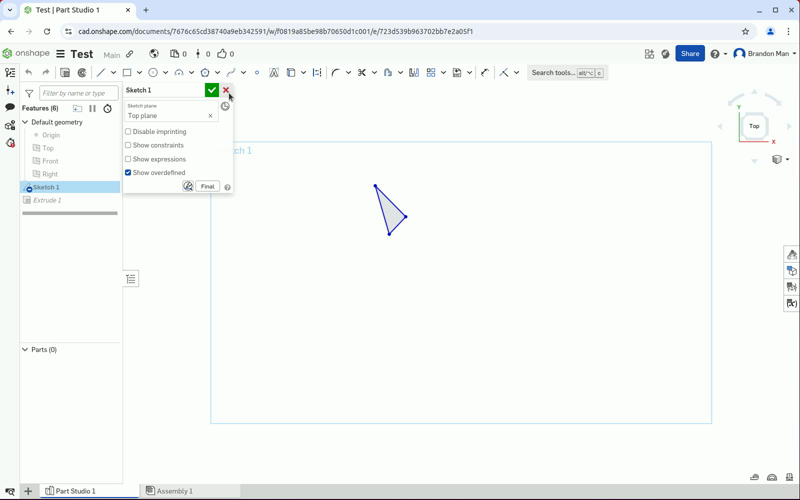
click(229, 92)
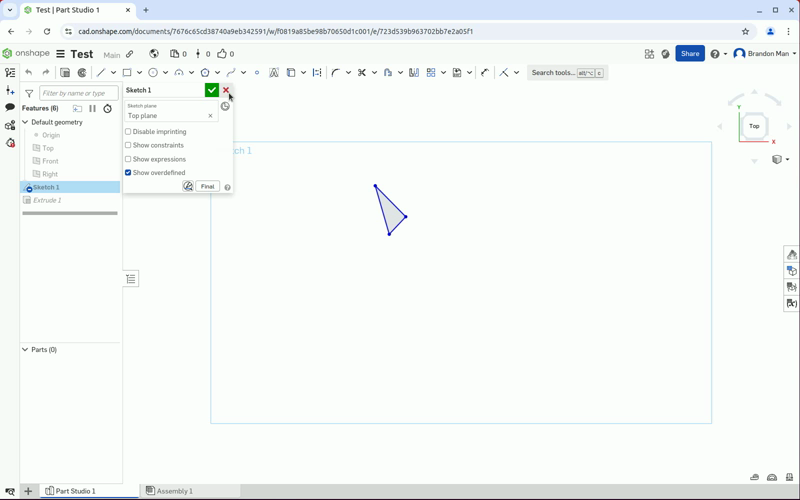
key(shift+s)
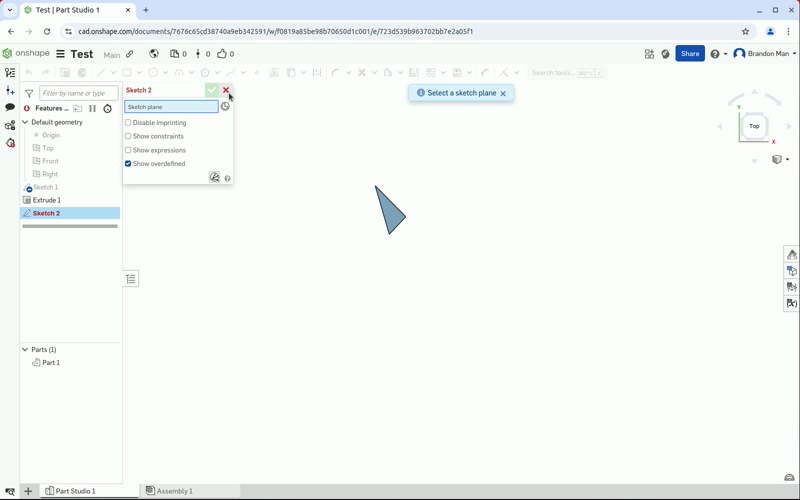
mouse_move(73, 150)
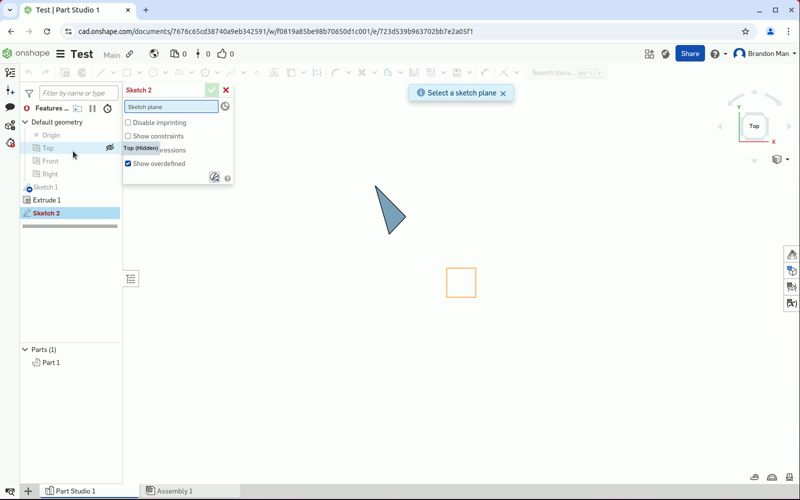
click(73, 150)
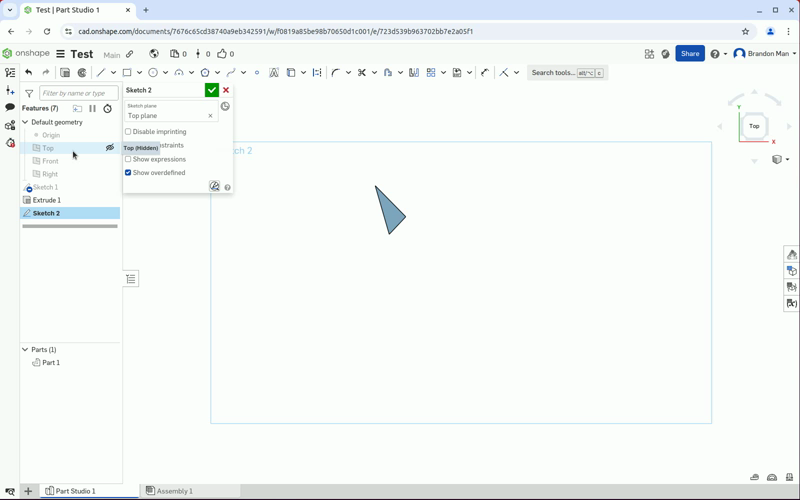
mouse_move(73, 352)
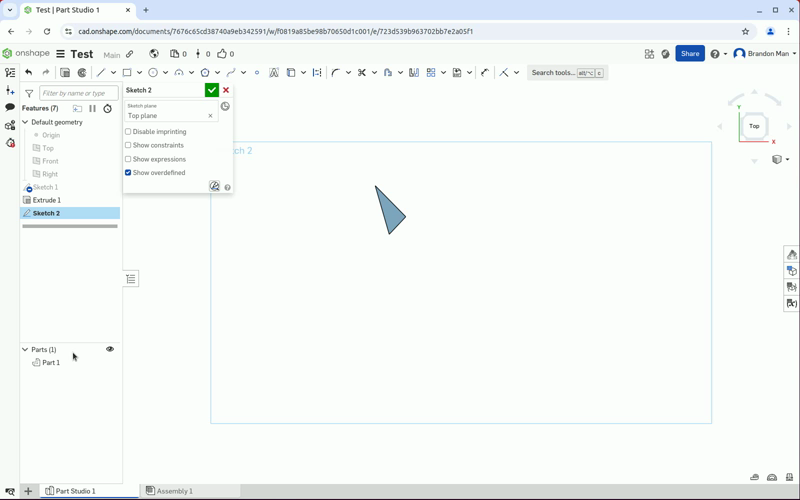
key(y)
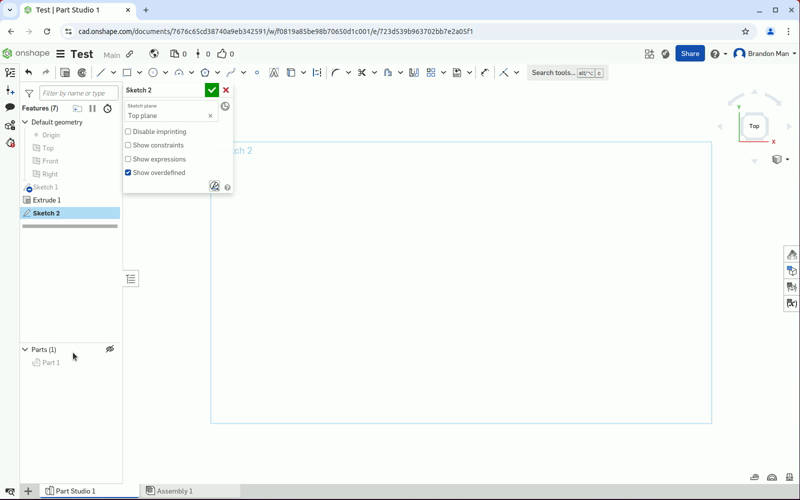
key(l)
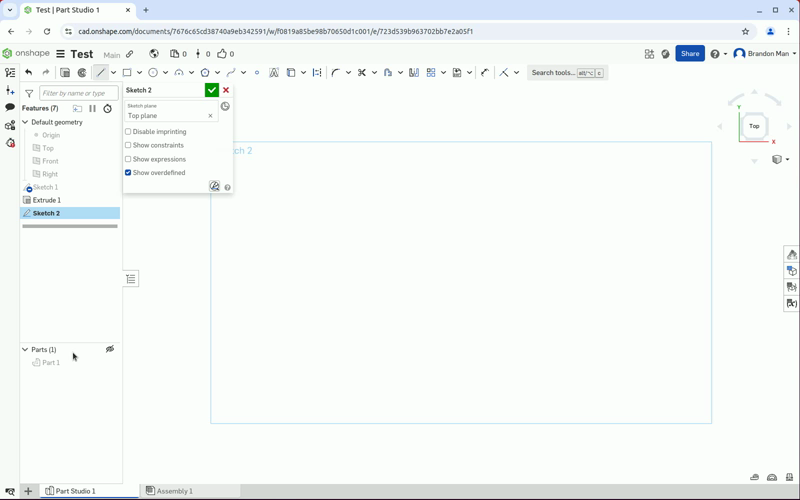
key_down(shift)
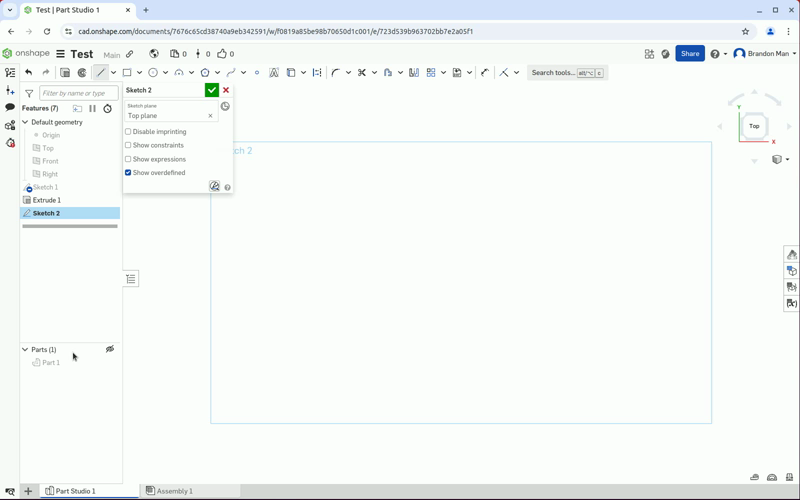
mouse_move(404, 216)
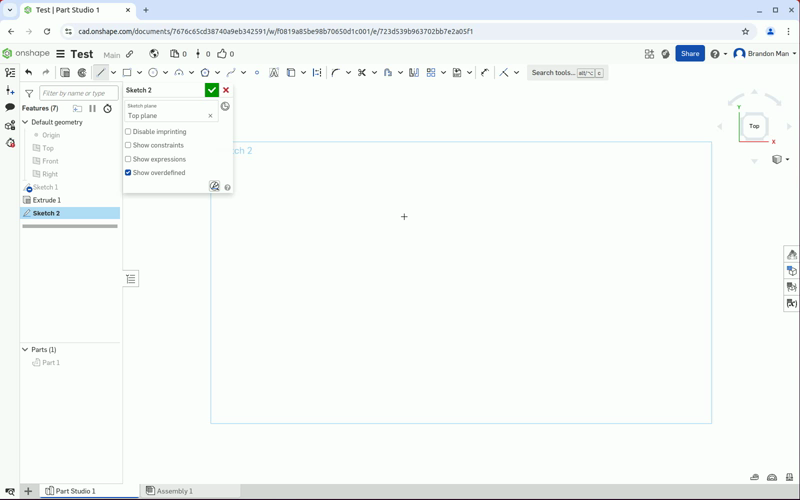
click(404, 216)
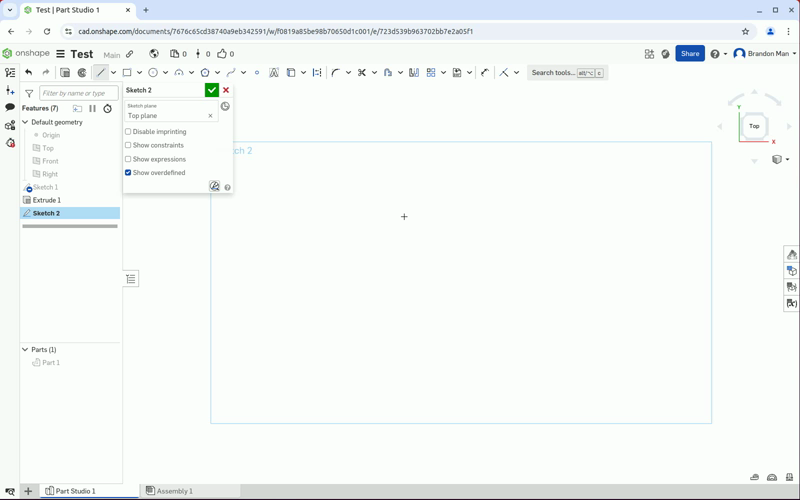
key_up(shift)
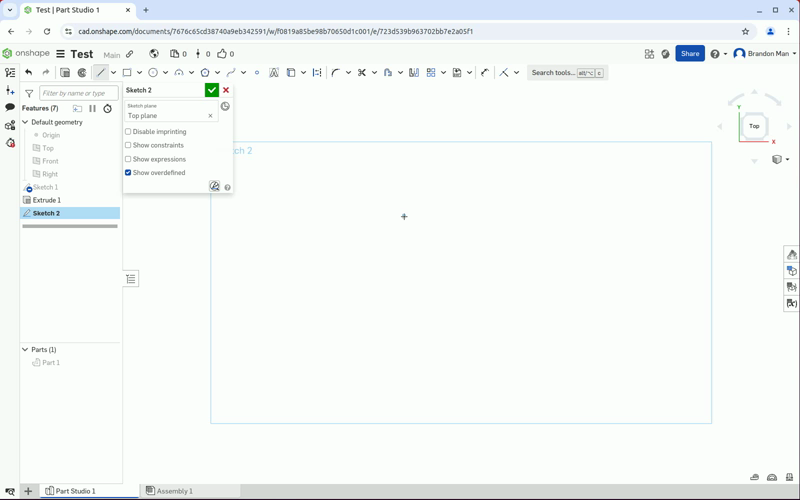
key_down(shift)
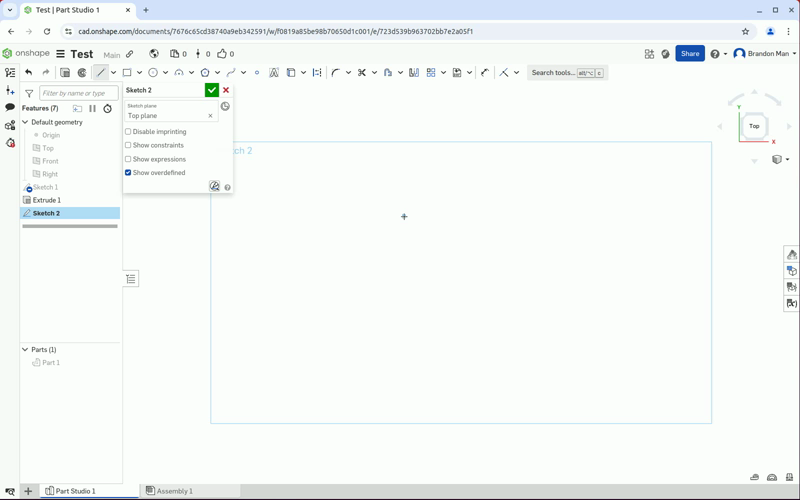
mouse_move(434, 216)
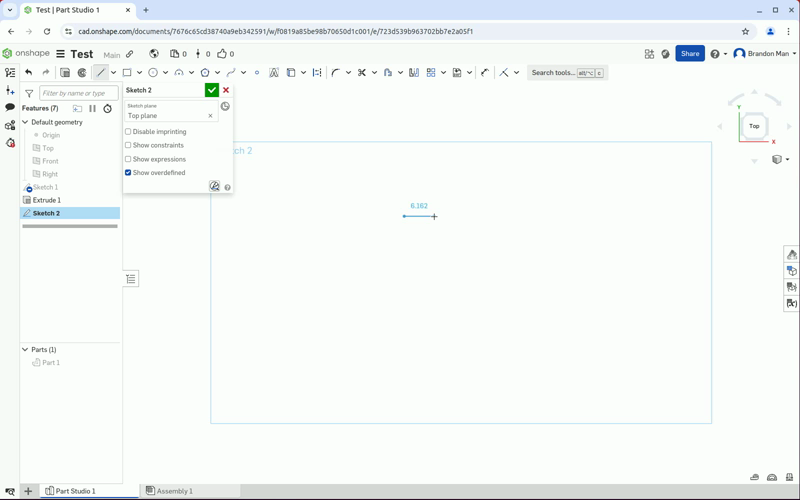
mouse_move(434, 198)
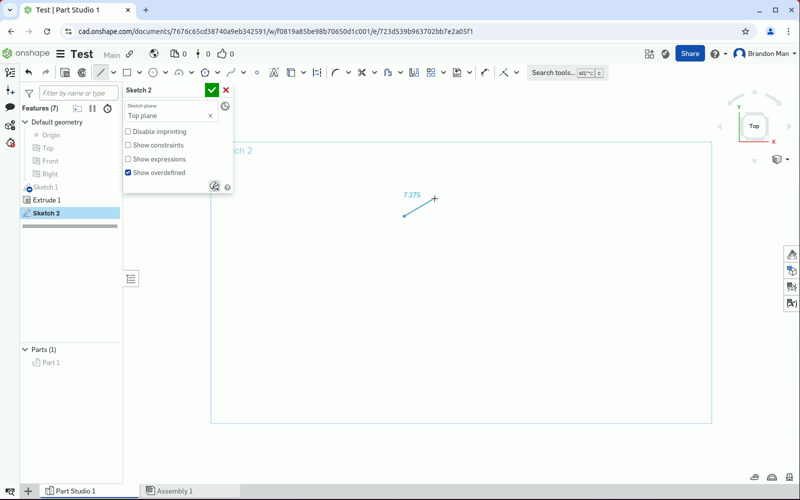
click(434, 198)
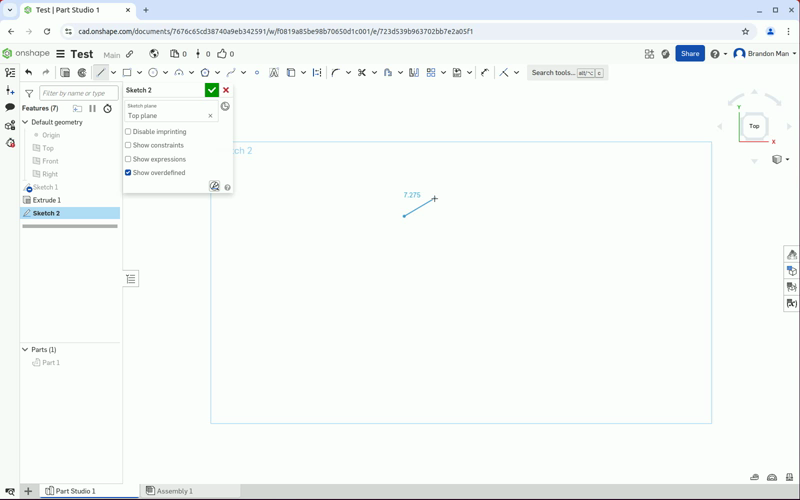
key_up(shift)
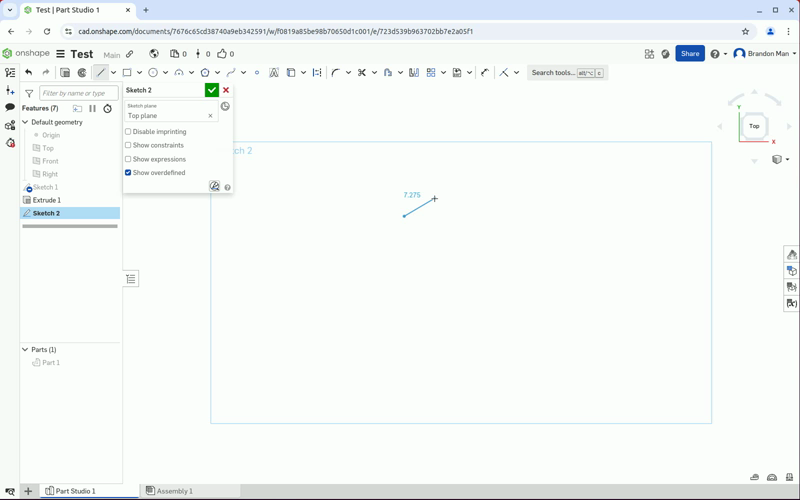
key_down(shift)
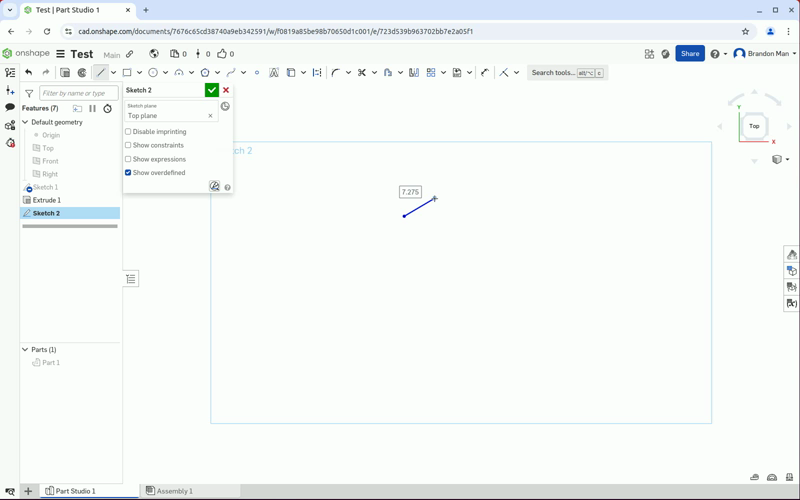
mouse_move(464, 198)
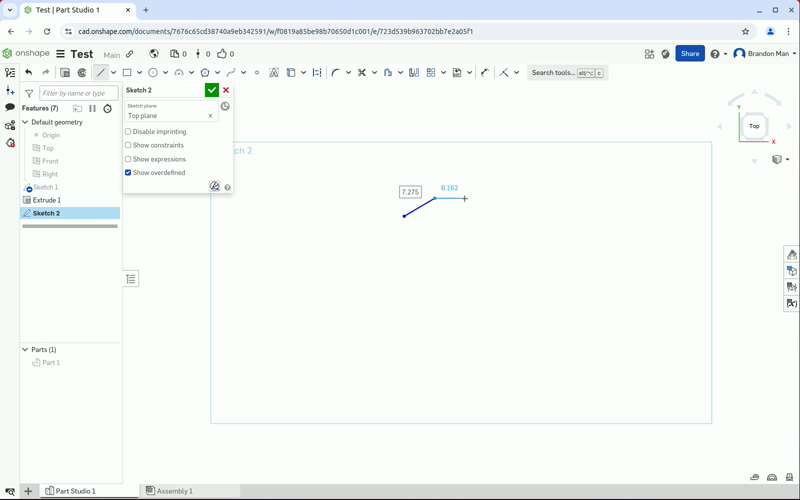
mouse_move(413, 181)
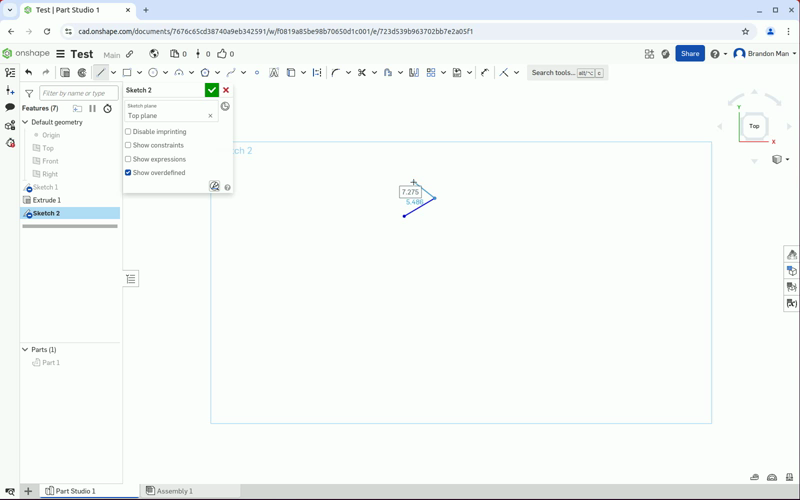
click(413, 181)
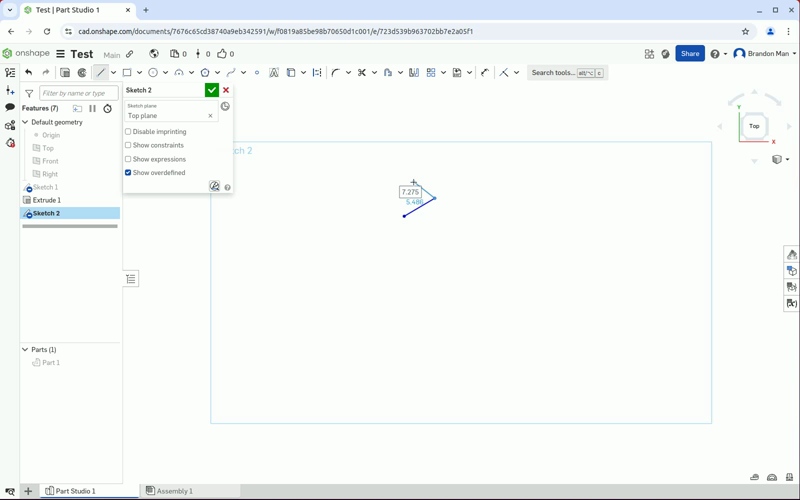
key_up(shift)
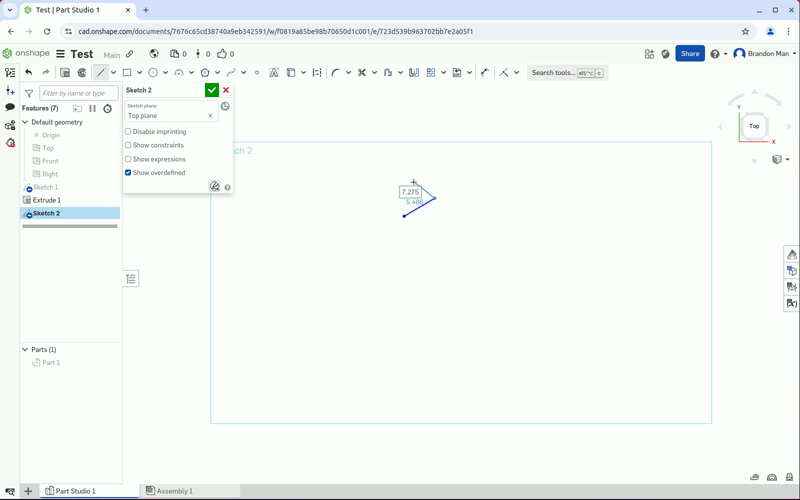
mouse_move(443, 181)
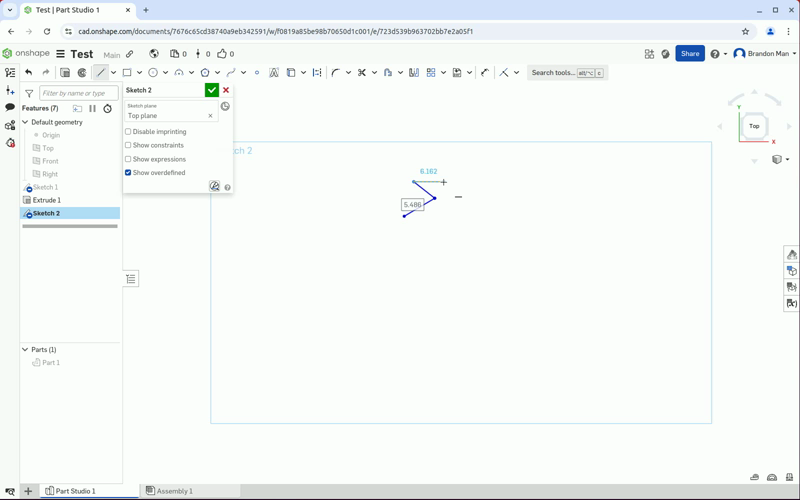
key_down(shift)
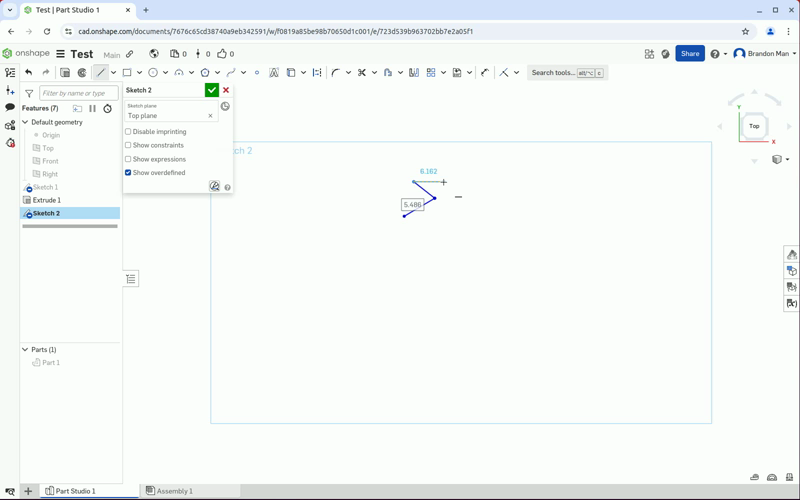
mouse_move(404, 216)
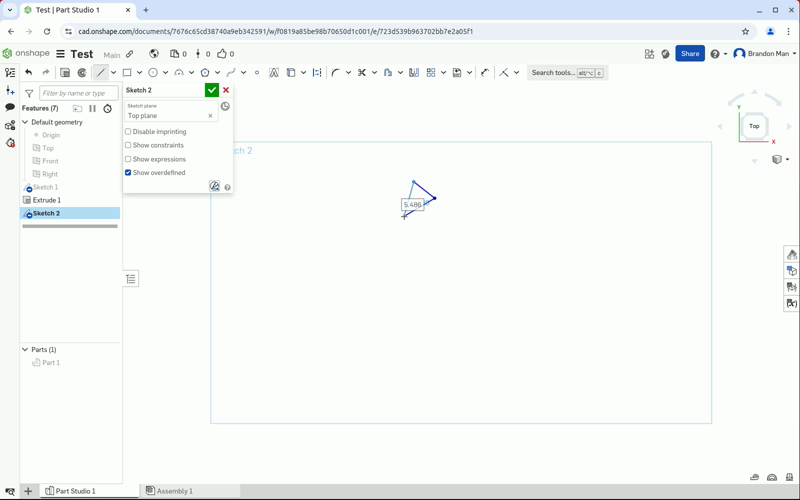
key_up(shift)
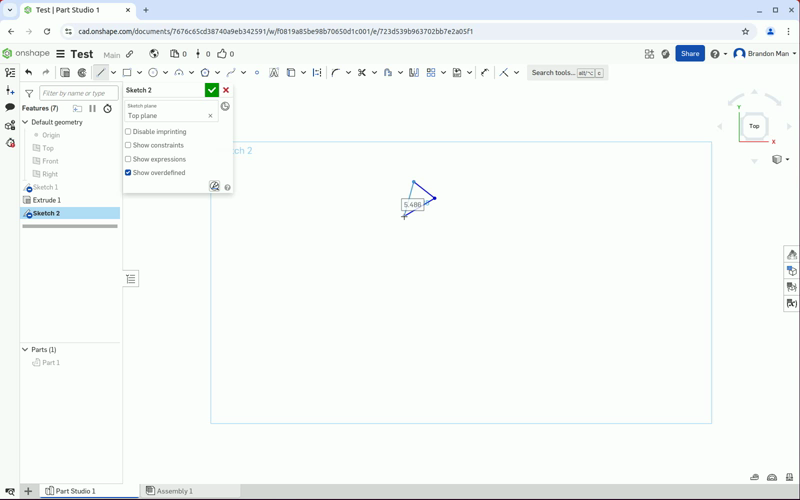
click(404, 216)
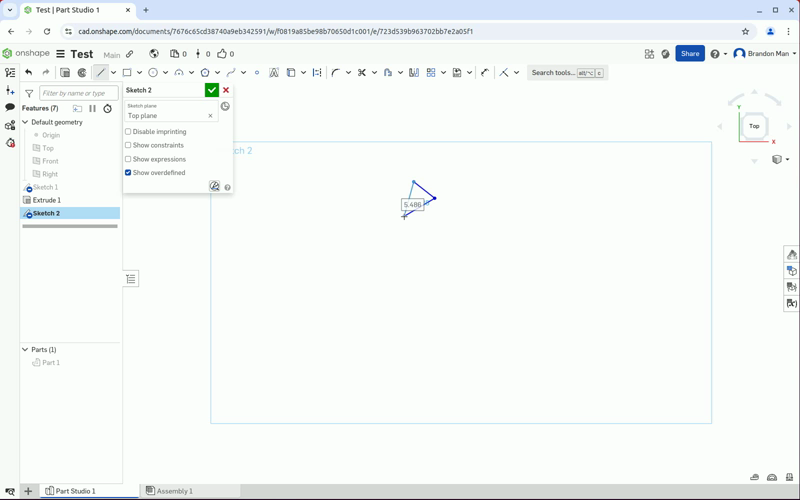
key(esc)
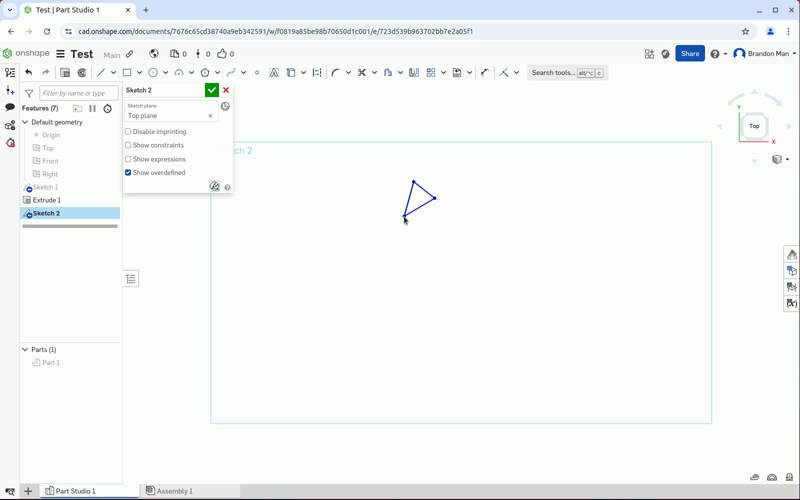
mouse_move(413, 199)
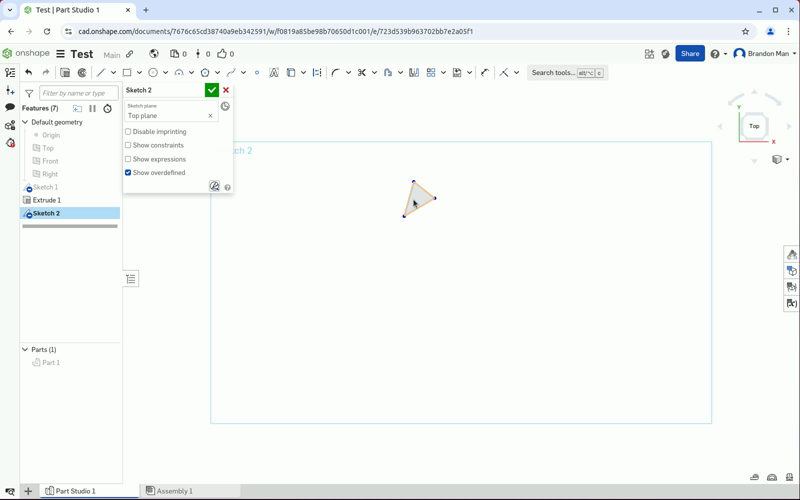
scroll(6)
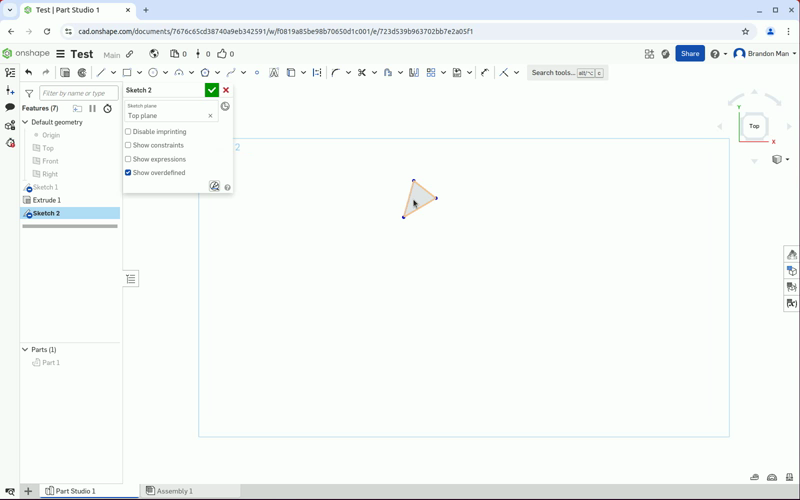
scroll(6)
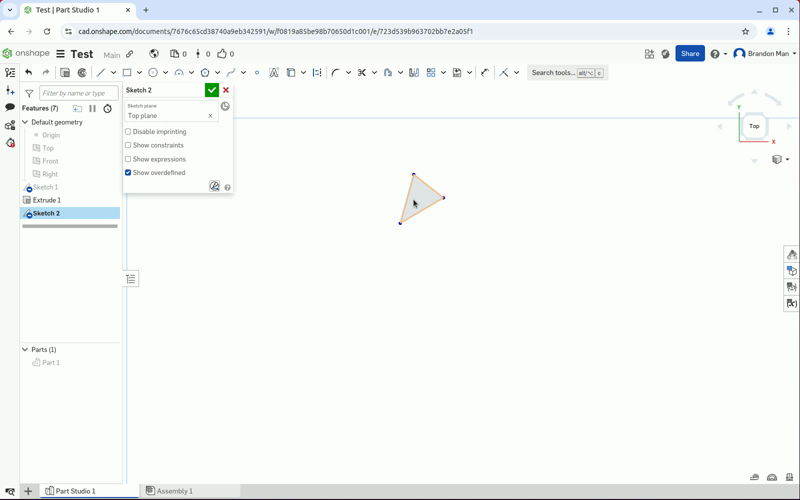
scroll(6)
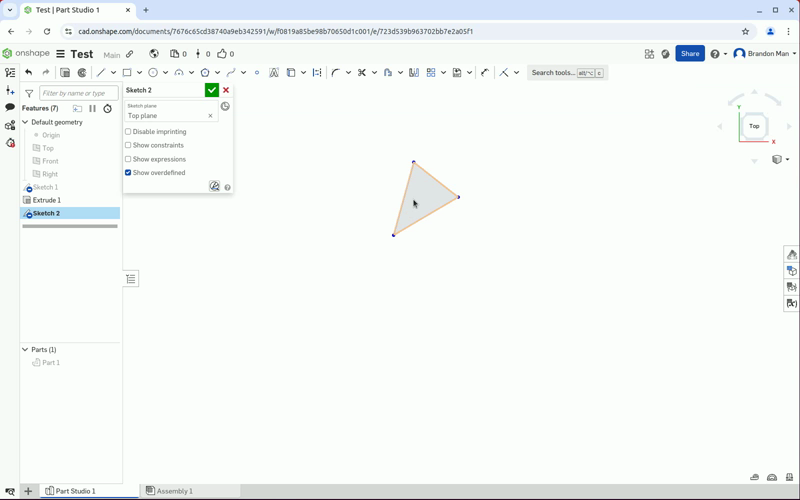
scroll(6)
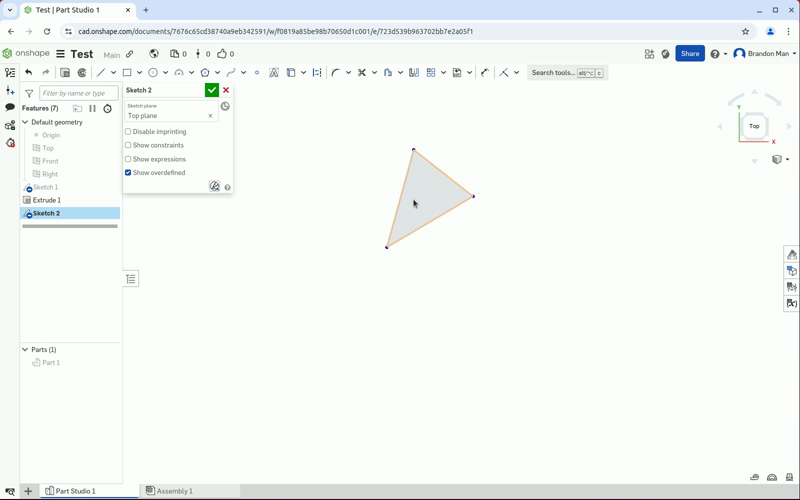
scroll(6)
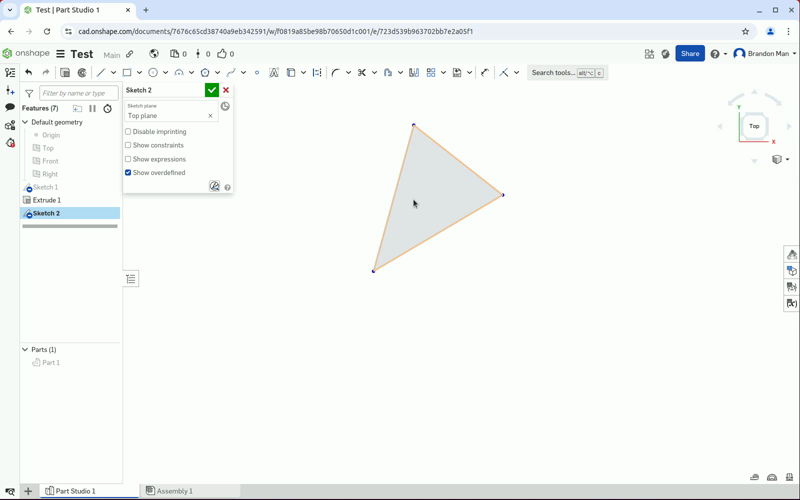
scroll(6)
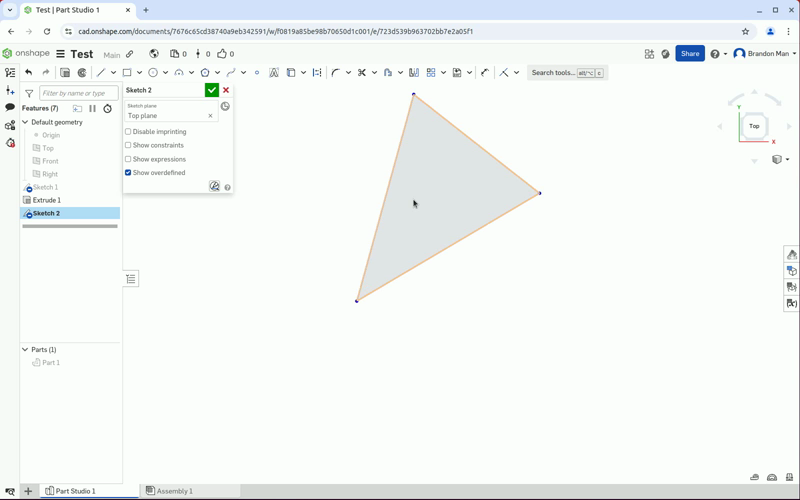
scroll(6)
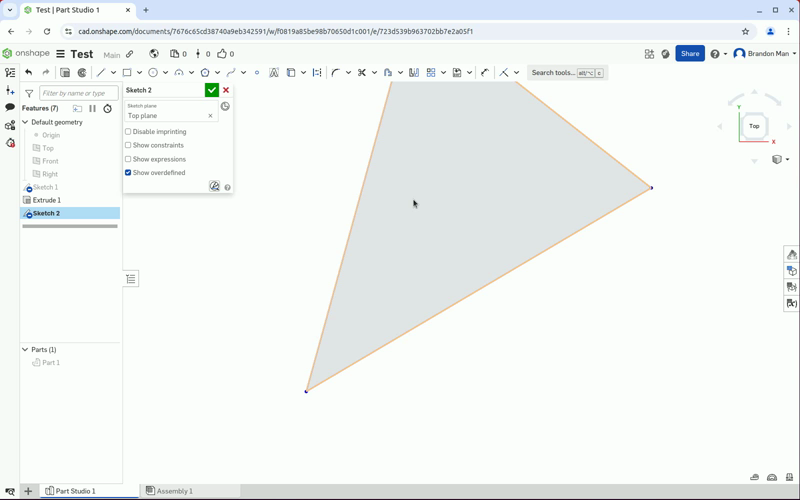
click(413, 199)
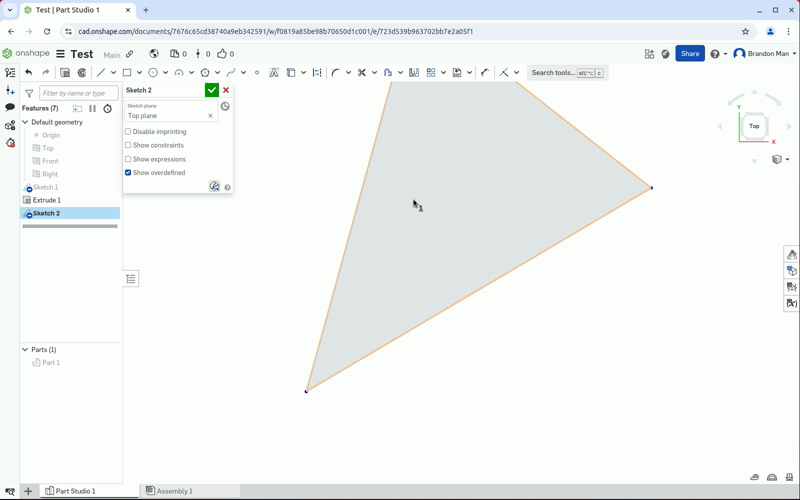
scroll(-6)
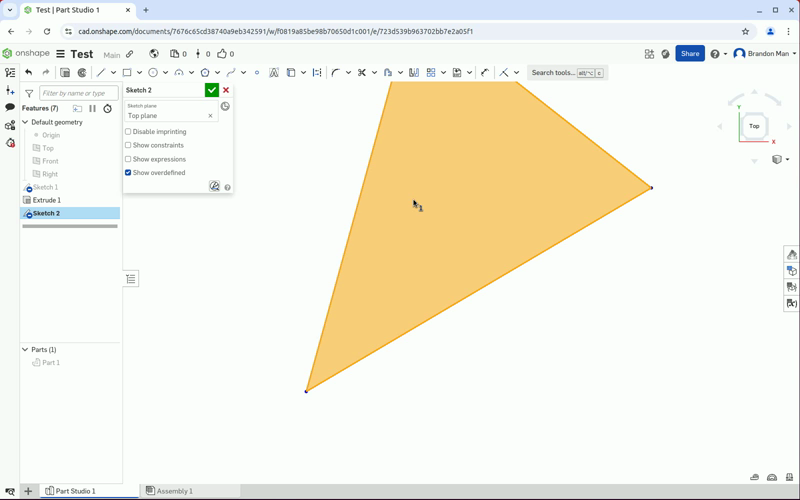
scroll(-6)
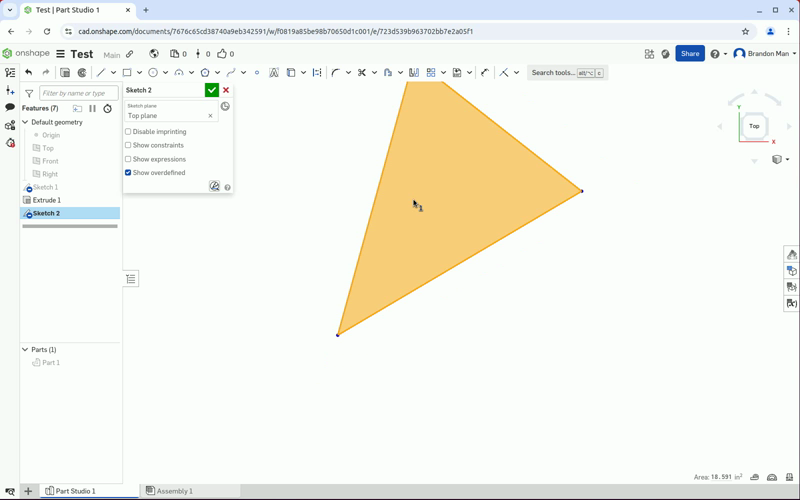
scroll(-6)
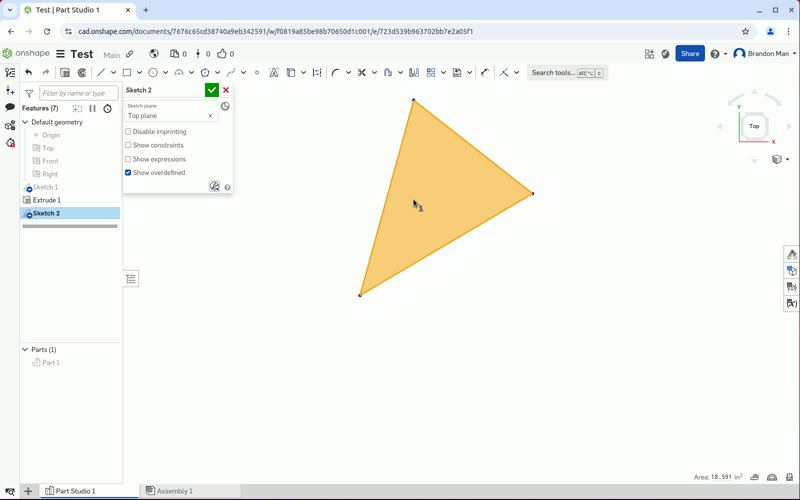
scroll(-6)
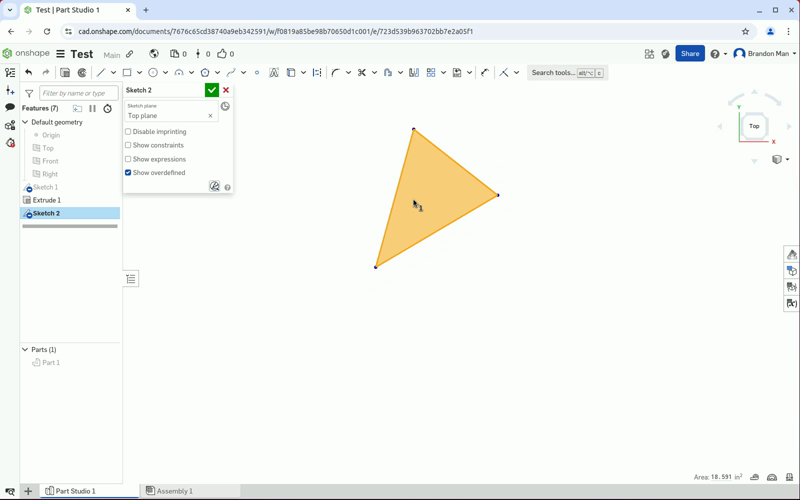
scroll(-6)
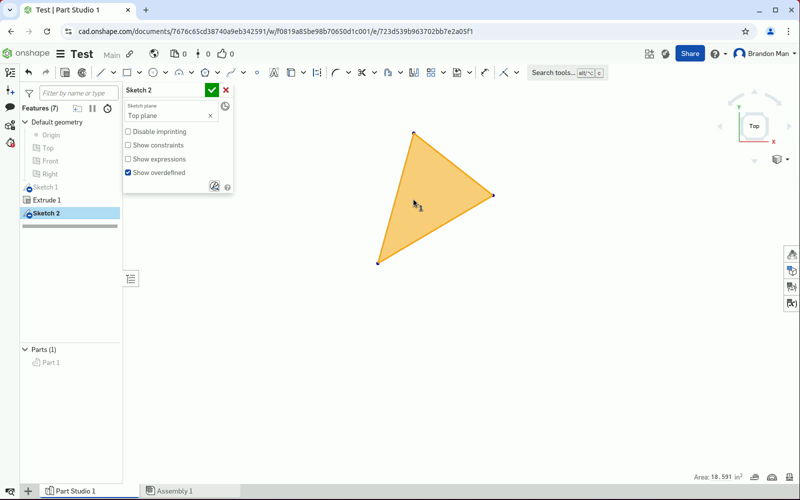
scroll(-6)
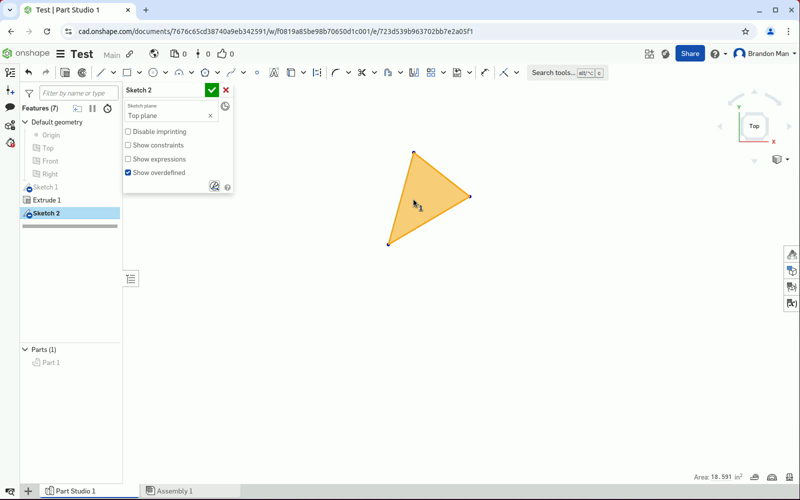
scroll(-6)
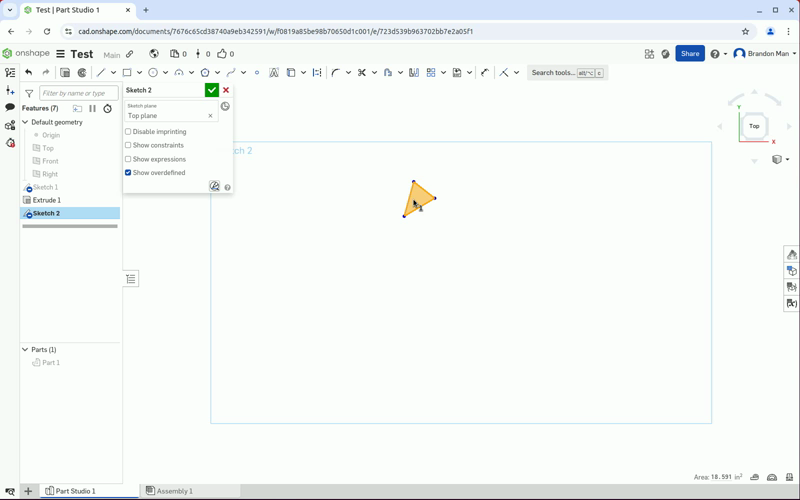
mouse_move(73, 352)
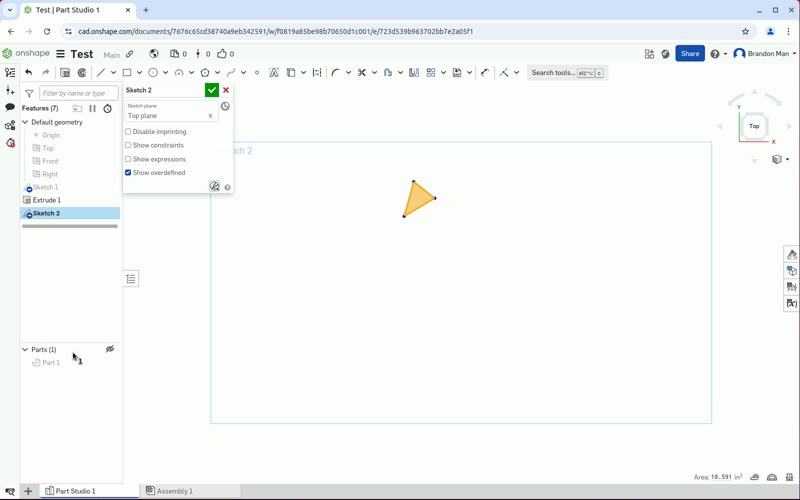
key(shift+y)
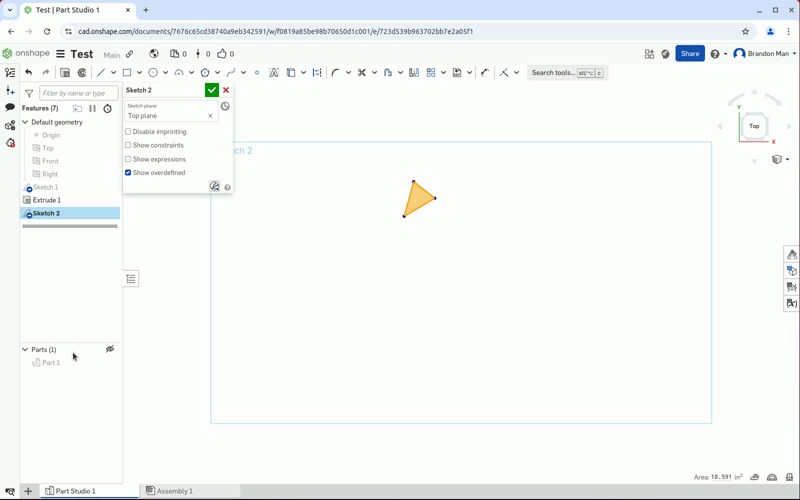
key(shift+e)
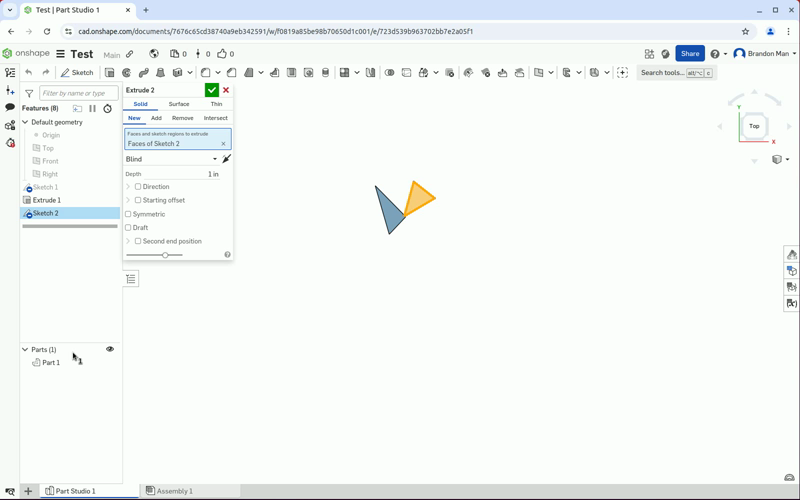
mouse_move(143, 106)
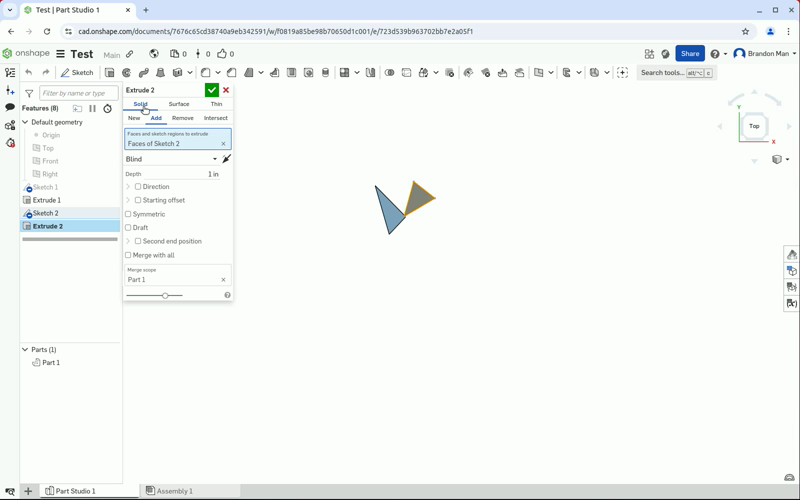
click(143, 106)
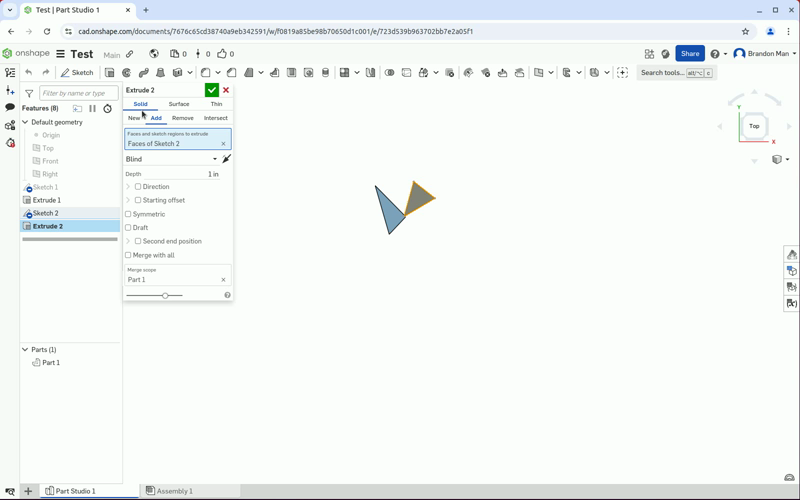
mouse_move(137, 120)
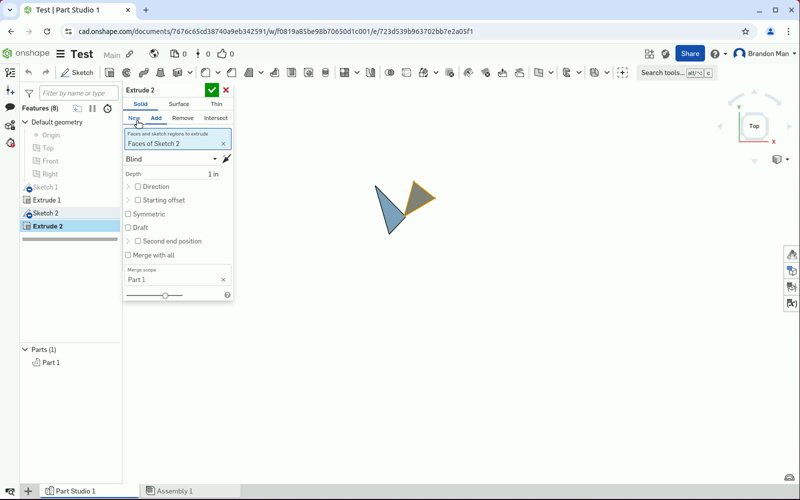
click(137, 120)
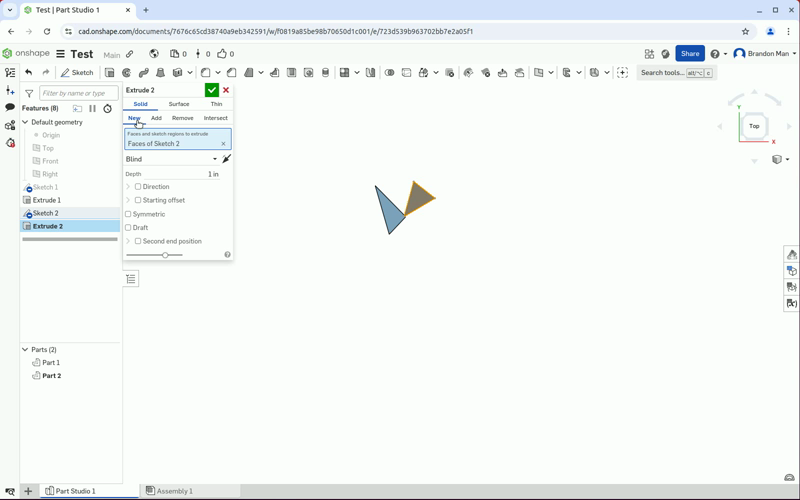
key(tab, 4)
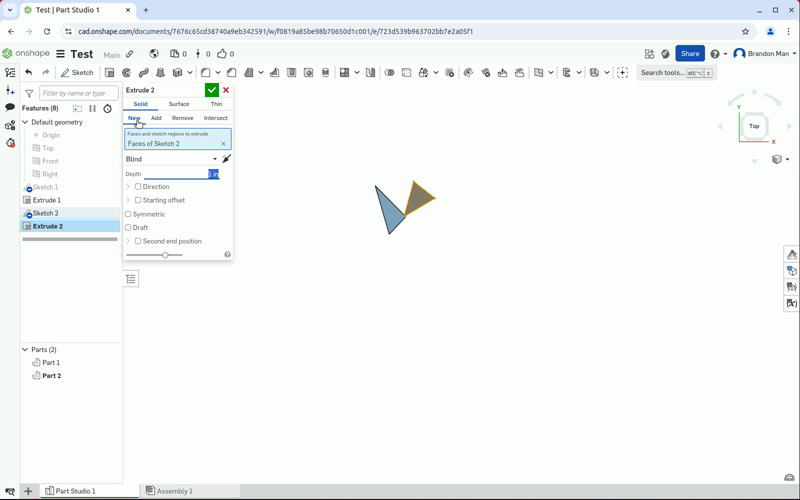
text(2.407)
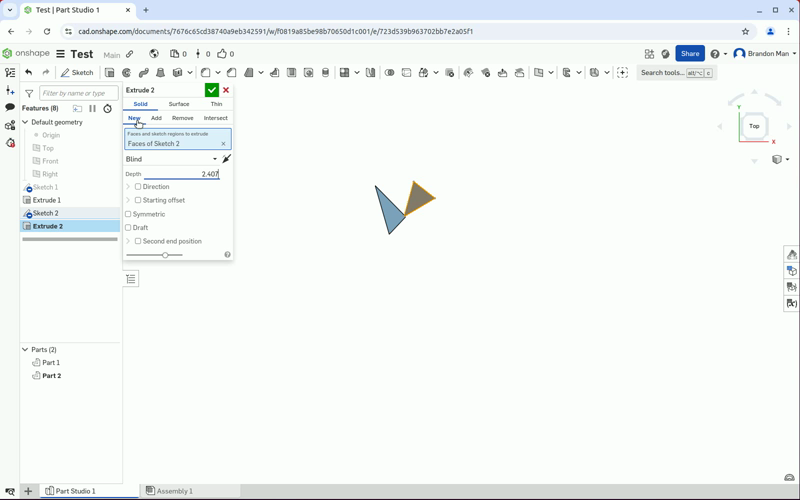
key(enter)
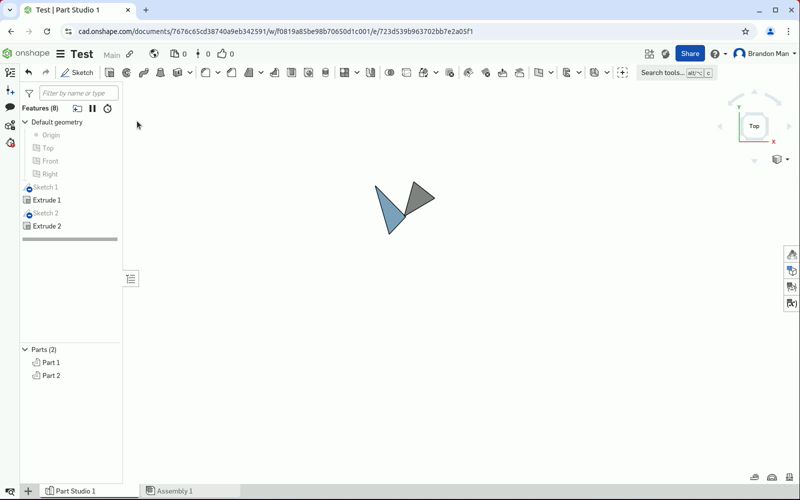
key(shift+h)
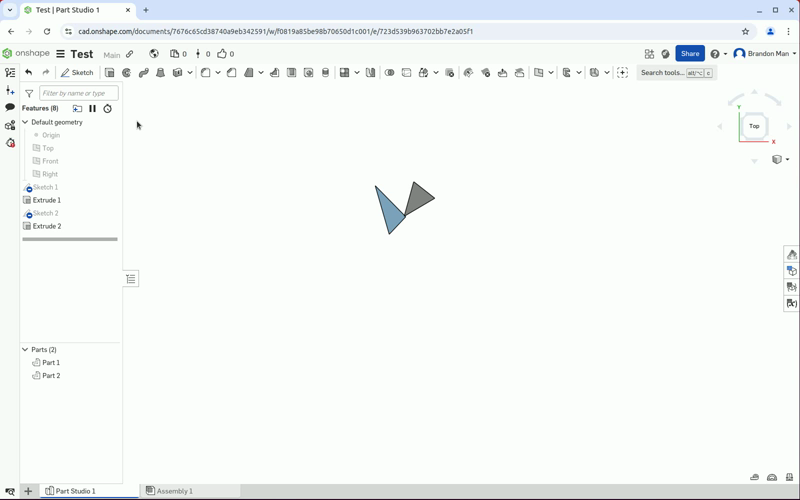
key(shift+h)
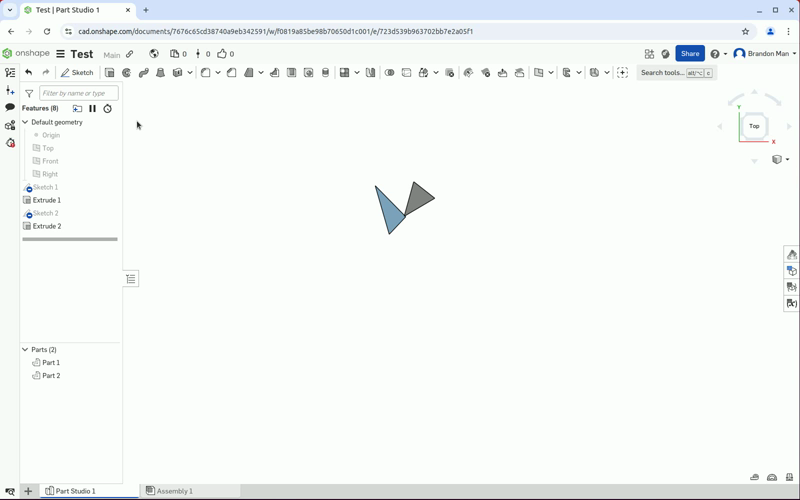
mouse_move(73, 189)
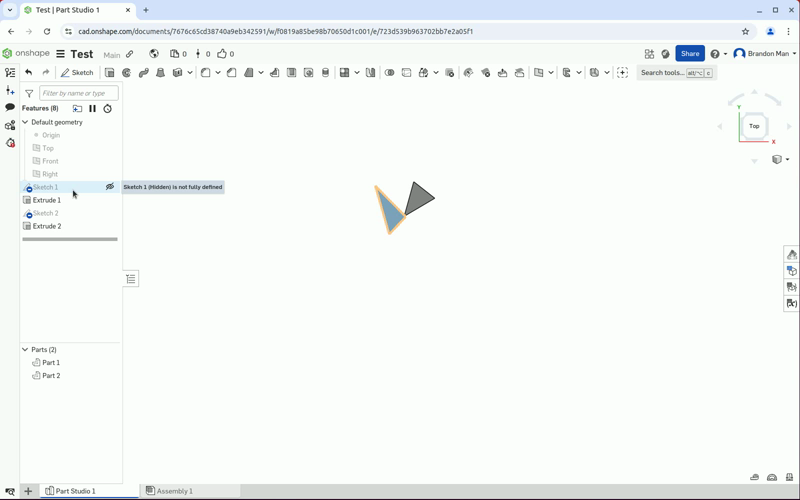
click(73, 189)
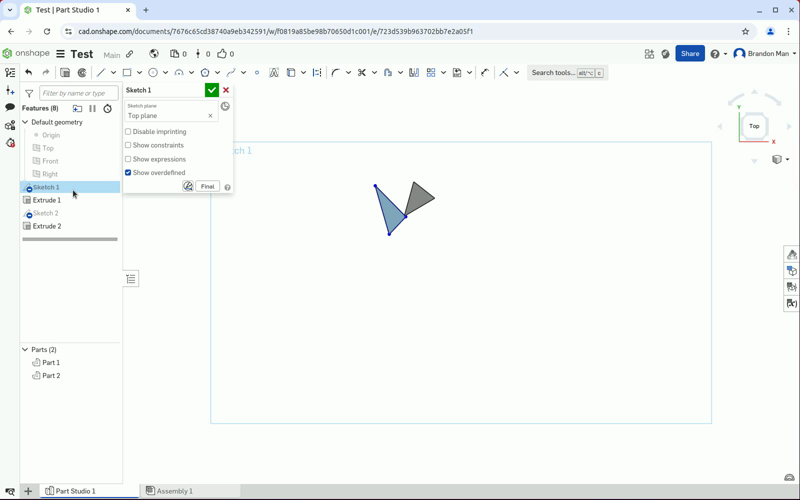
mouse_move(229, 92)
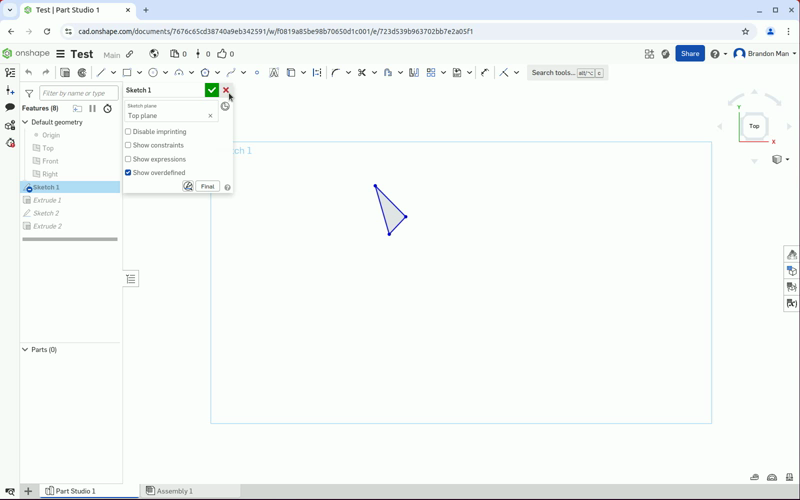
click(229, 92)
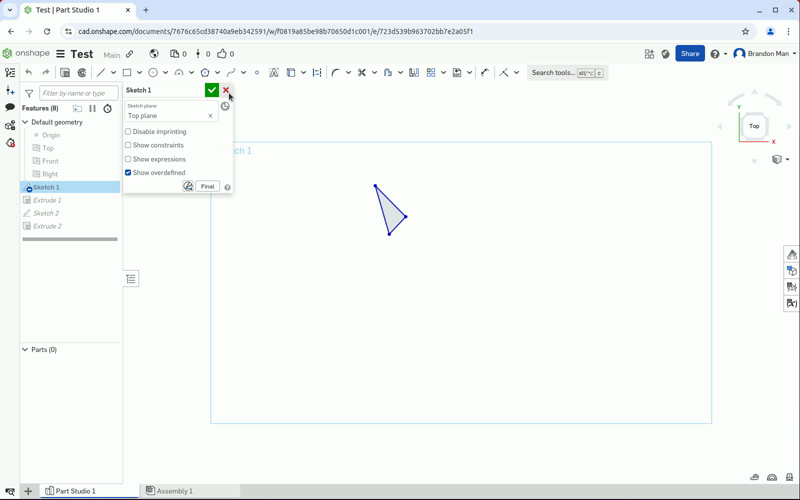
key(shift+s)
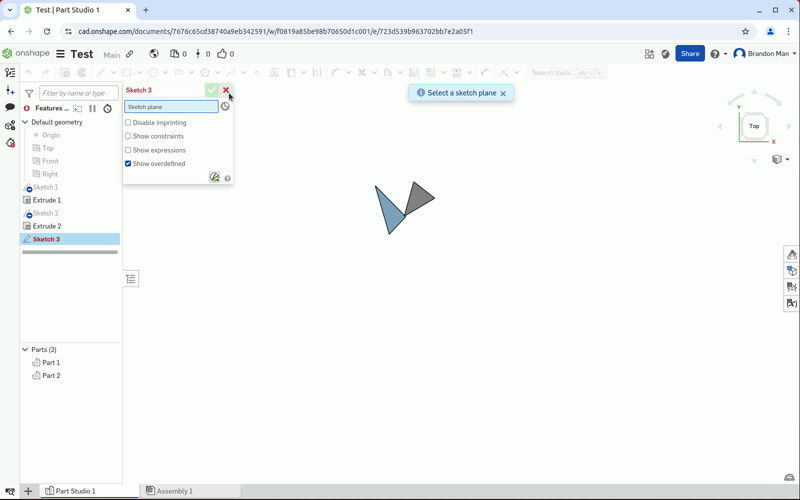
mouse_move(73, 150)
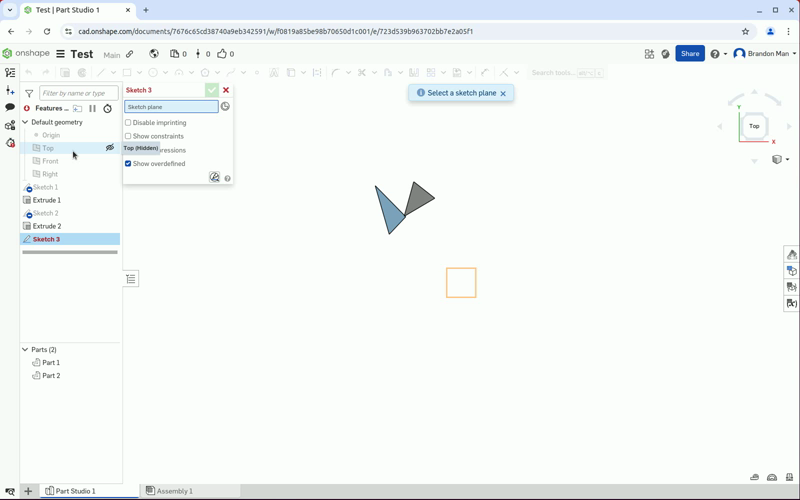
click(73, 150)
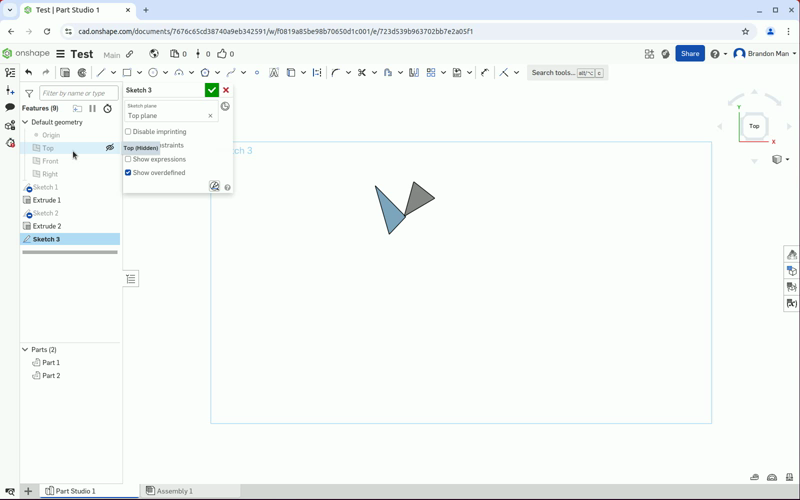
mouse_move(73, 352)
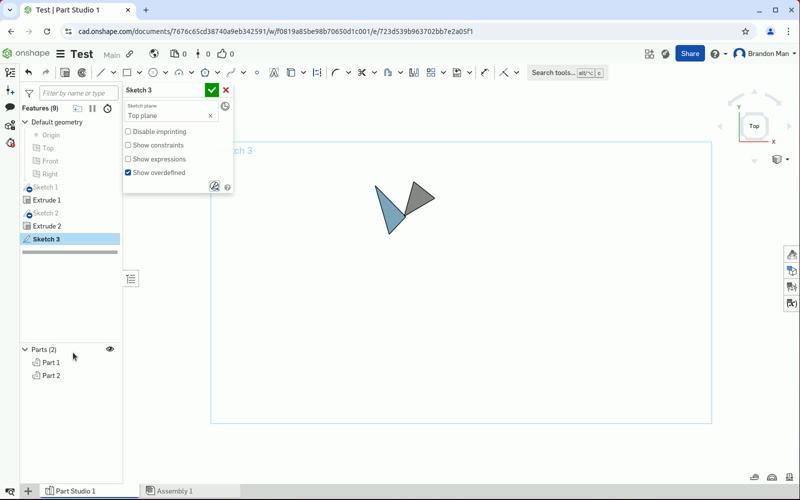
key(y)
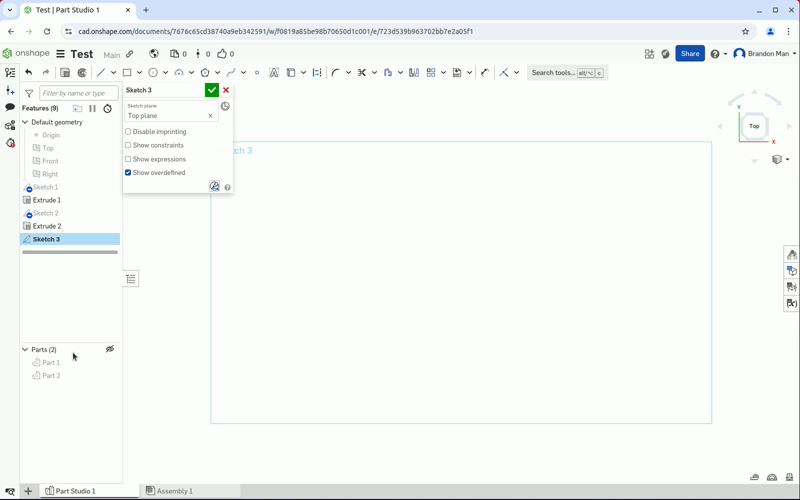
key(l)
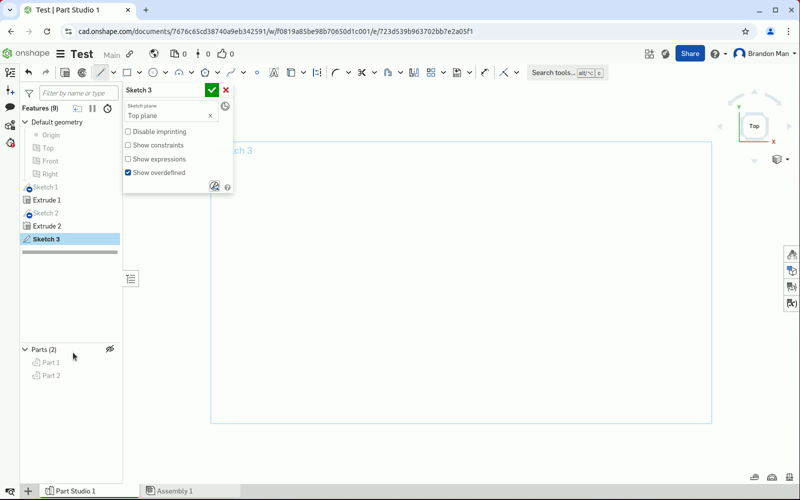
key_down(shift)
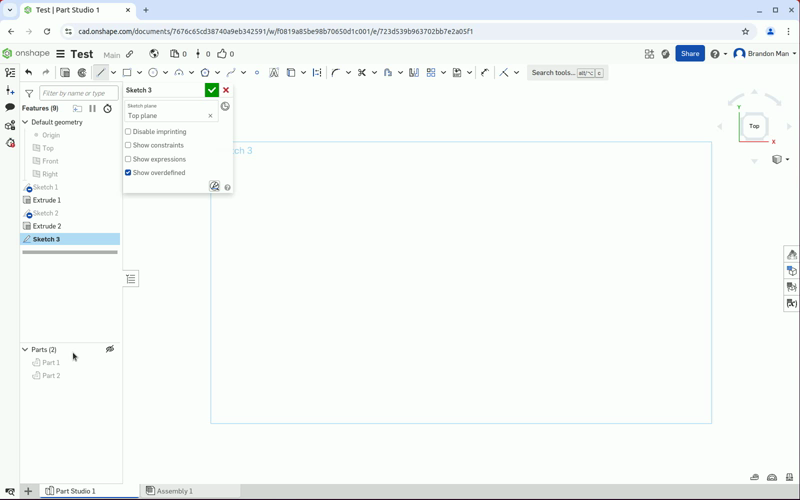
mouse_move(433, 198)
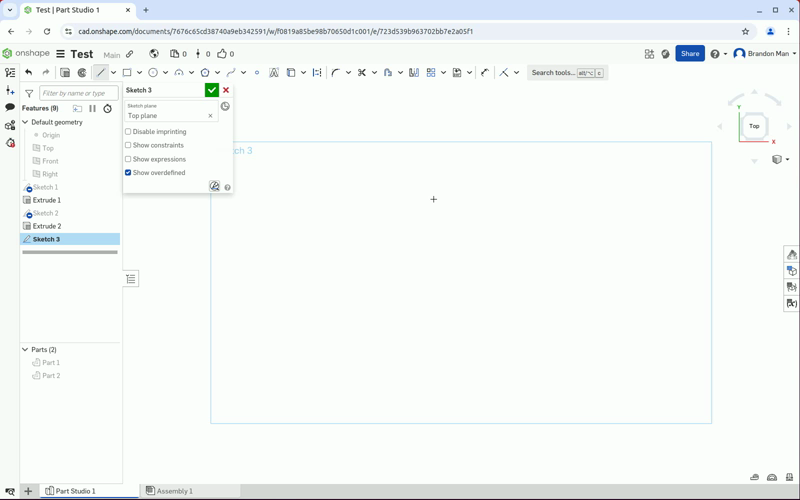
click(433, 198)
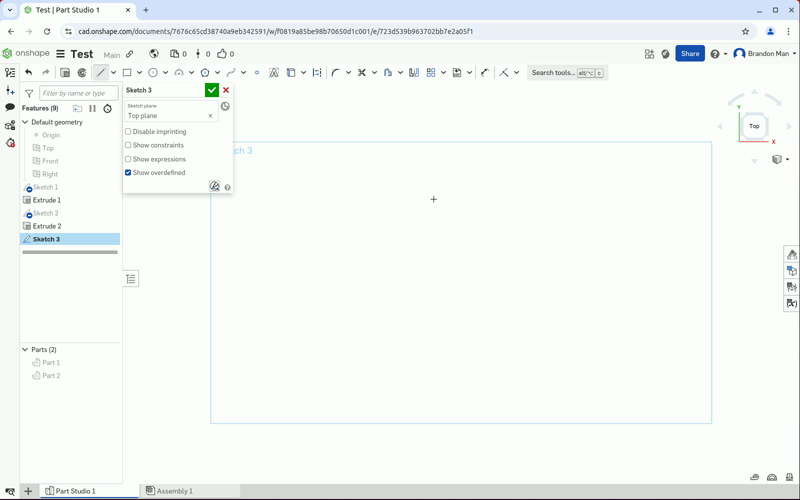
key_up(shift)
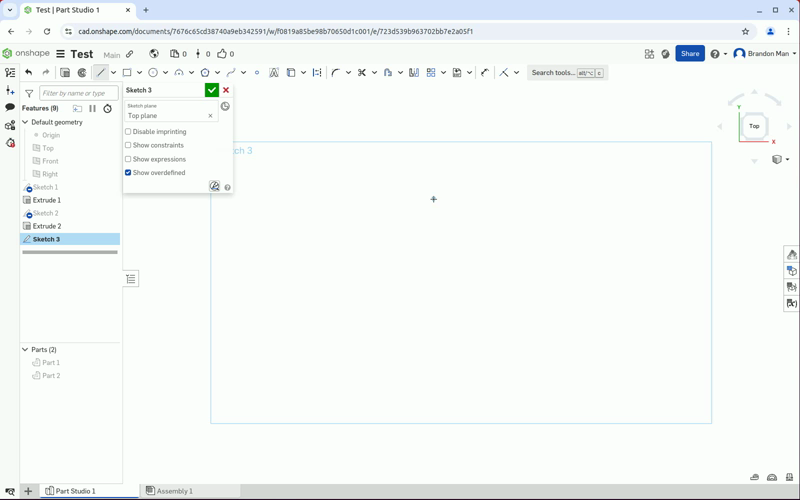
key_down(shift)
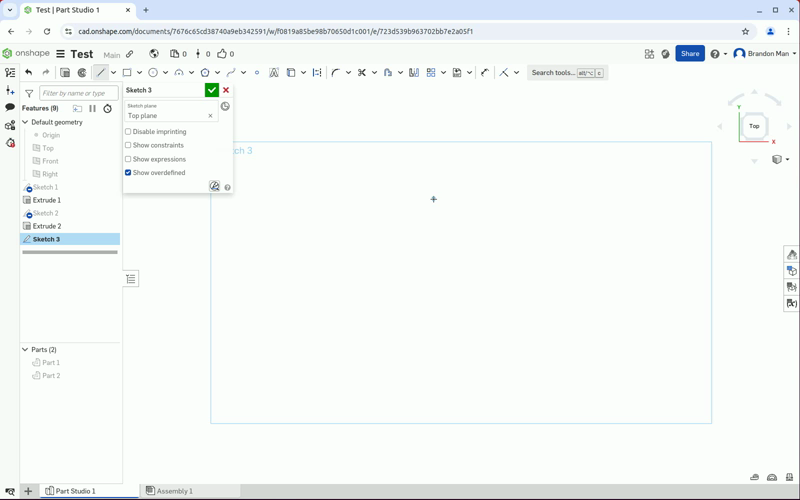
mouse_move(463, 198)
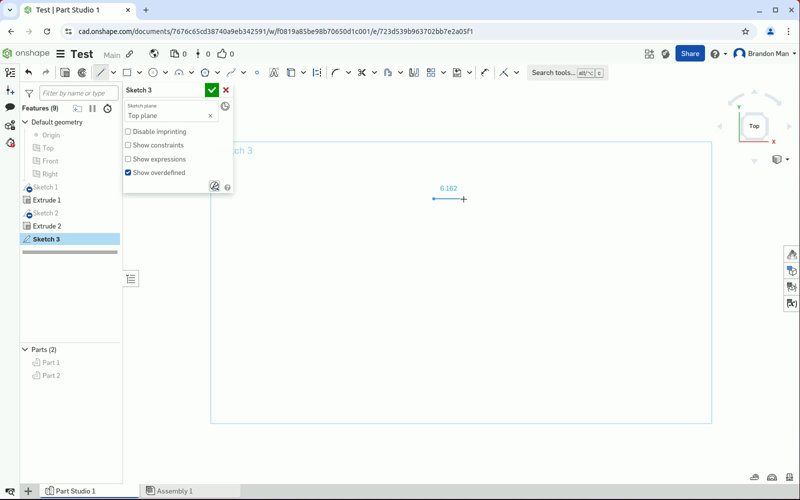
mouse_move(469, 192)
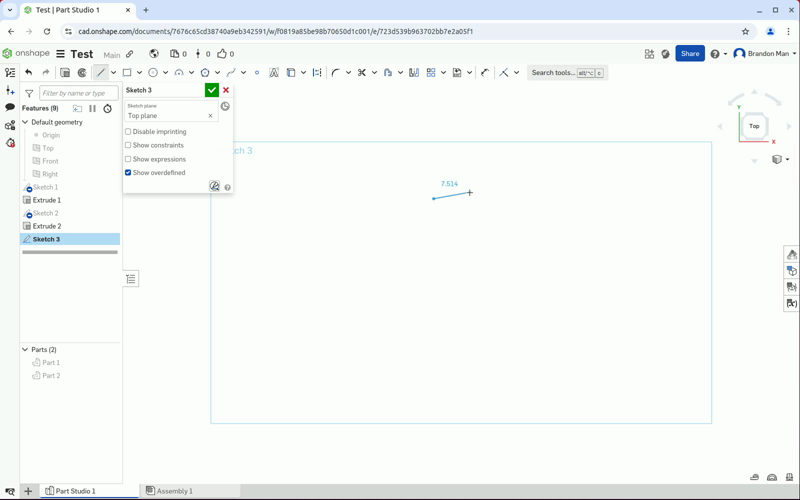
click(469, 192)
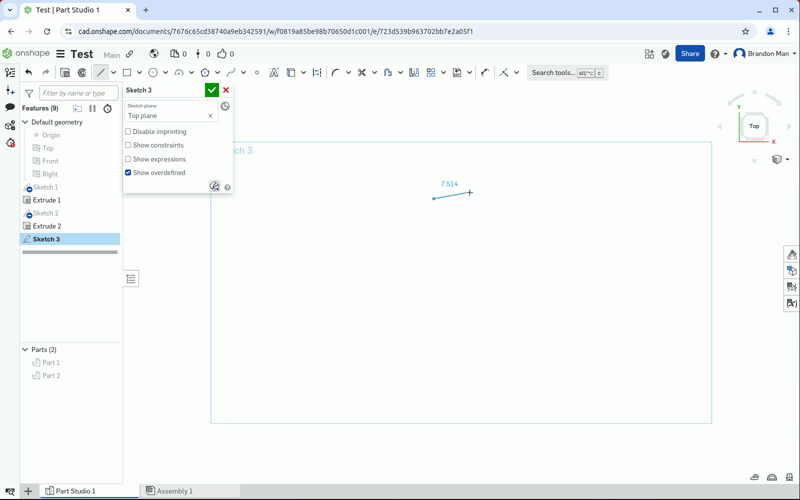
key_up(shift)
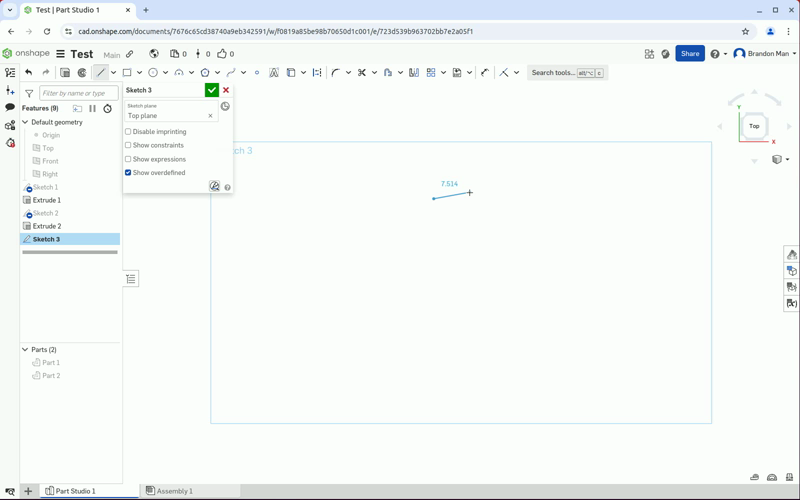
key_down(shift)
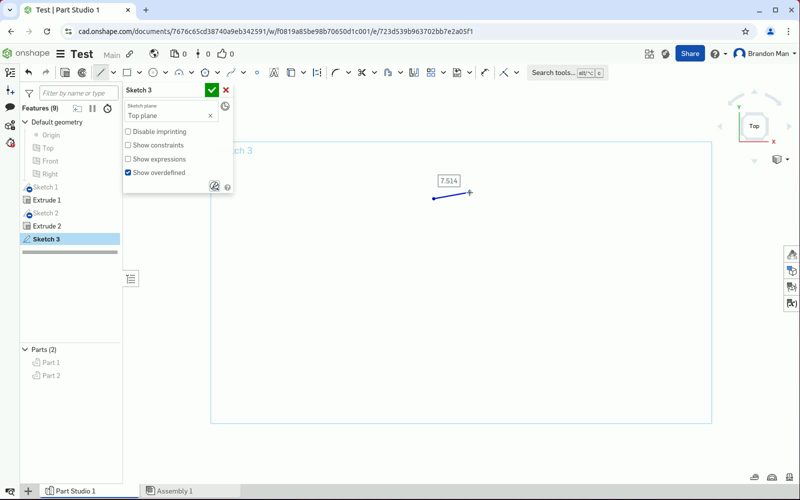
mouse_move(499, 192)
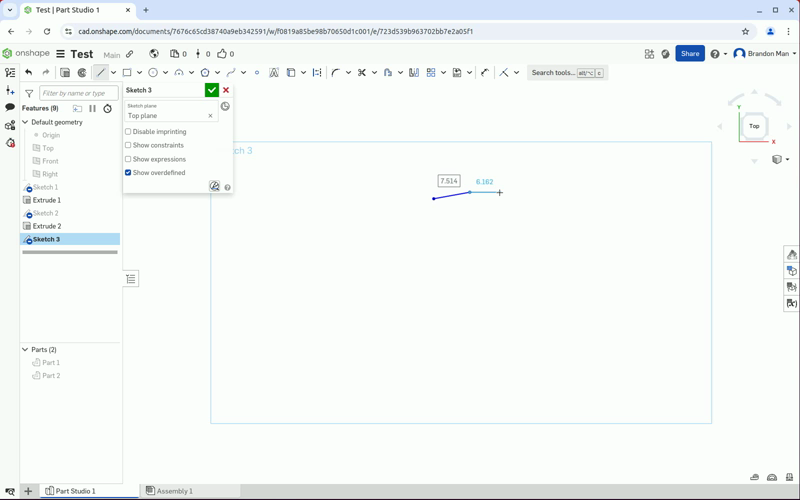
mouse_move(456, 170)
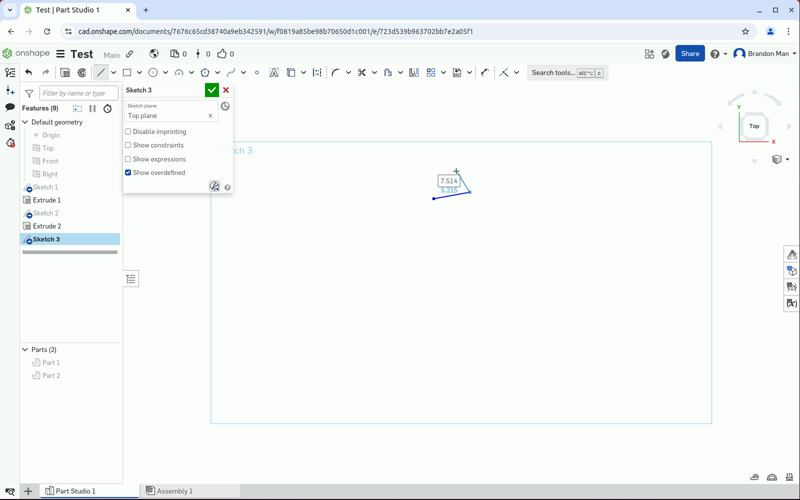
click(456, 170)
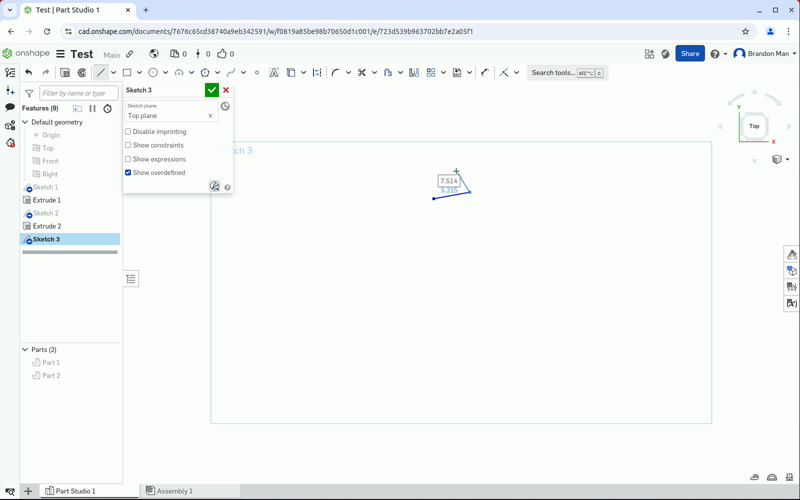
key_up(shift)
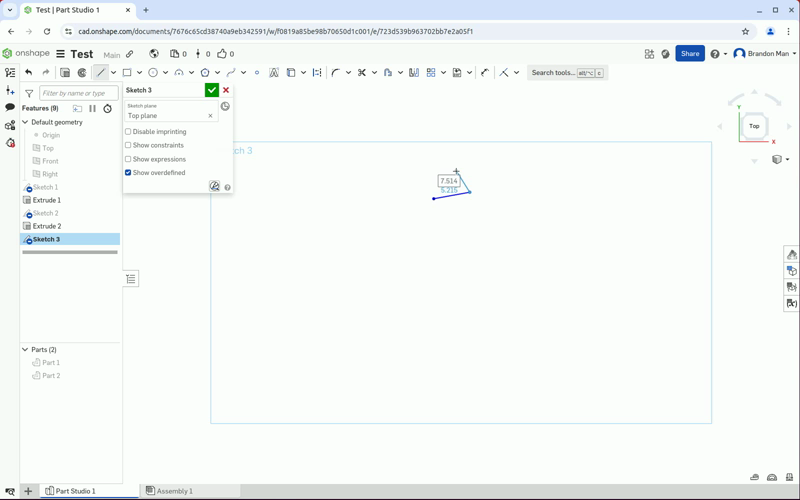
mouse_move(486, 170)
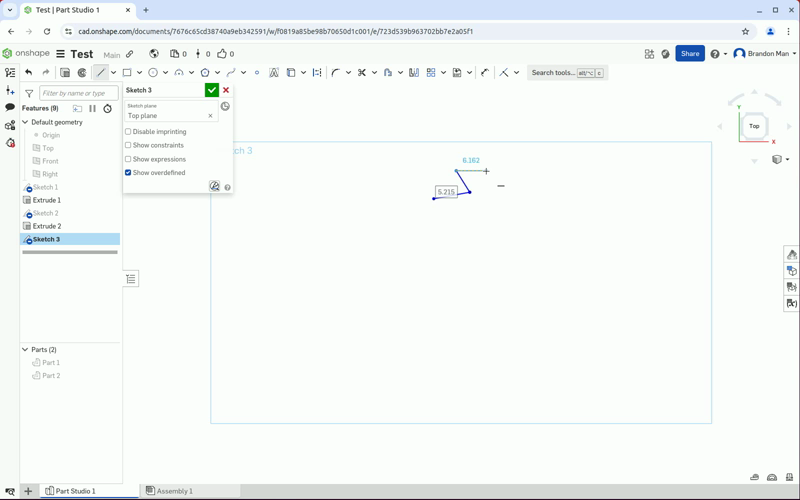
key_down(shift)
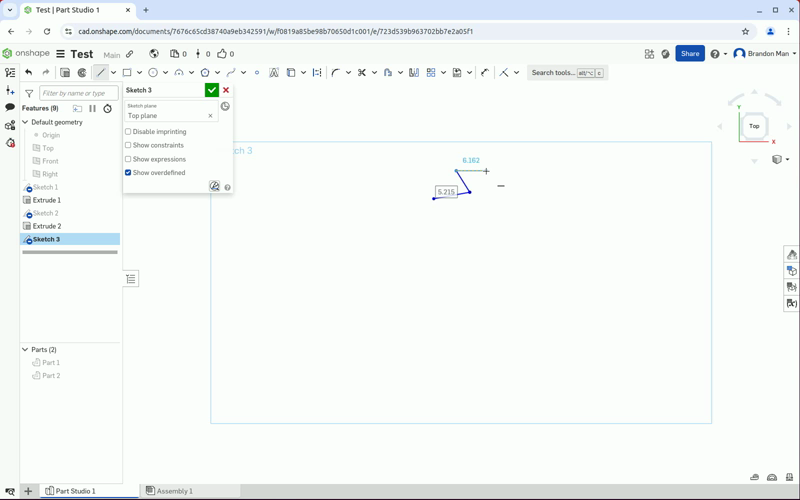
mouse_move(433, 198)
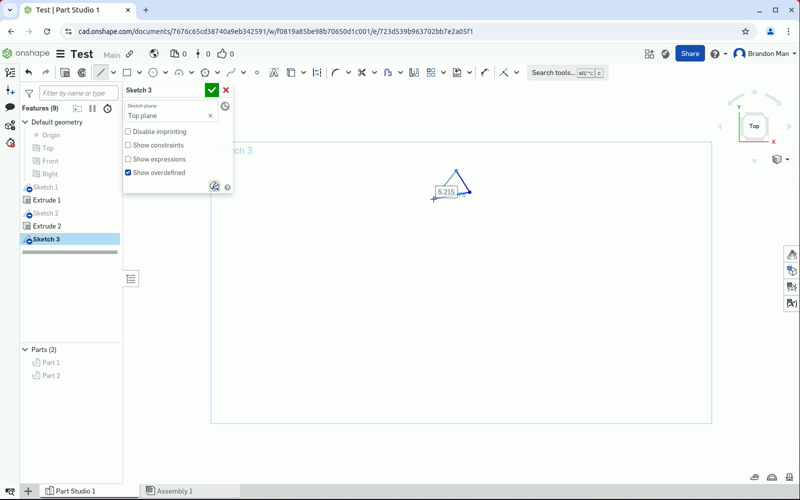
key_up(shift)
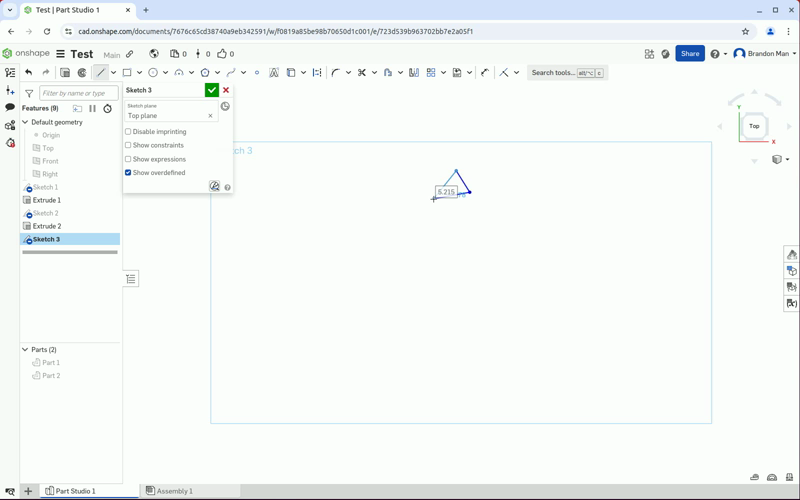
click(433, 198)
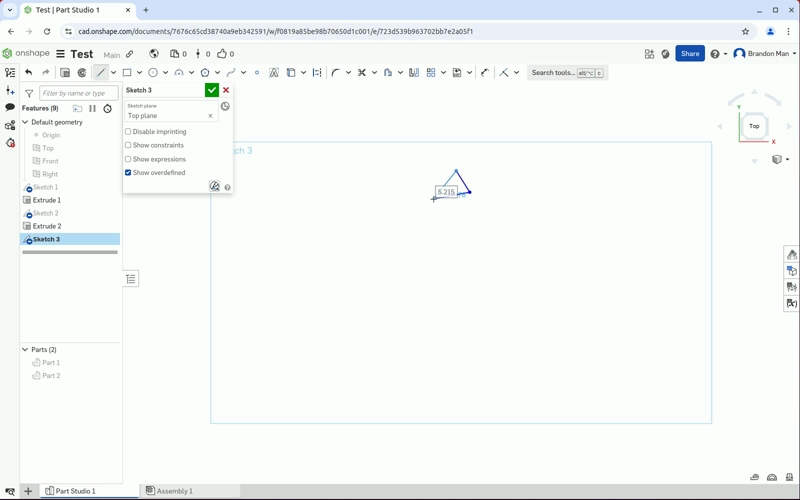
key(esc)
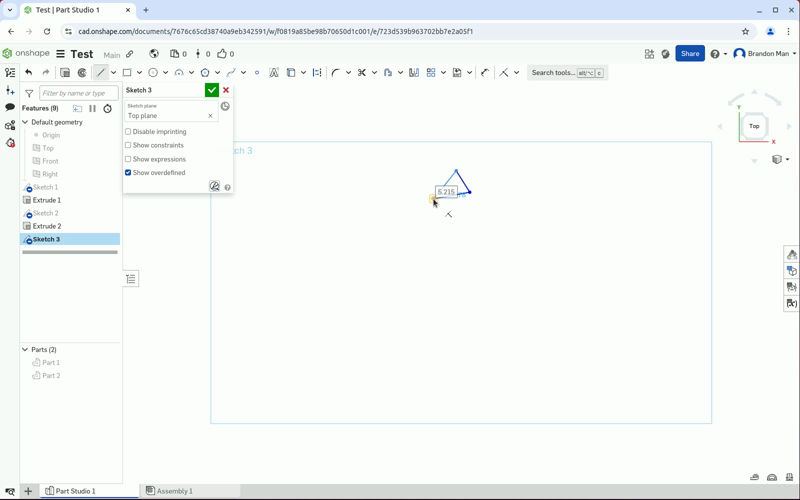
mouse_move(454, 180)
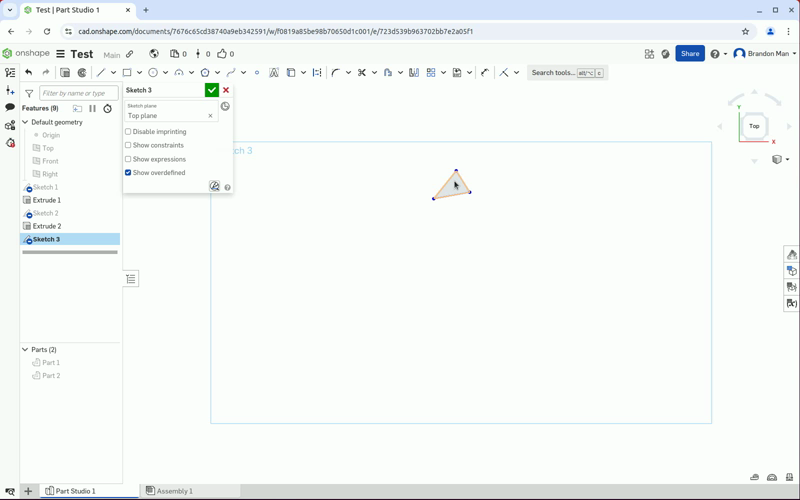
scroll(6)
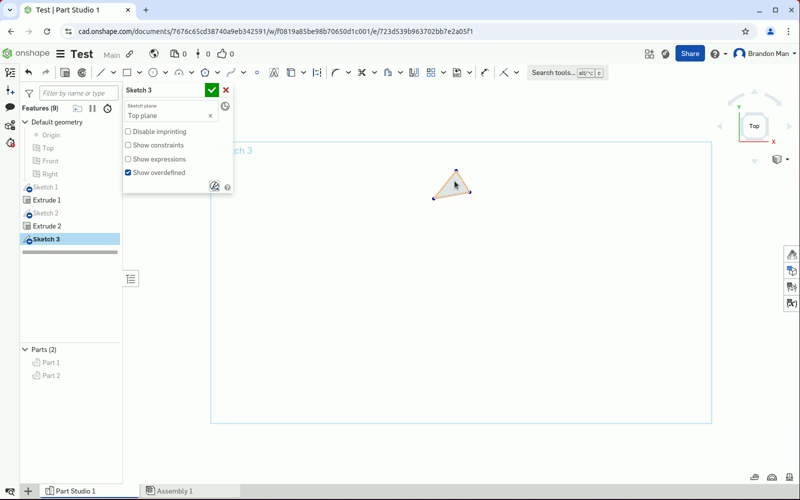
scroll(6)
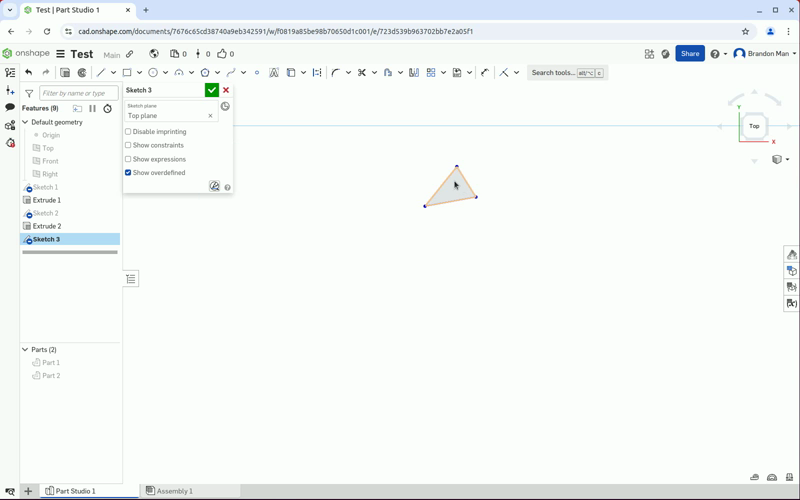
scroll(6)
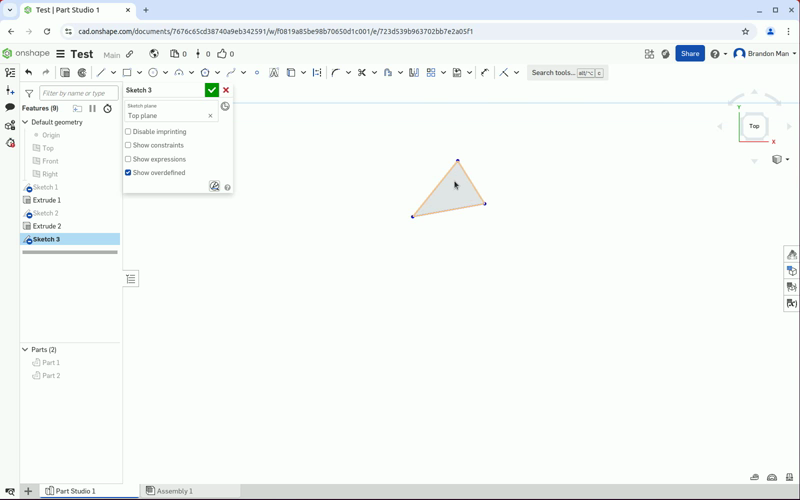
scroll(6)
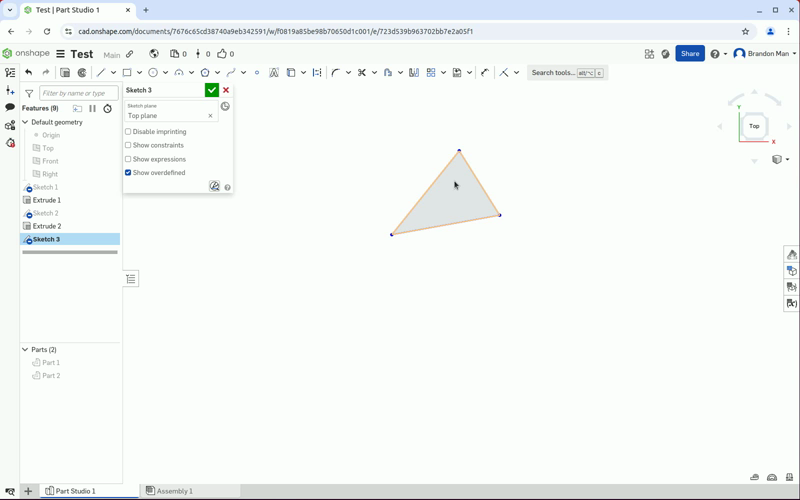
scroll(6)
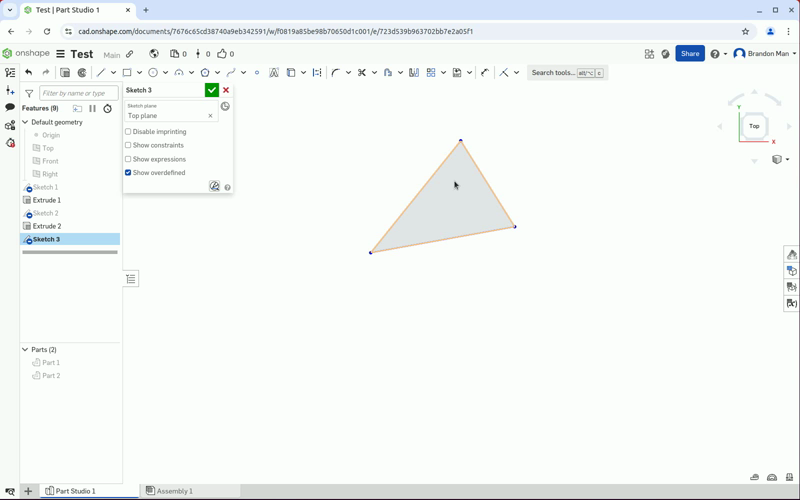
scroll(6)
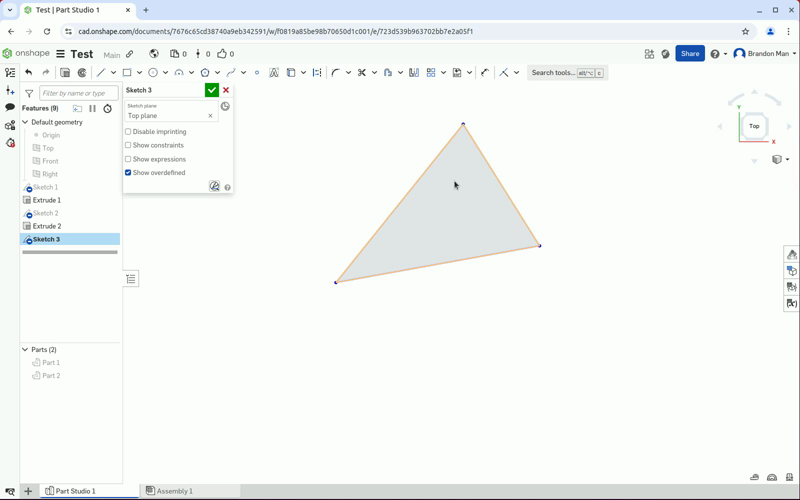
scroll(6)
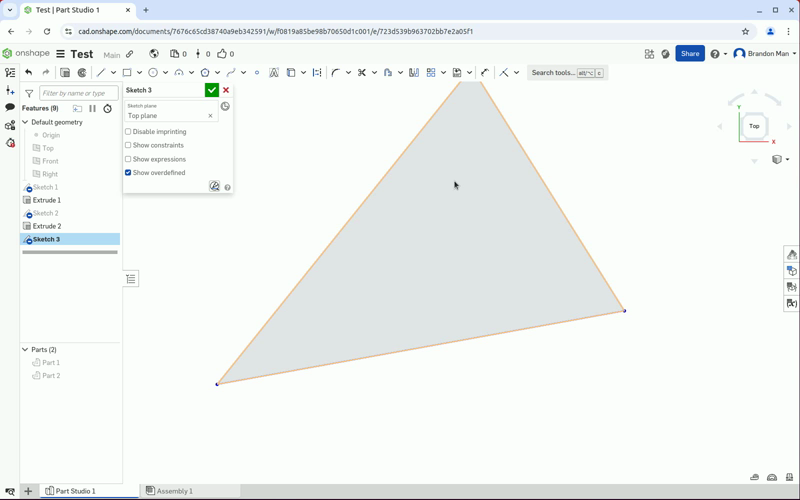
click(454, 180)
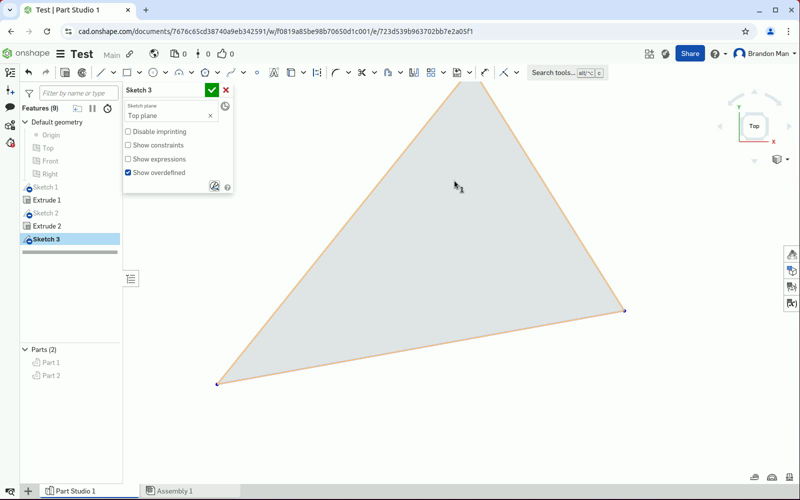
scroll(-6)
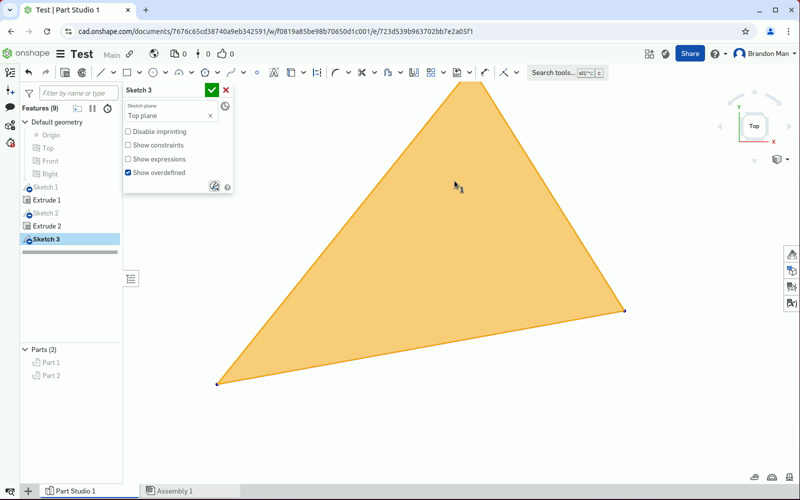
scroll(-6)
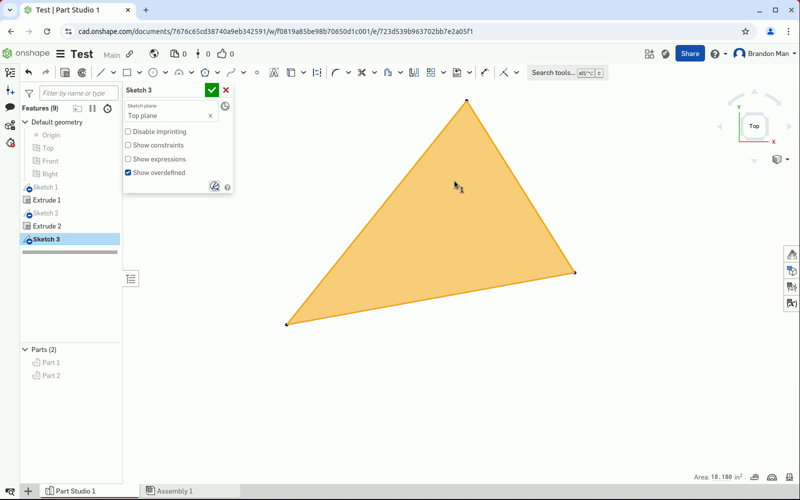
scroll(-6)
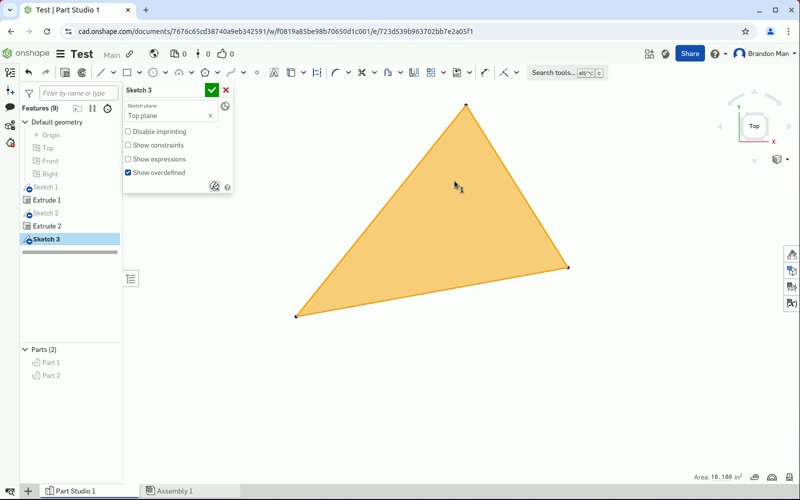
scroll(-6)
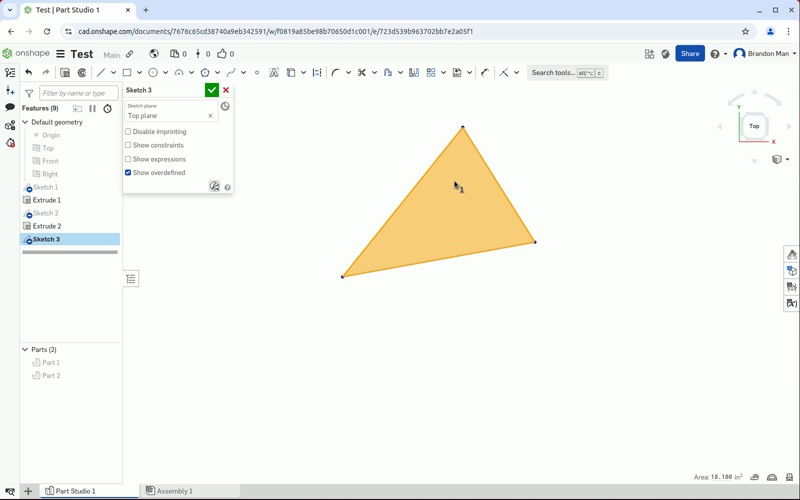
scroll(-6)
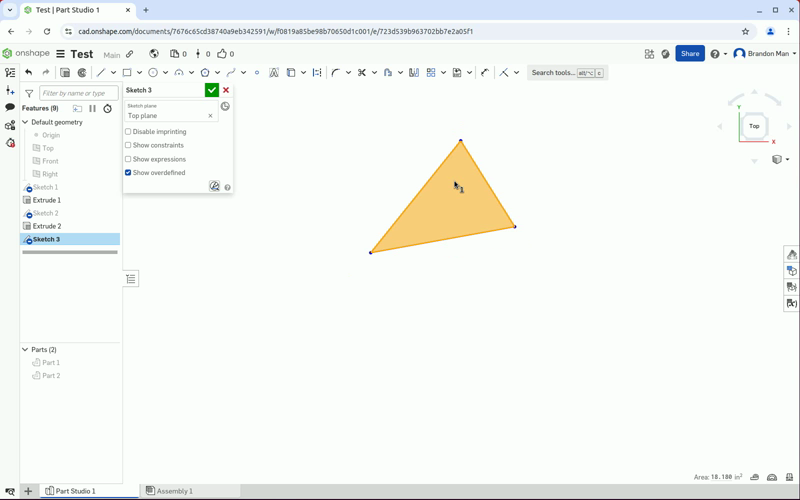
scroll(-6)
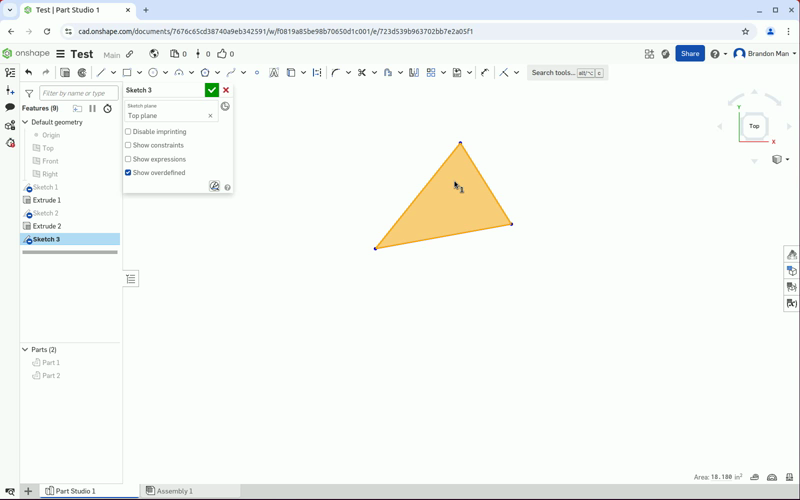
scroll(-6)
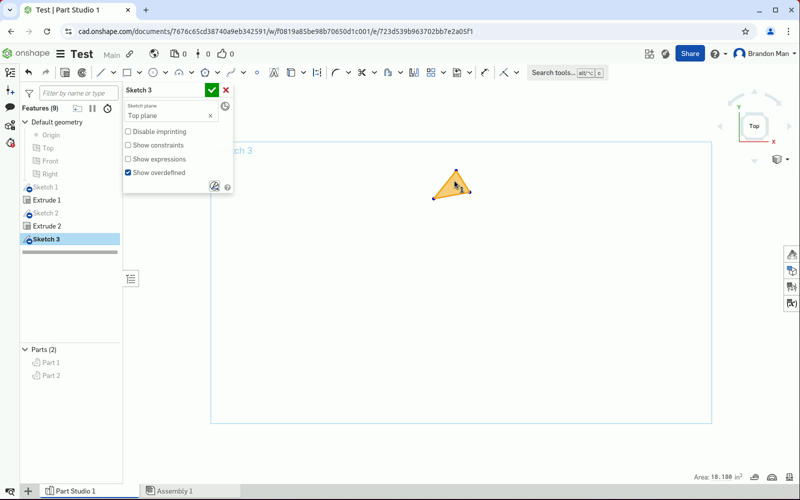
mouse_move(73, 352)
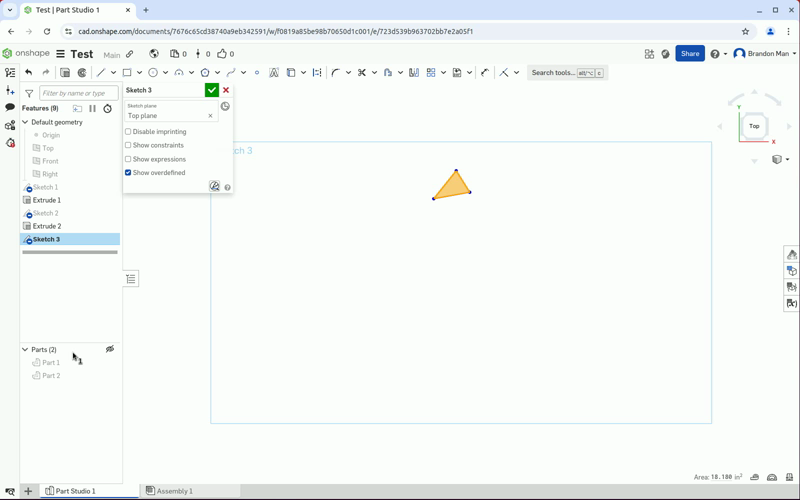
key(shift+y)
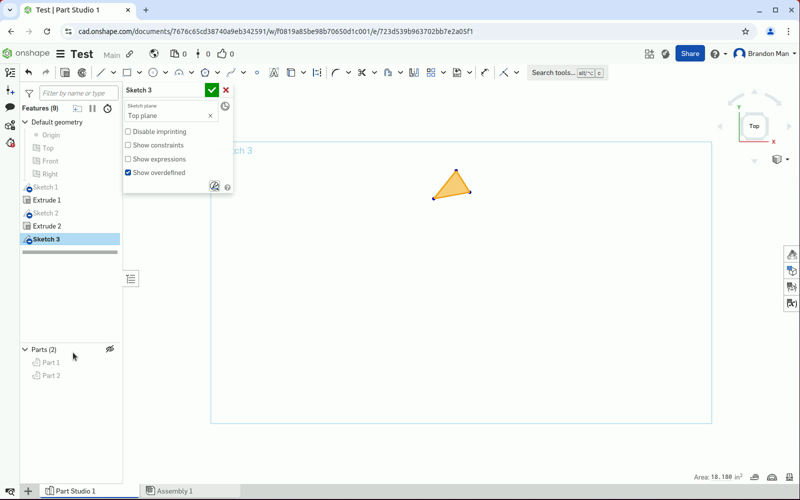
key(shift+e)
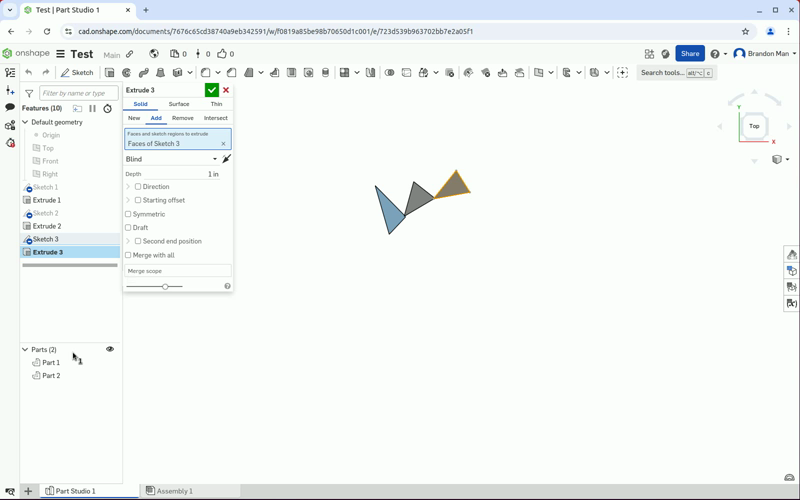
mouse_move(143, 106)
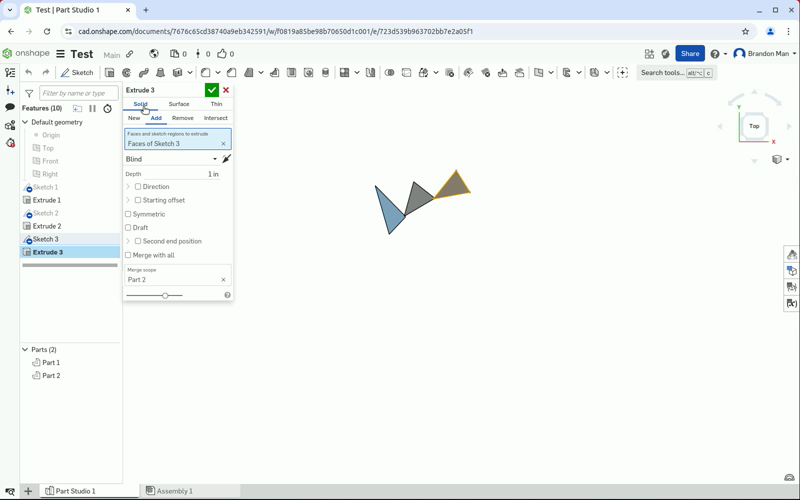
click(143, 106)
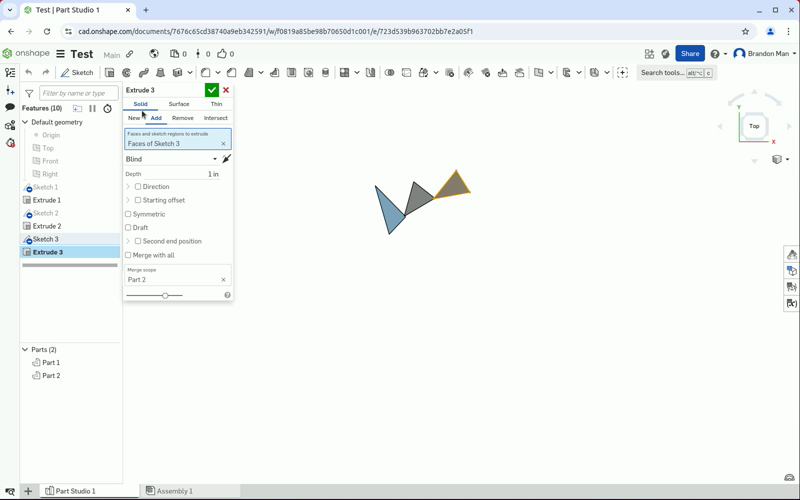
mouse_move(137, 120)
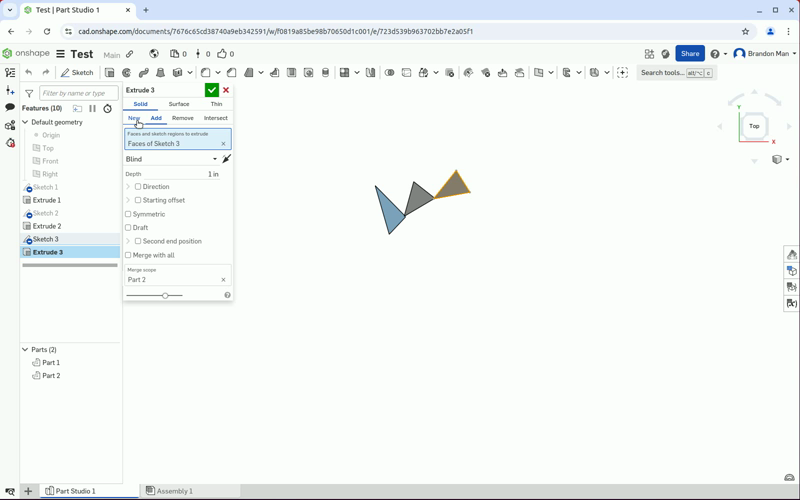
click(137, 120)
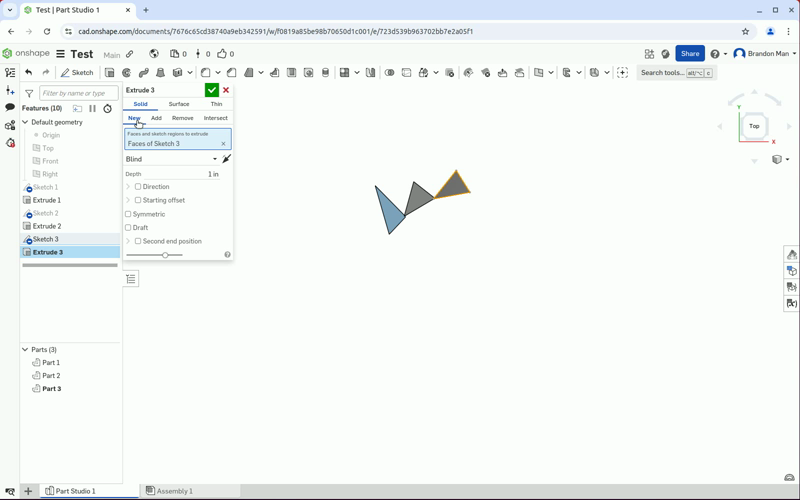
key(tab, 4)
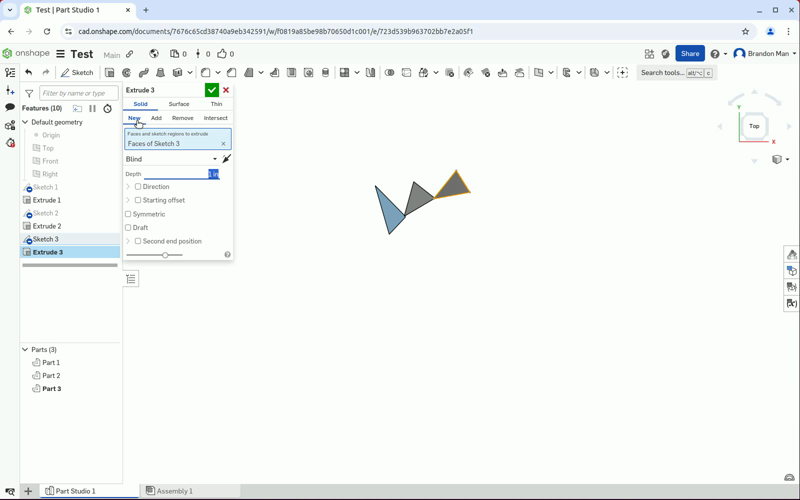
text(2.407)
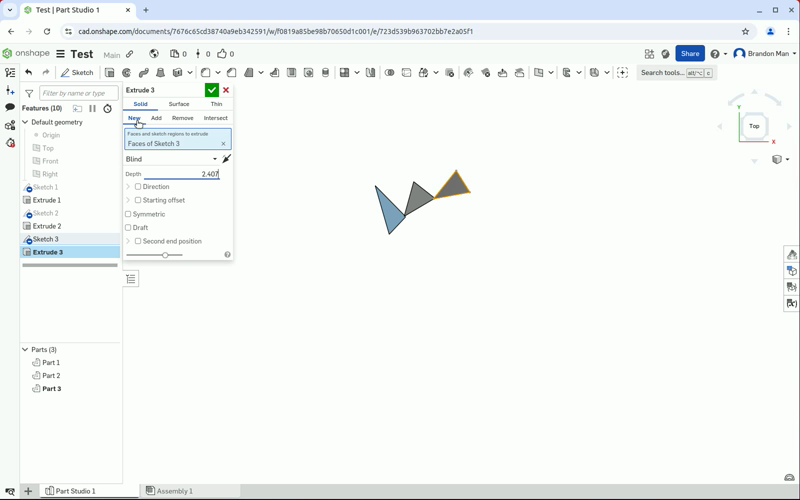
key(enter)
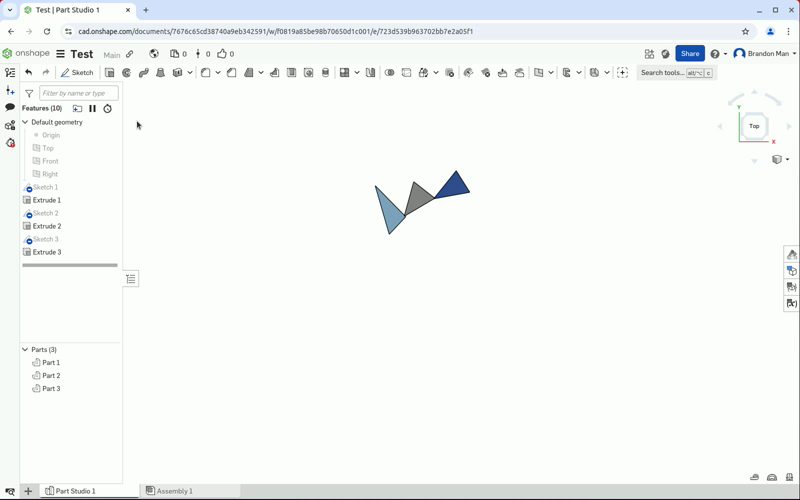
key(shift+h)
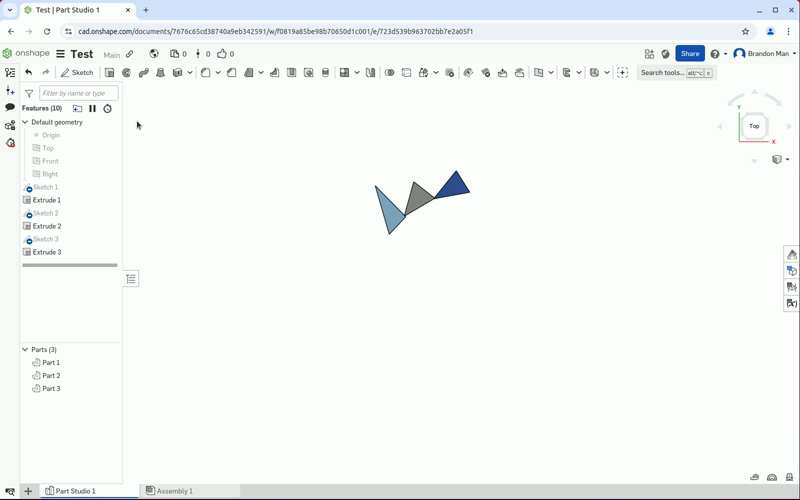
key(shift+h)
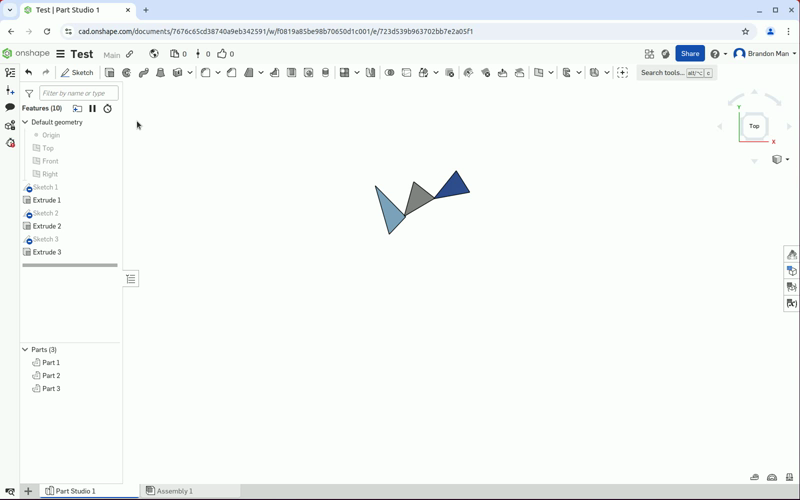
mouse_move(73, 189)
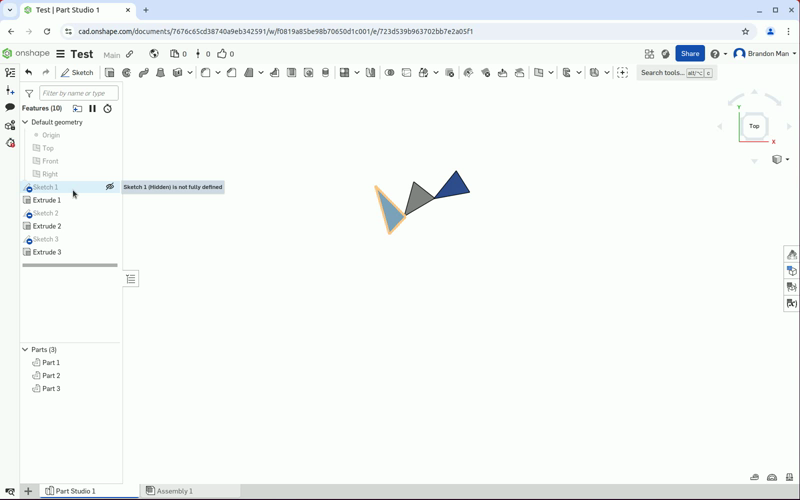
click(73, 189)
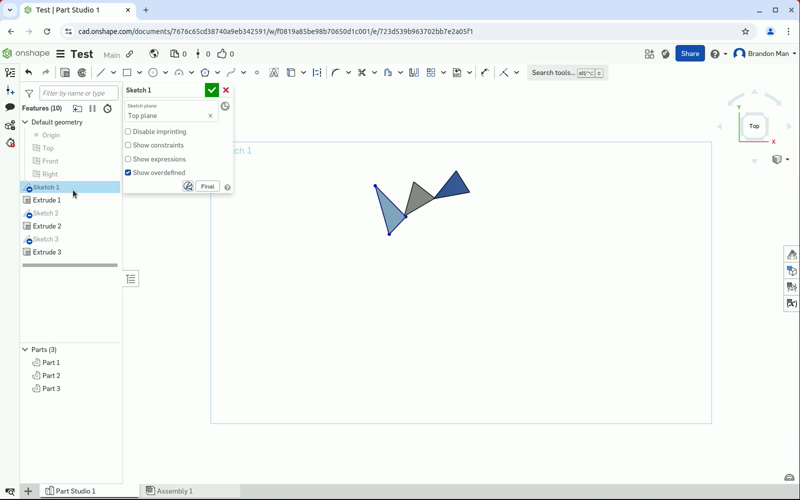
mouse_move(229, 92)
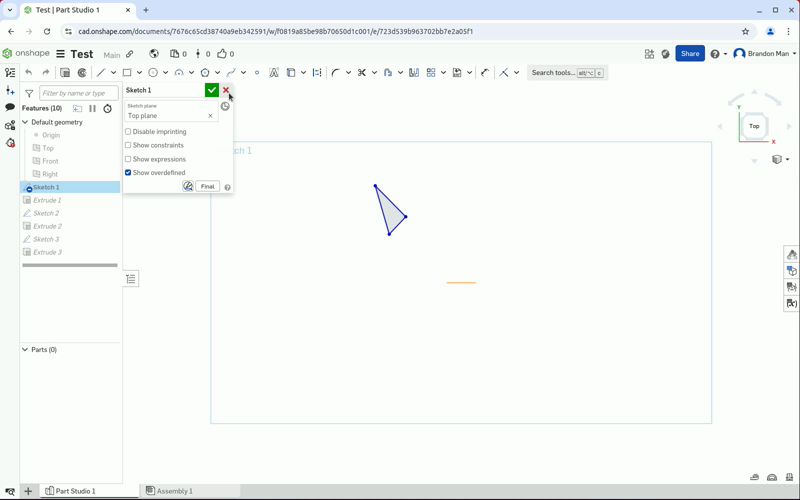
click(229, 92)
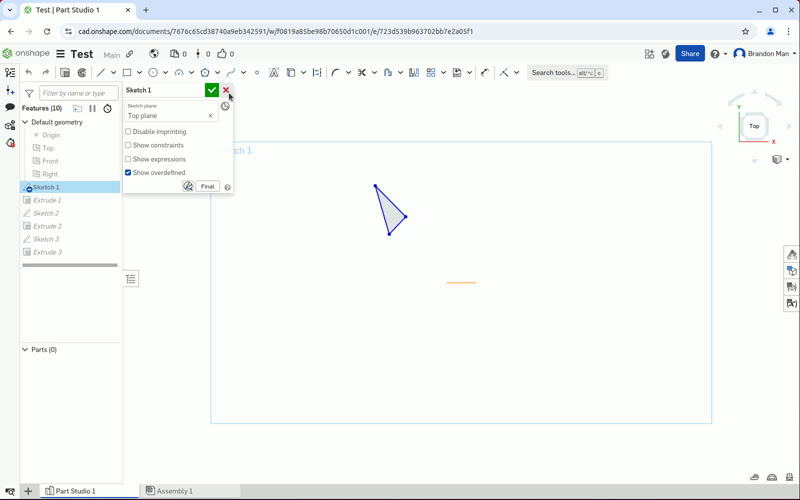
key(shift+s)
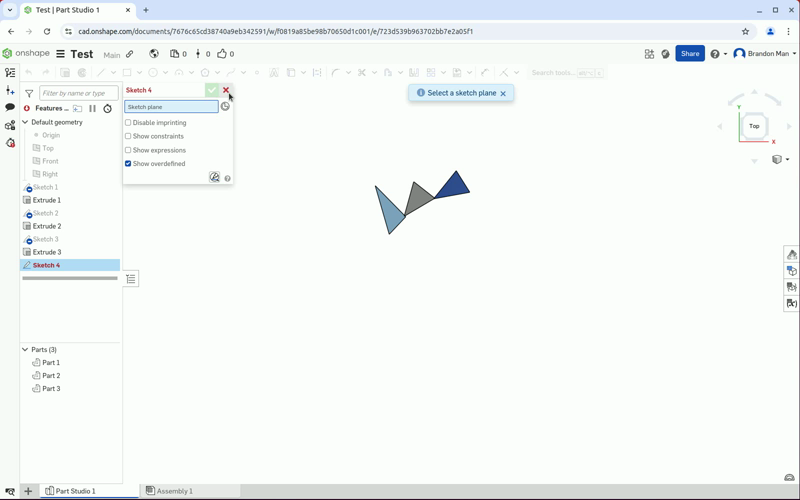
mouse_move(73, 150)
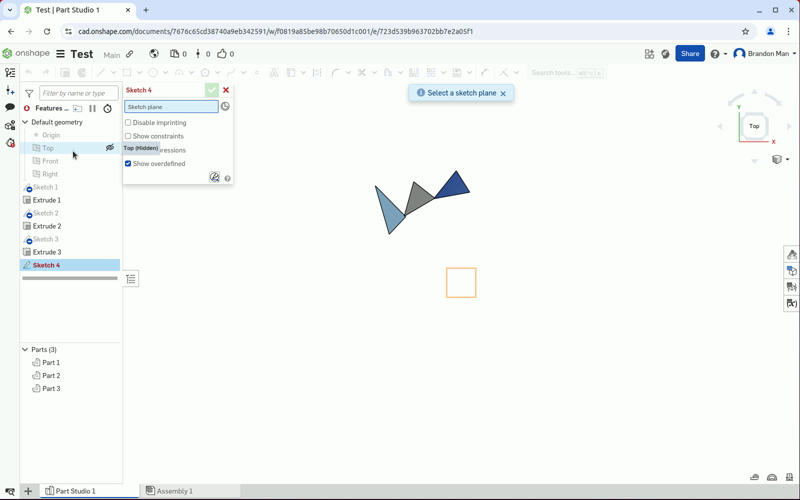
click(73, 150)
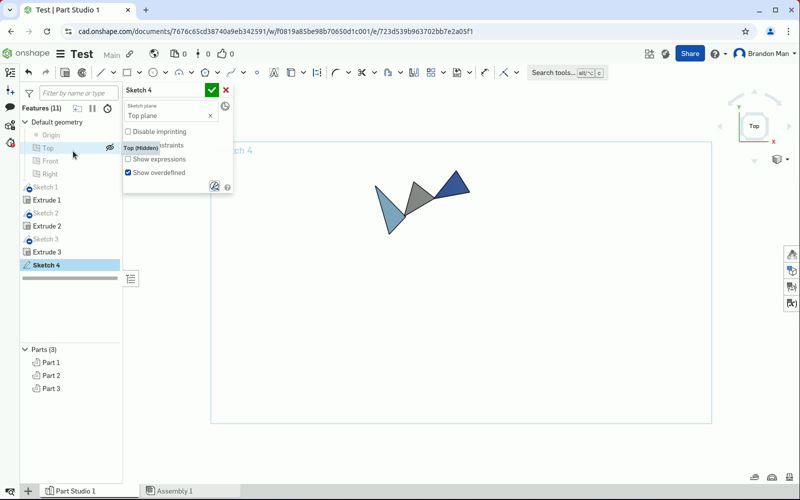
mouse_move(73, 352)
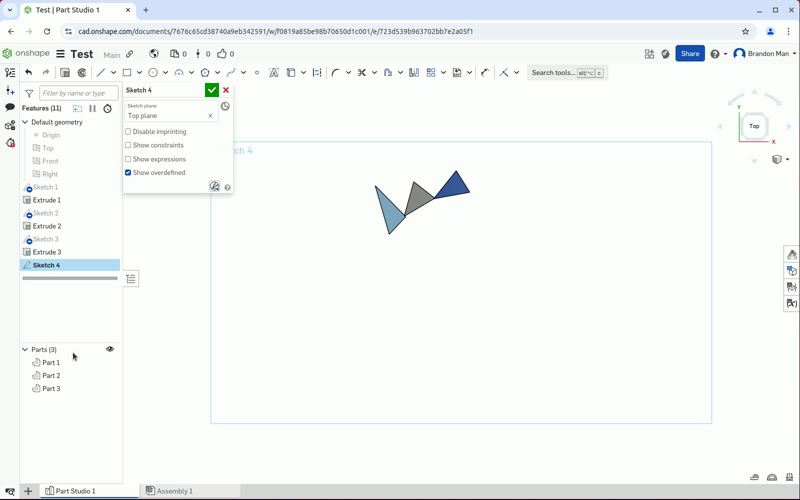
key(y)
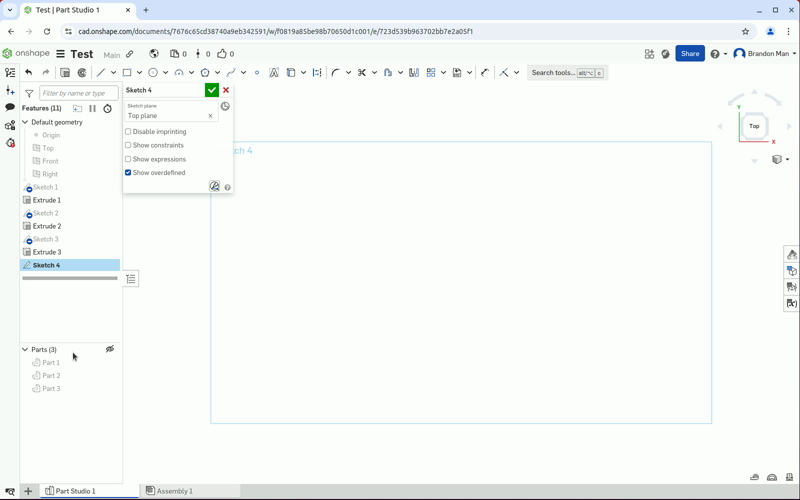
key(l)
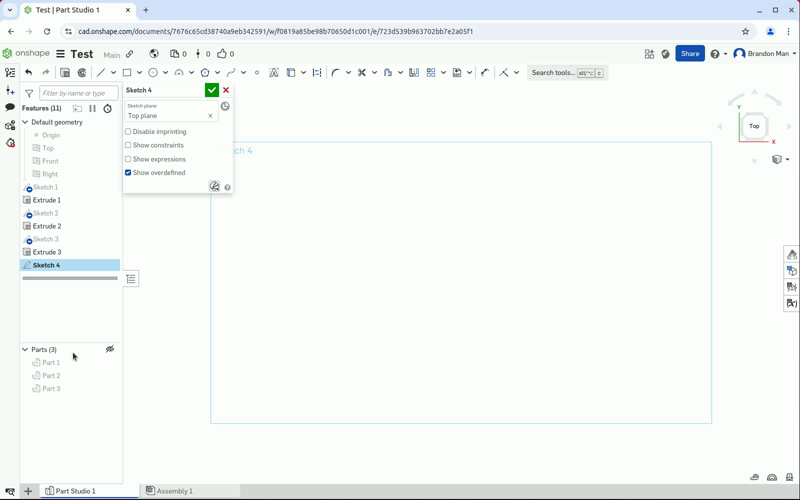
key_down(shift)
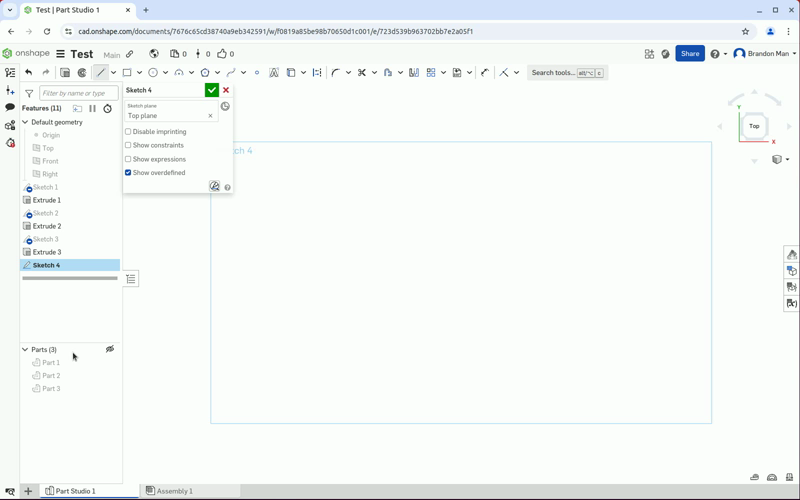
mouse_move(467, 192)
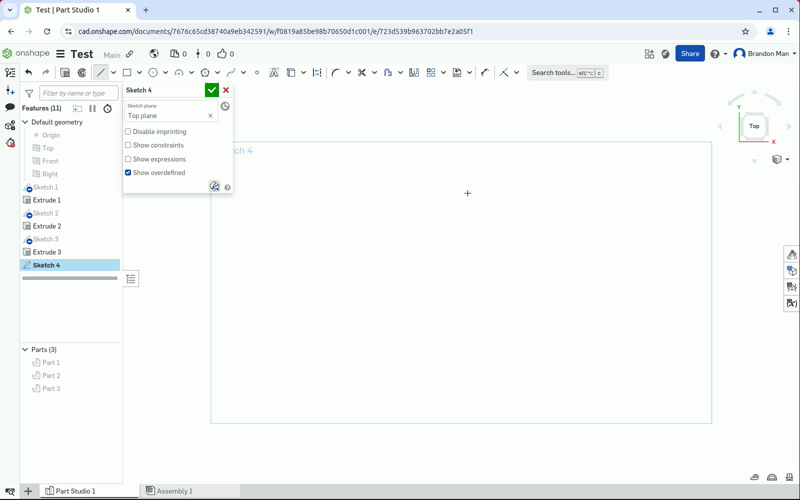
click(467, 192)
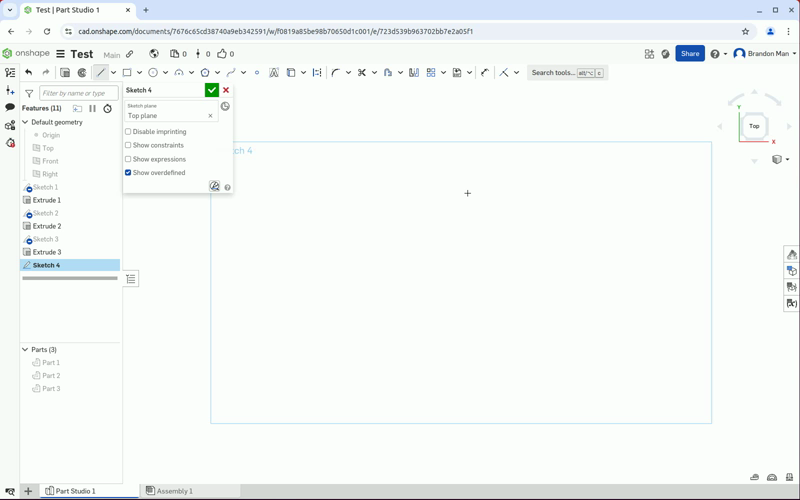
key_up(shift)
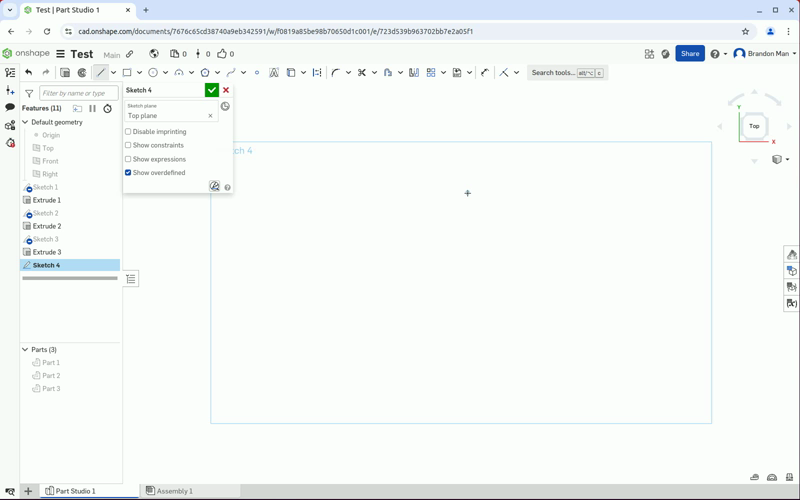
key_down(shift)
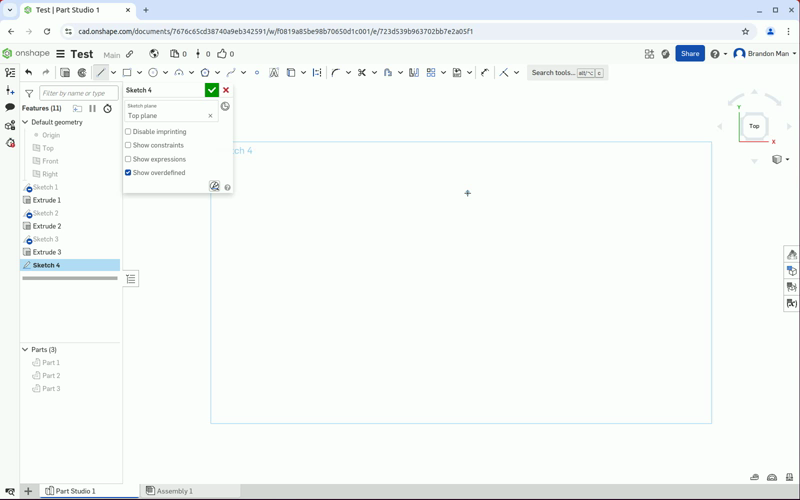
mouse_move(497, 192)
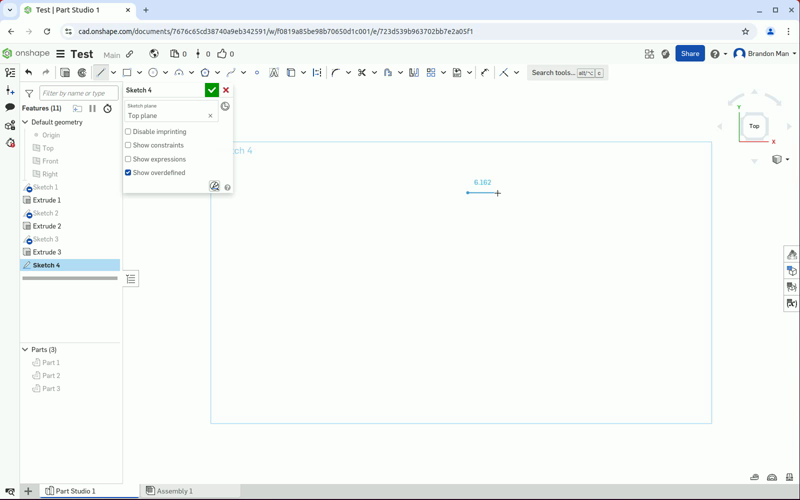
mouse_move(504, 201)
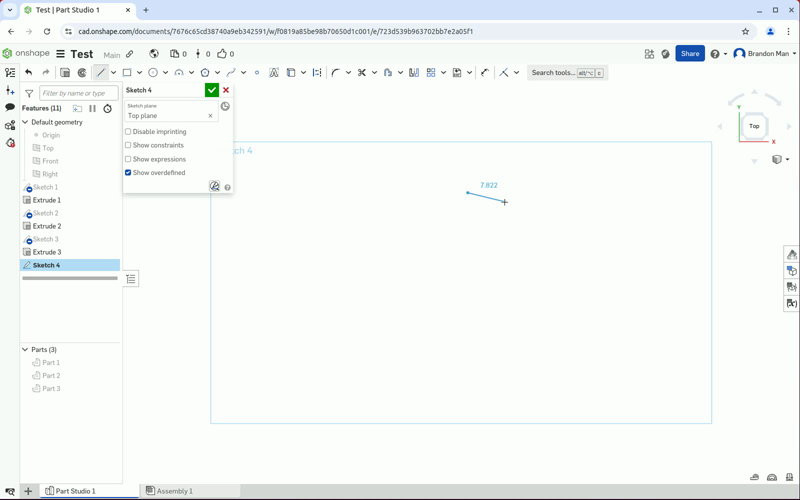
click(504, 201)
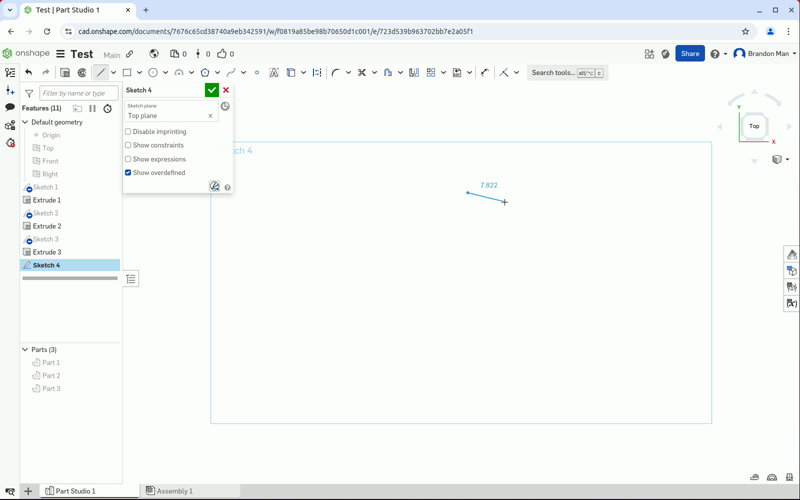
key_up(shift)
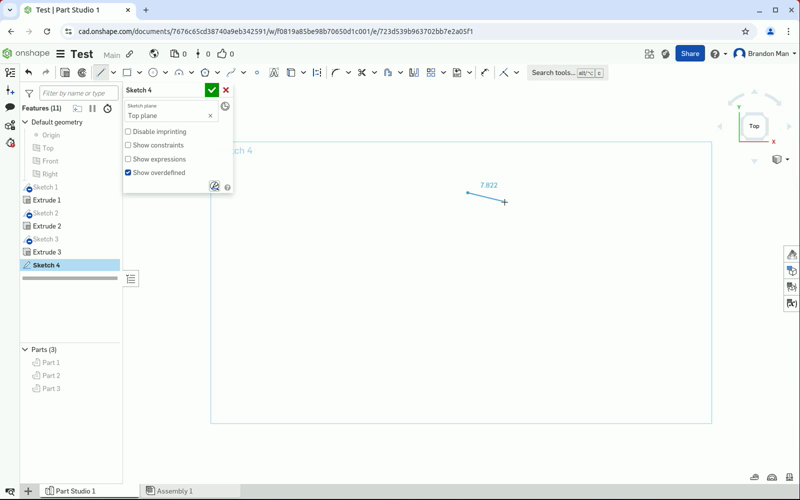
key_down(shift)
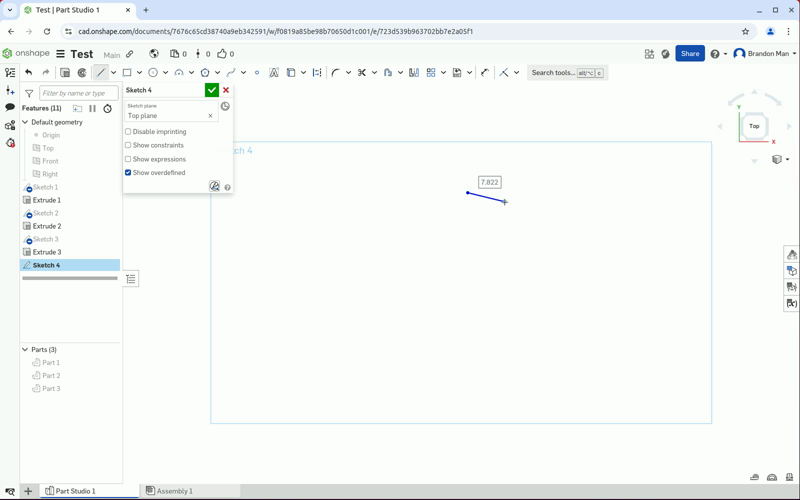
mouse_move(534, 201)
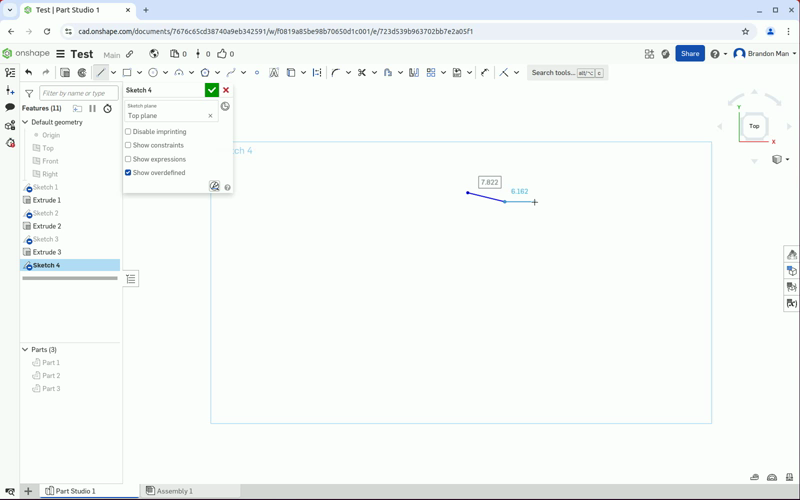
mouse_move(487, 170)
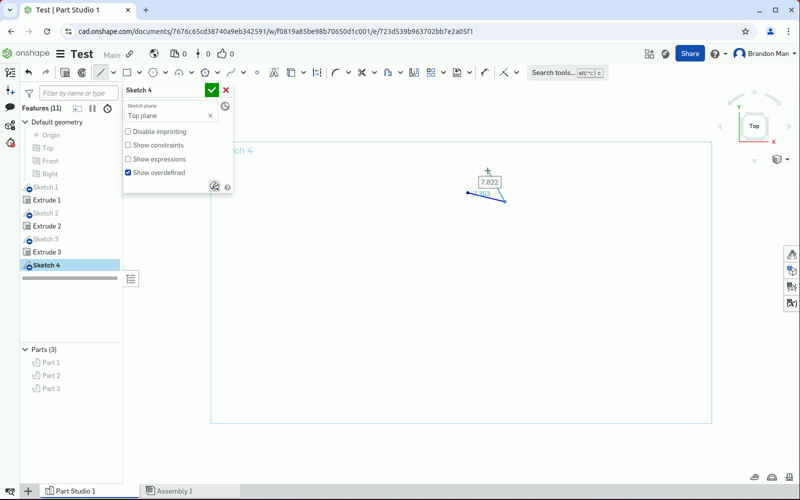
click(487, 170)
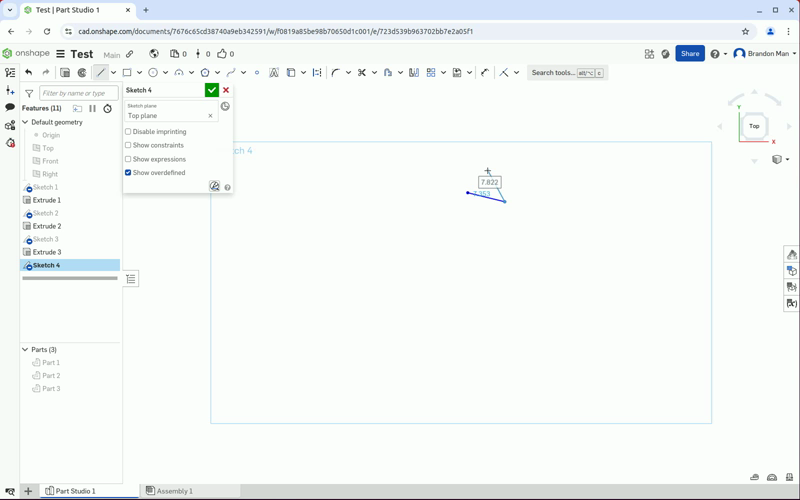
key_up(shift)
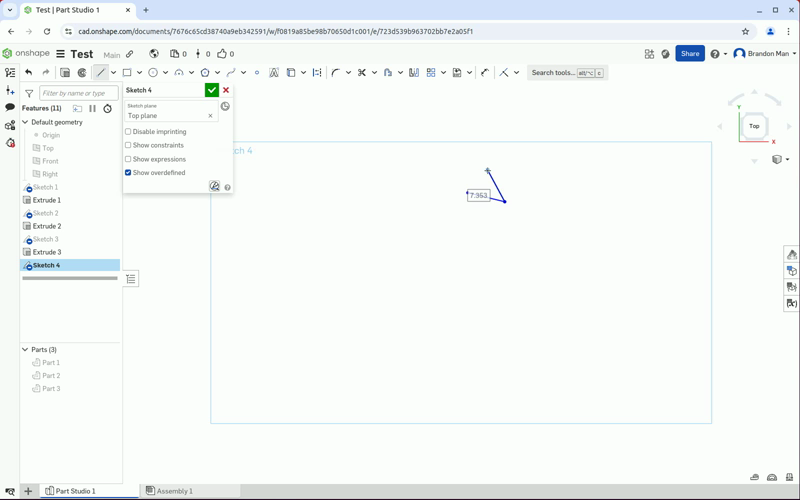
mouse_move(517, 170)
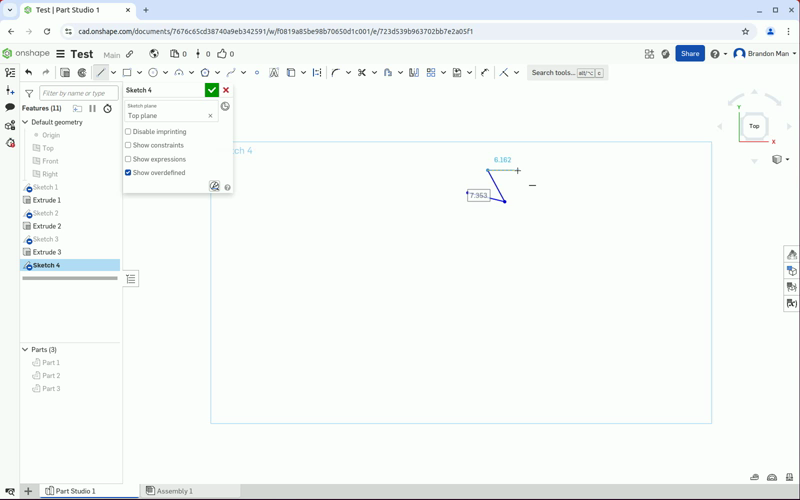
key_down(shift)
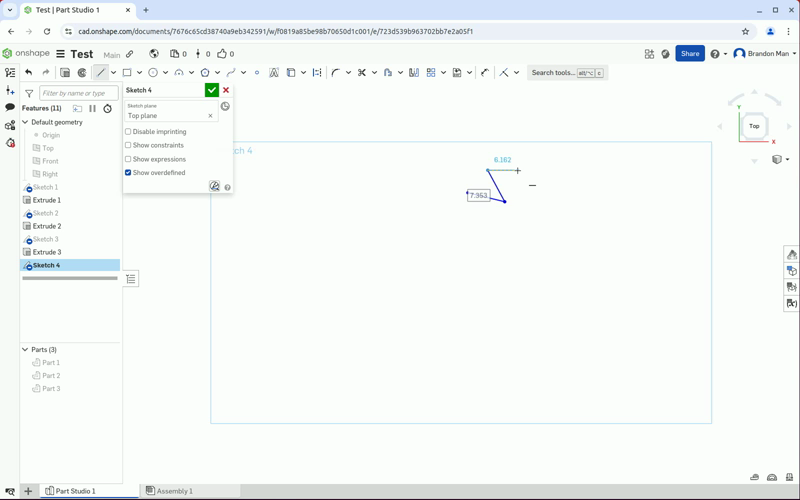
mouse_move(467, 192)
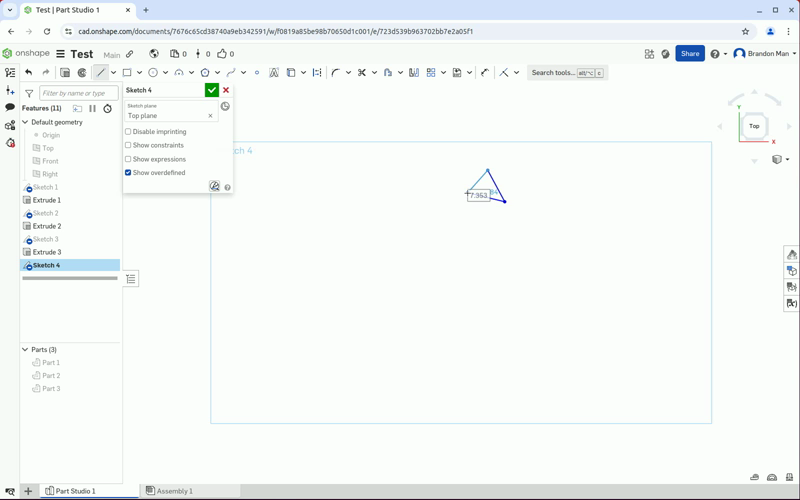
key_up(shift)
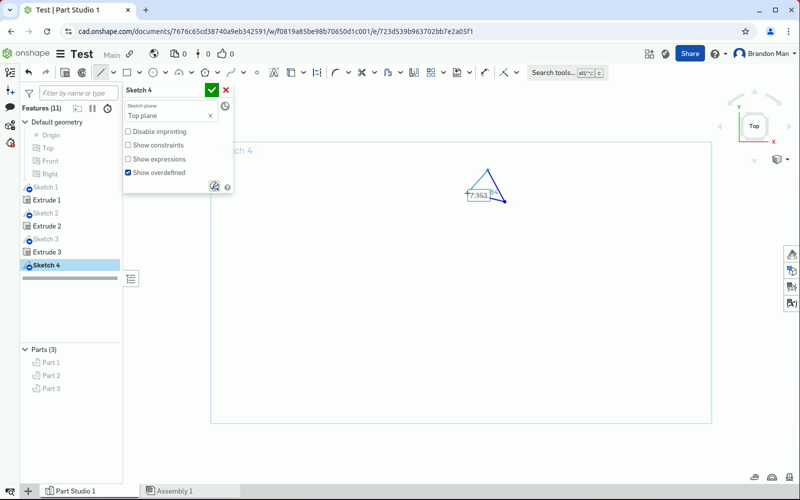
click(467, 192)
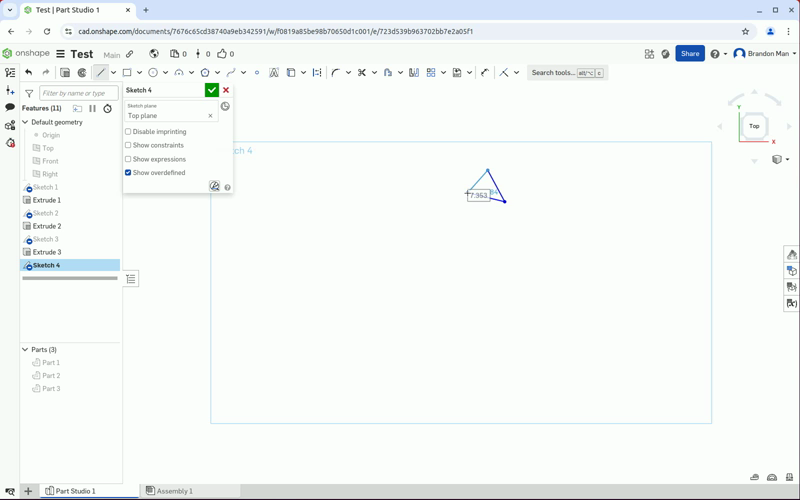
key(esc)
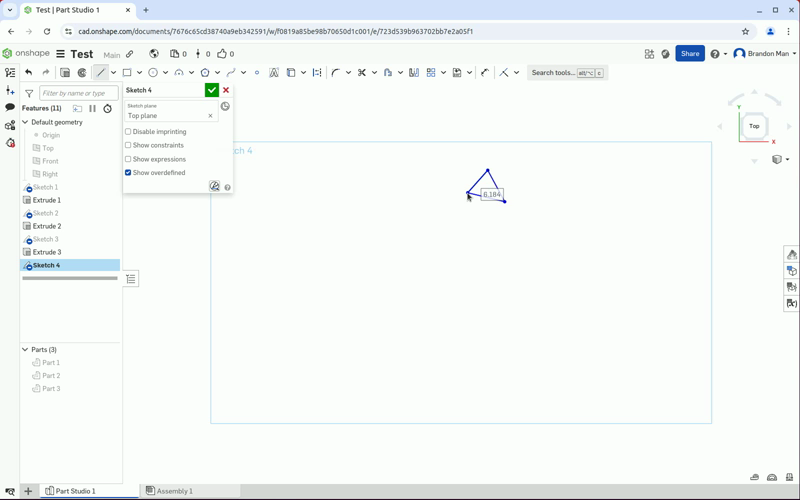
mouse_move(488, 186)
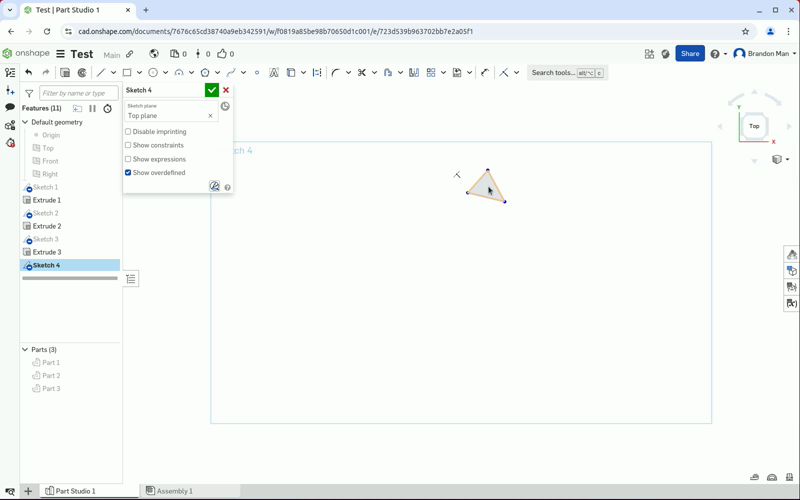
scroll(6)
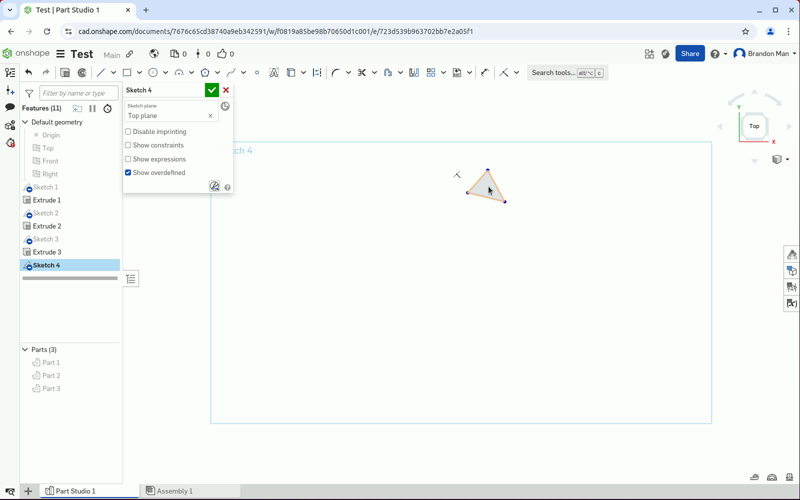
scroll(6)
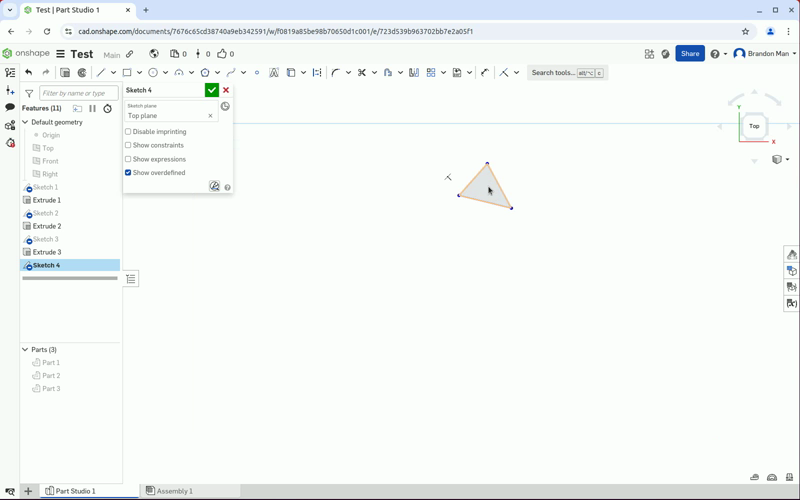
scroll(6)
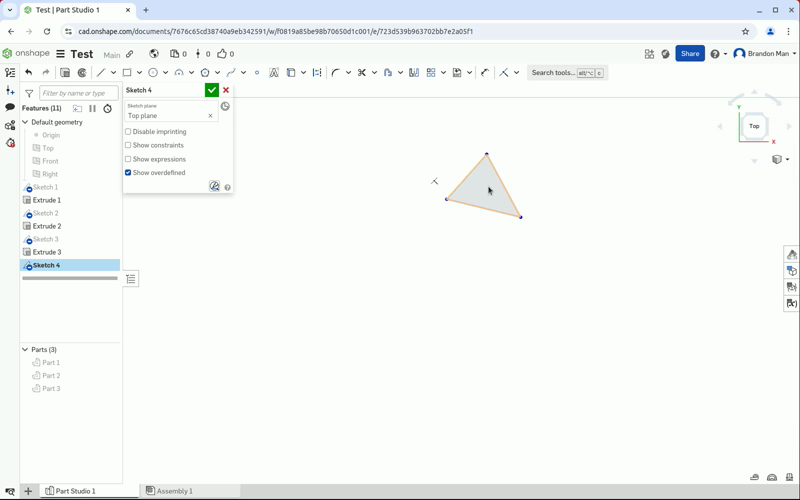
scroll(6)
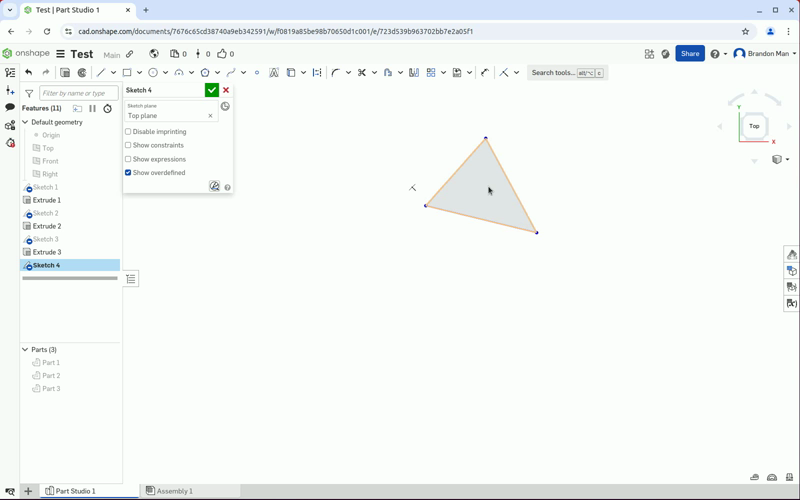
scroll(6)
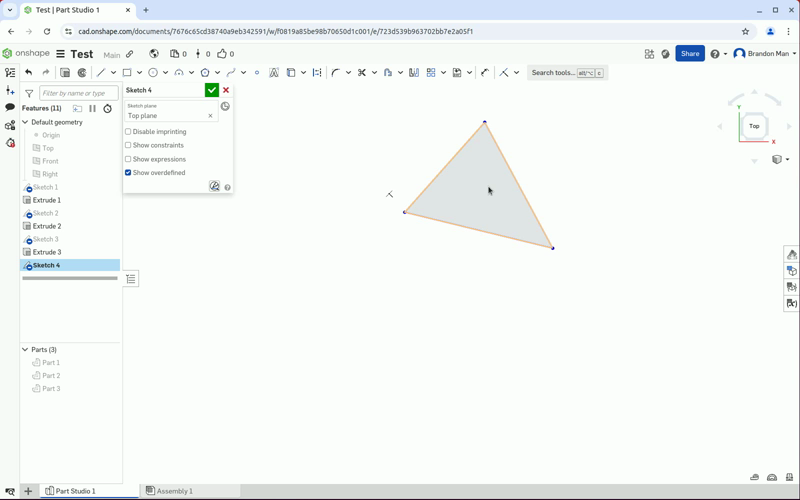
scroll(6)
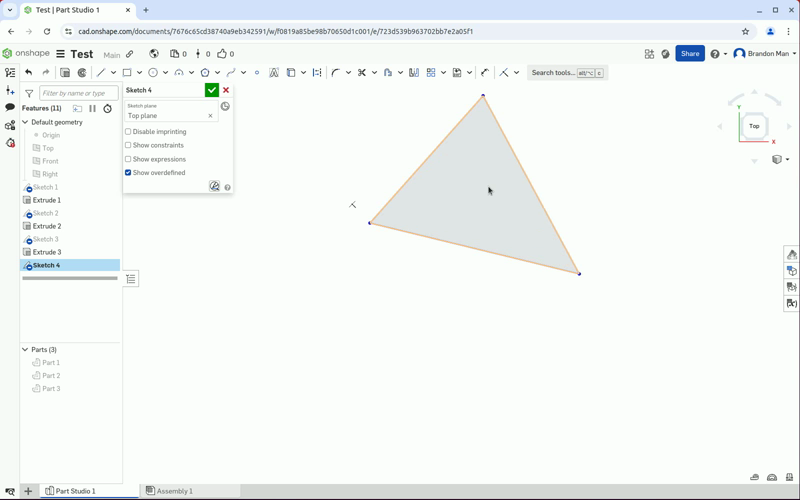
scroll(6)
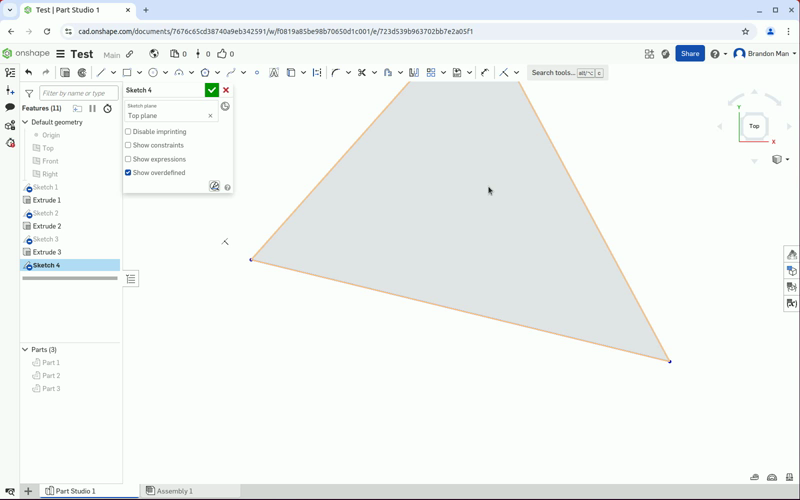
click(488, 186)
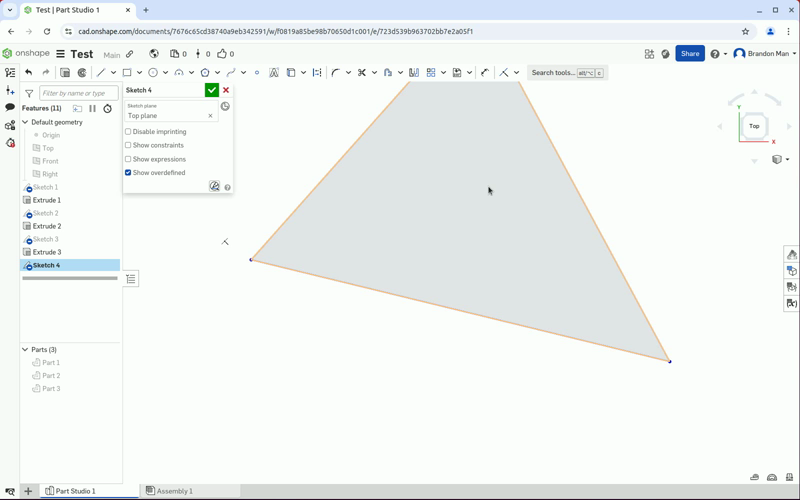
scroll(-6)
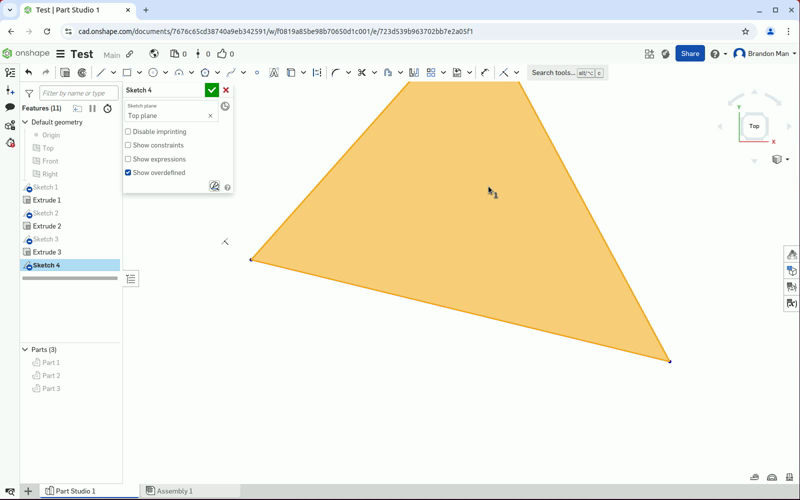
scroll(-6)
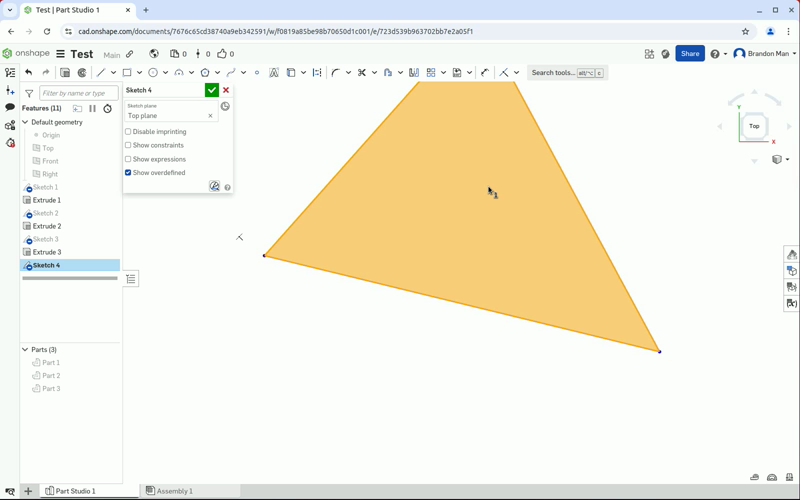
scroll(-6)
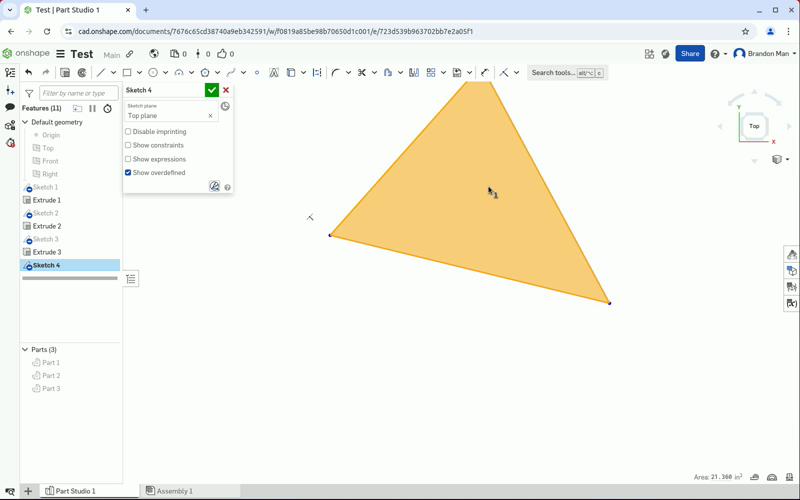
scroll(-6)
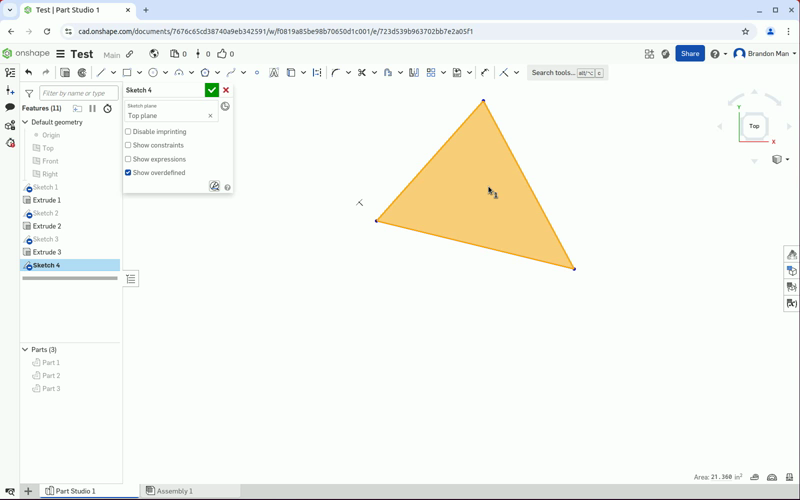
scroll(-6)
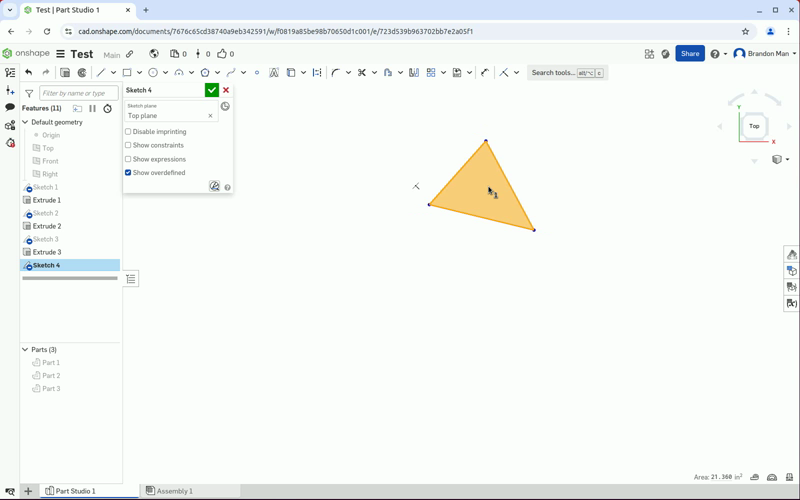
scroll(-6)
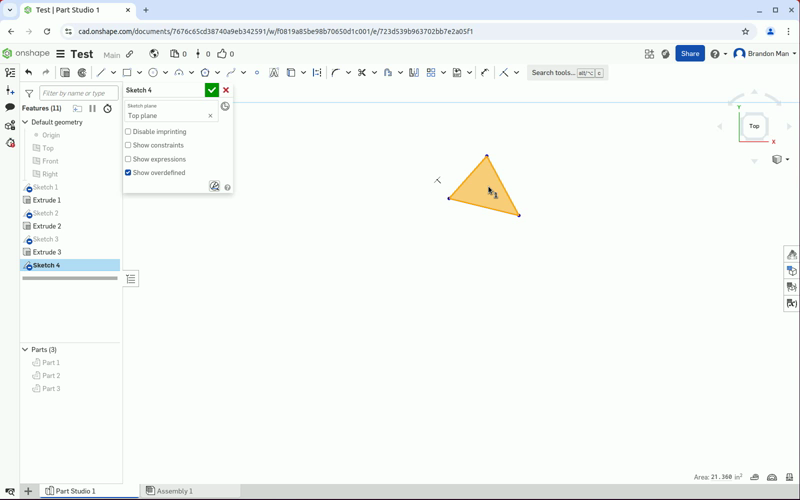
scroll(-6)
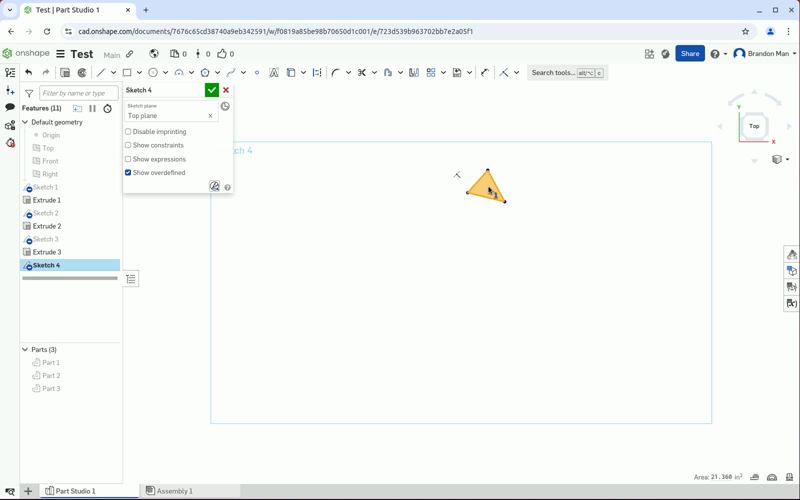
mouse_move(73, 352)
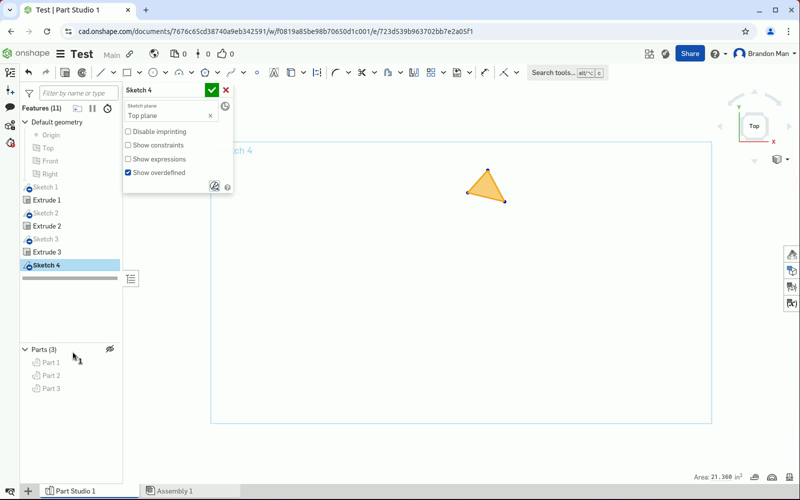
key(shift+y)
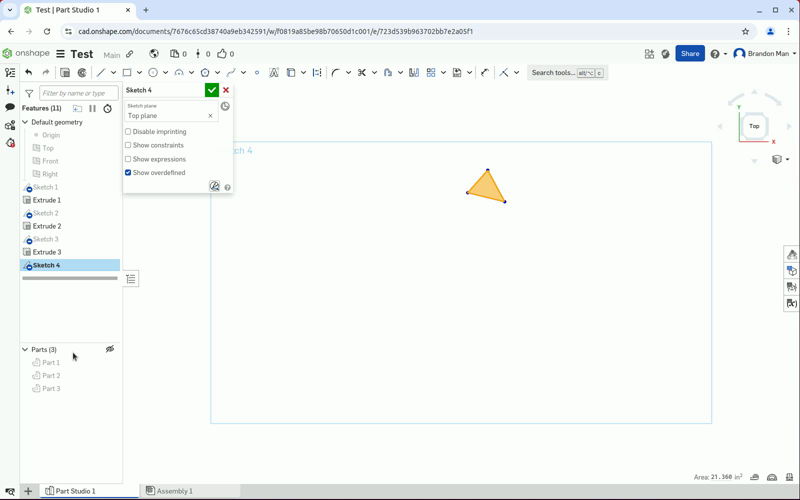
key(shift+e)
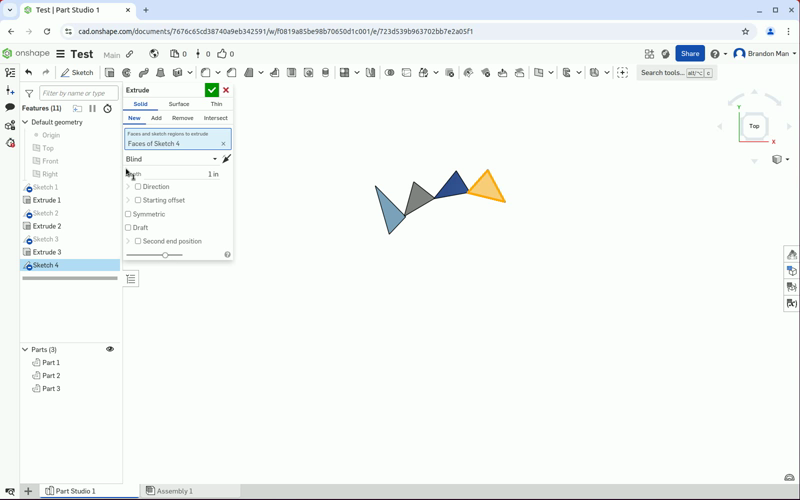
mouse_move(143, 106)
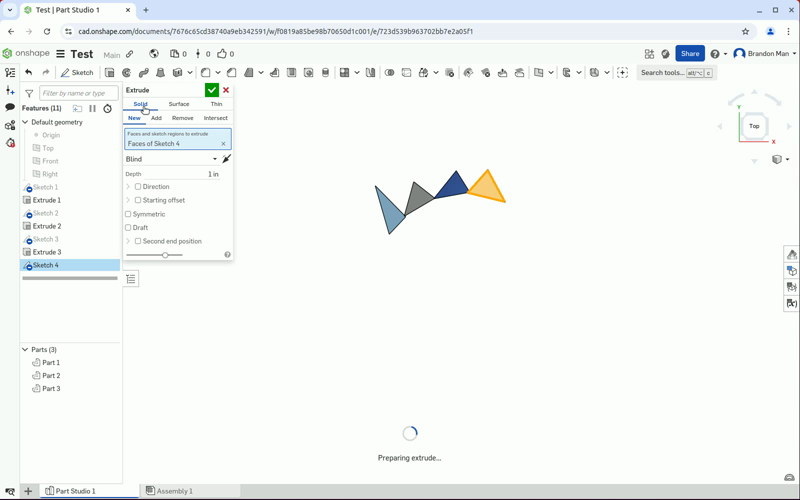
click(143, 106)
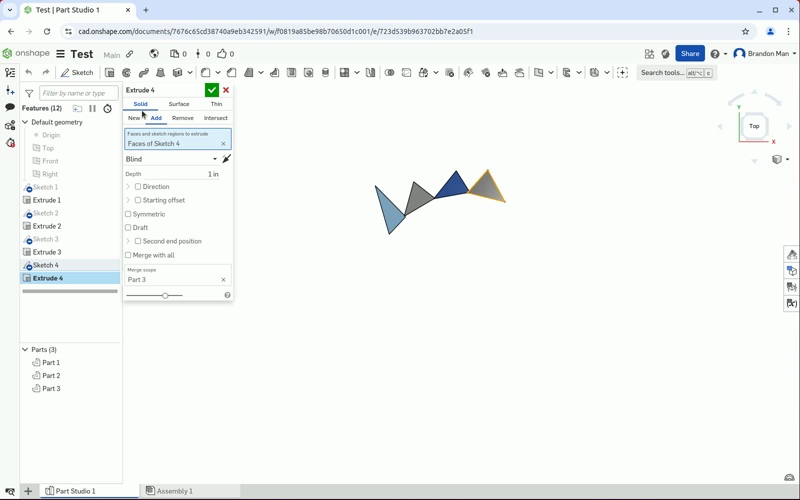
mouse_move(137, 120)
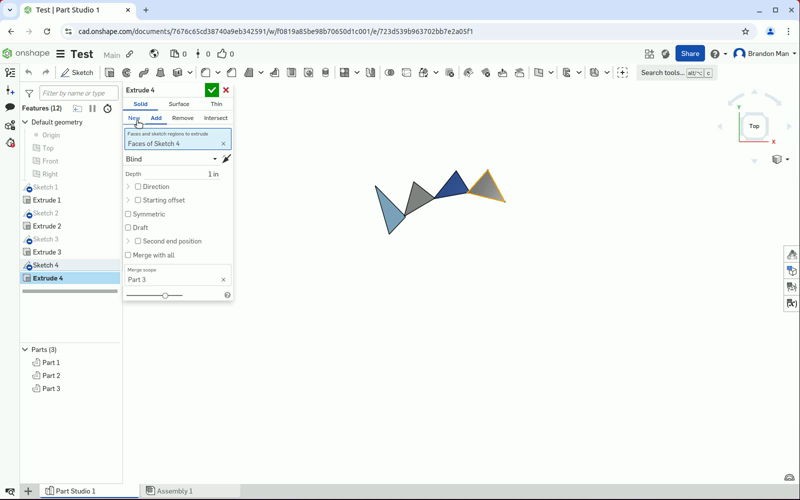
click(137, 120)
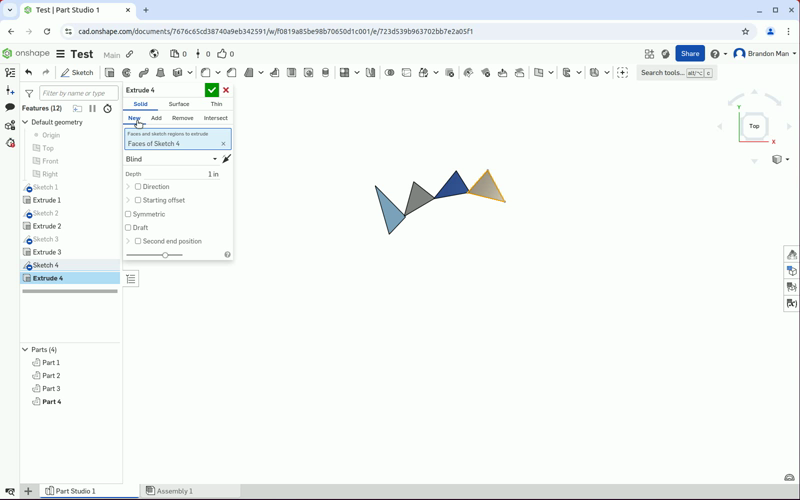
key(tab, 4)
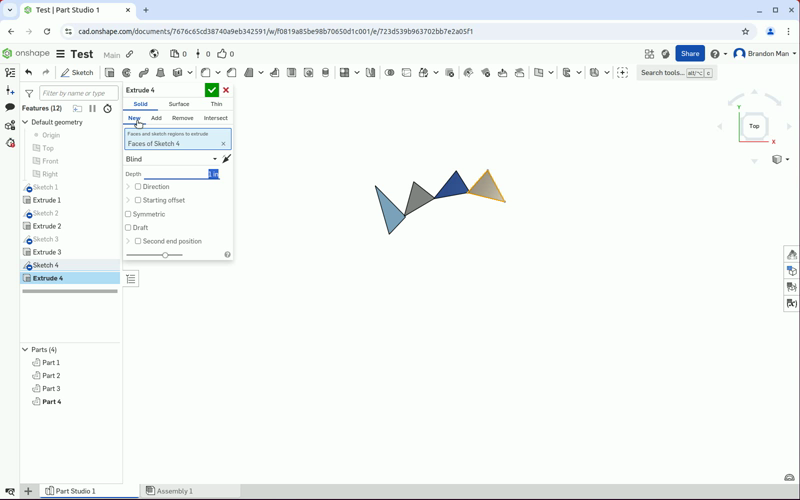
text(2.407)
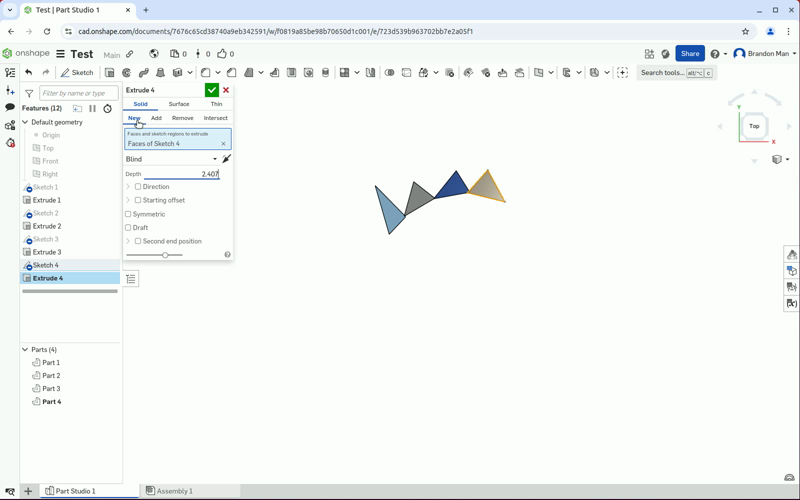
key(enter)
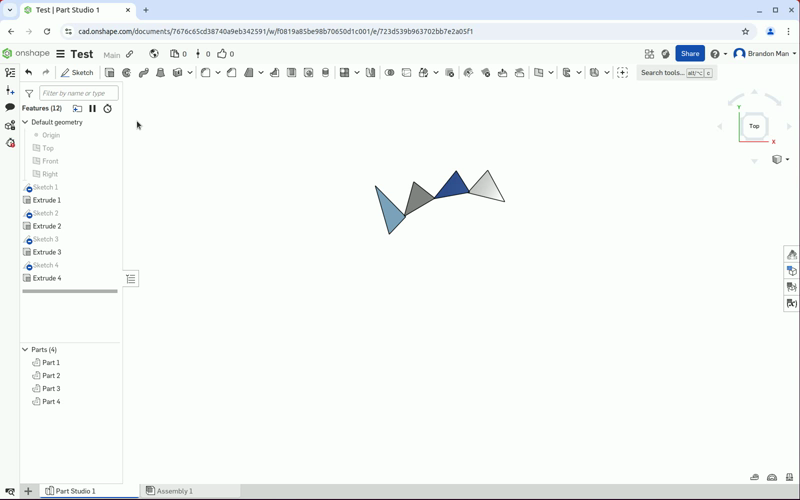
key(shift+h)
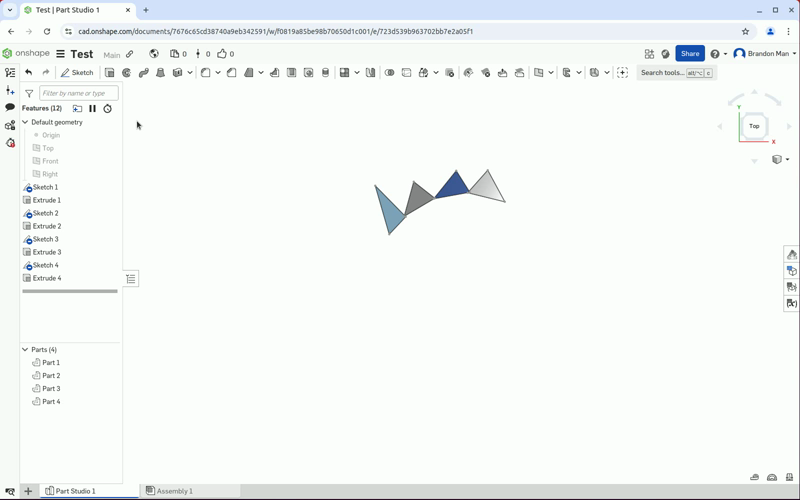
key(shift+h)
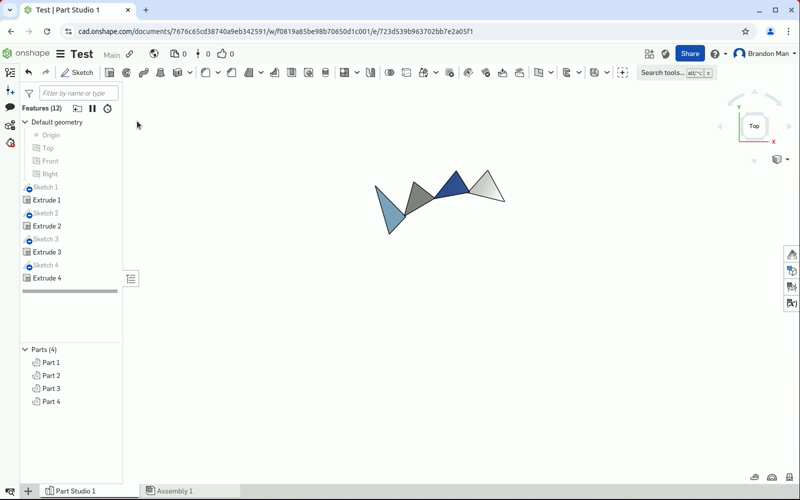
mouse_move(73, 189)
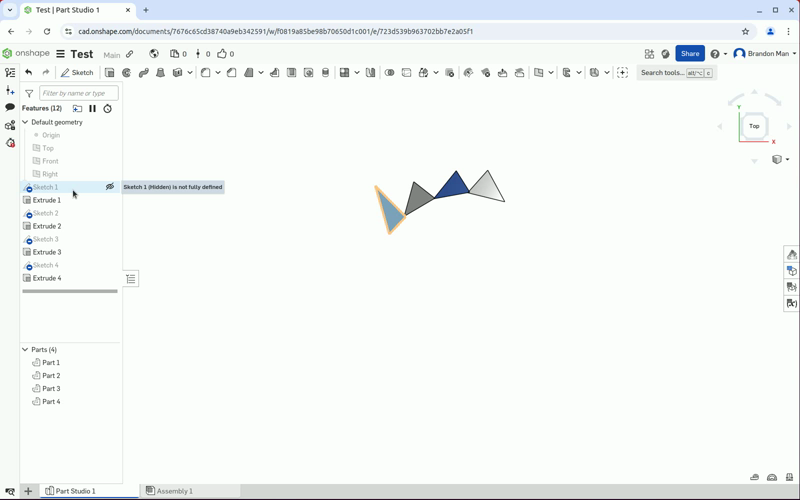
click(73, 189)
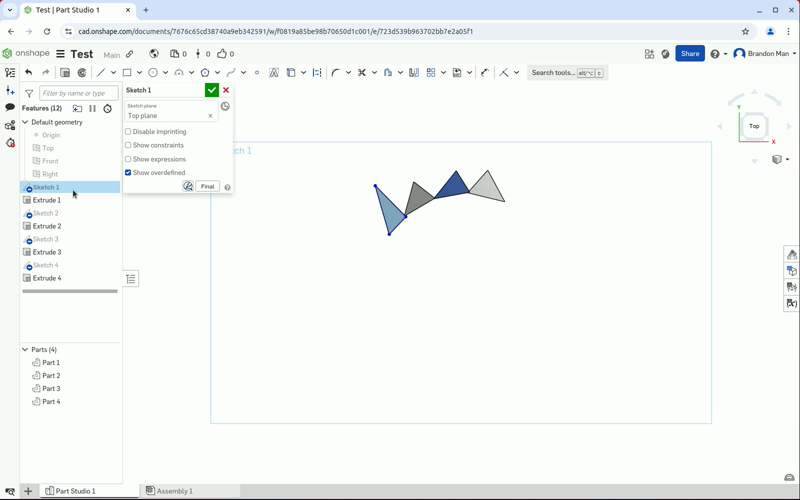
mouse_move(229, 92)
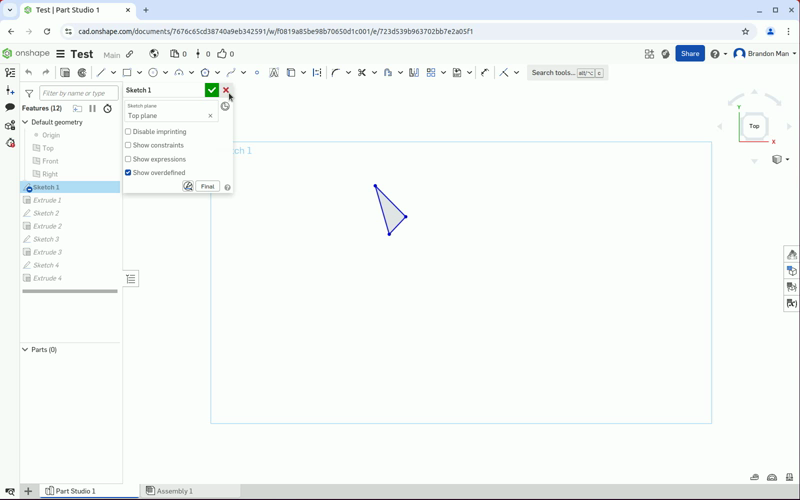
click(229, 92)
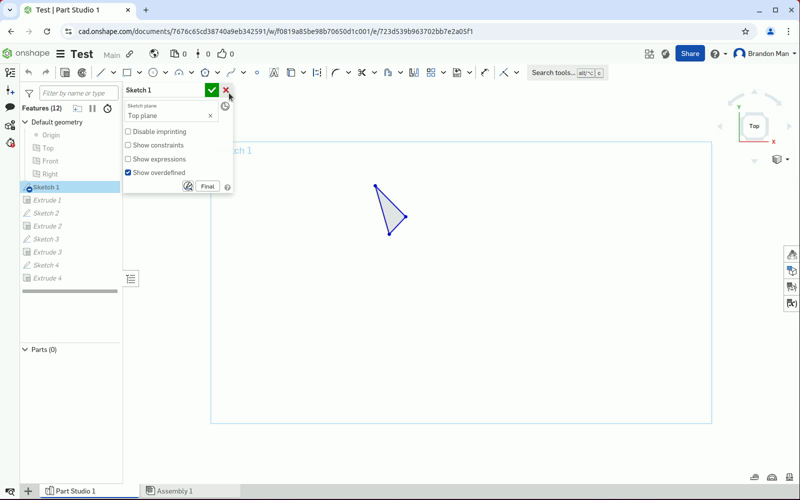
key(shift+s)
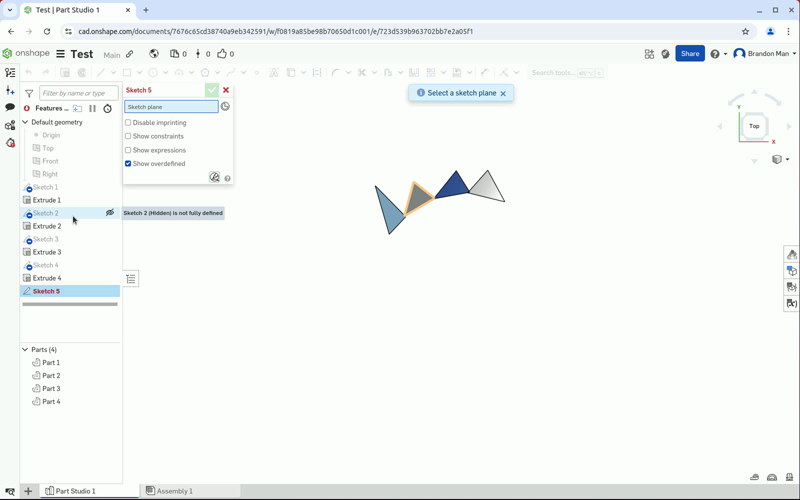
scroll(3)
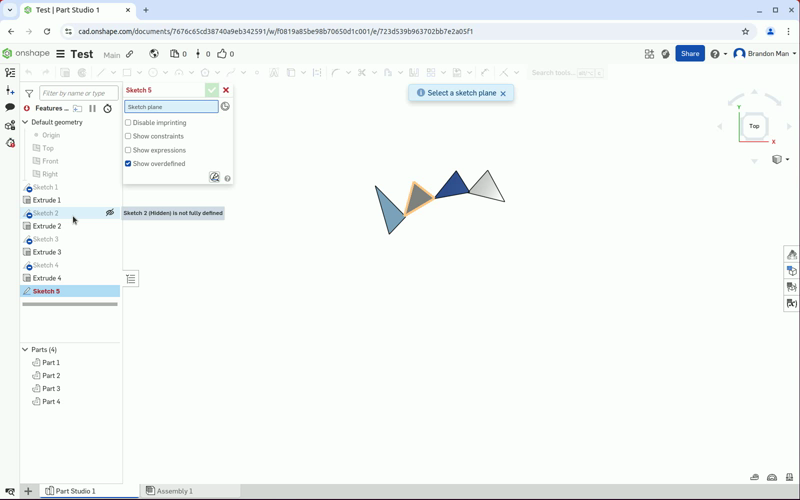
mouse_move(73, 150)
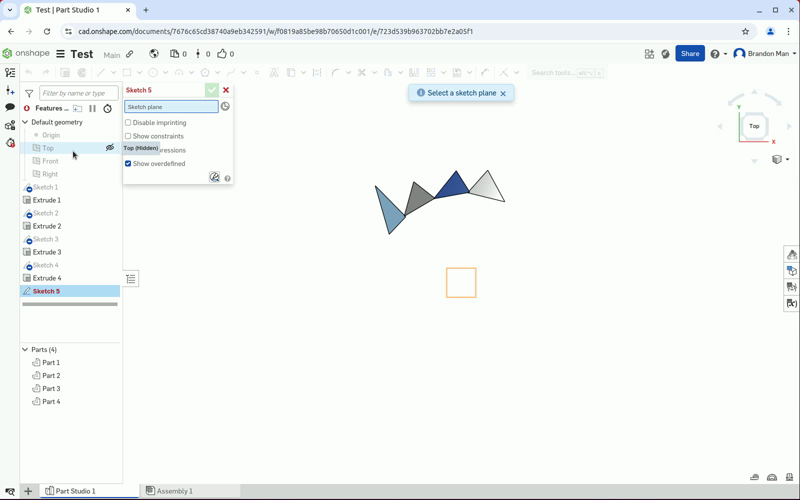
click(73, 150)
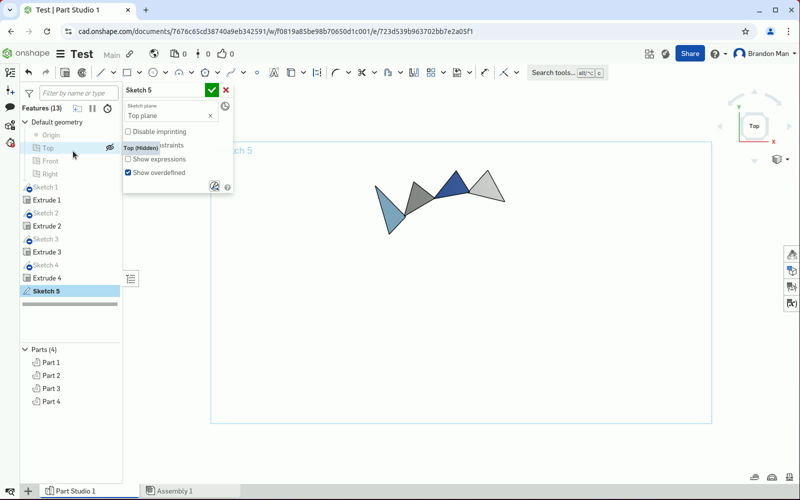
mouse_move(73, 352)
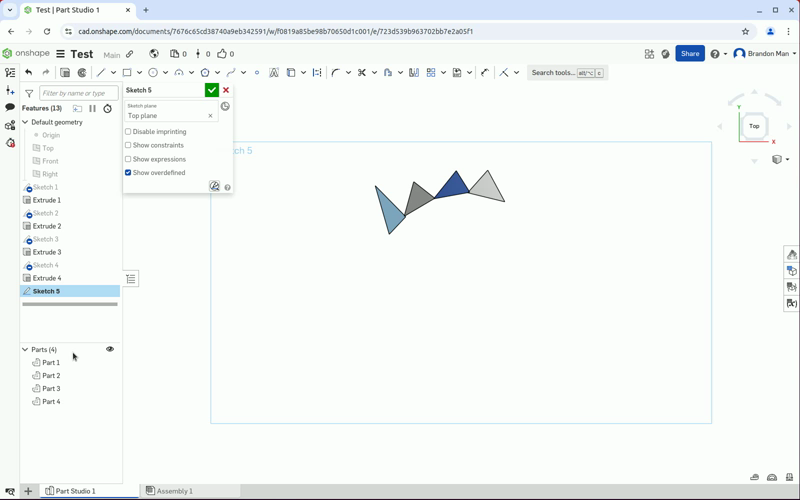
key(y)
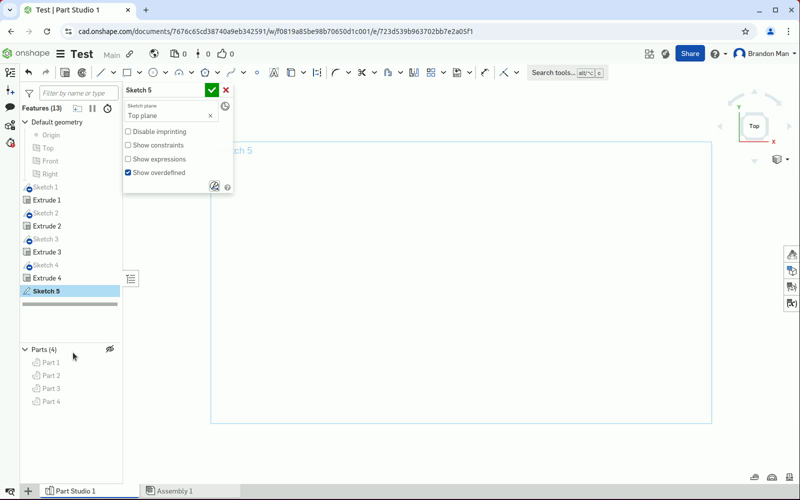
key(l)
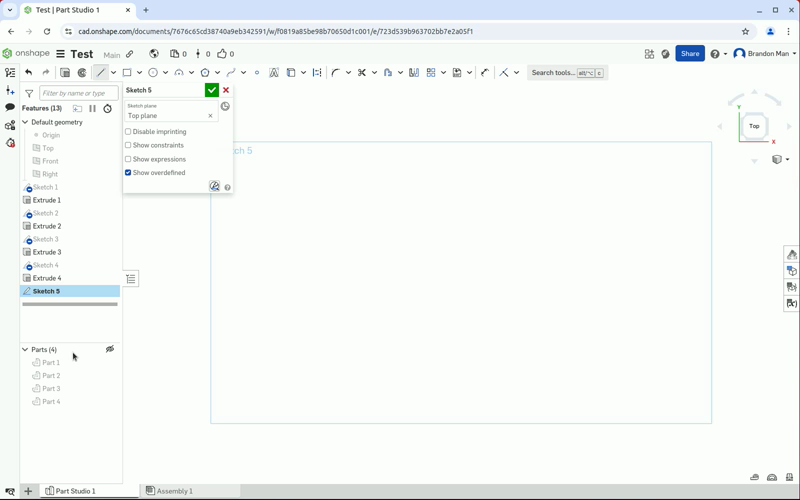
key_down(shift)
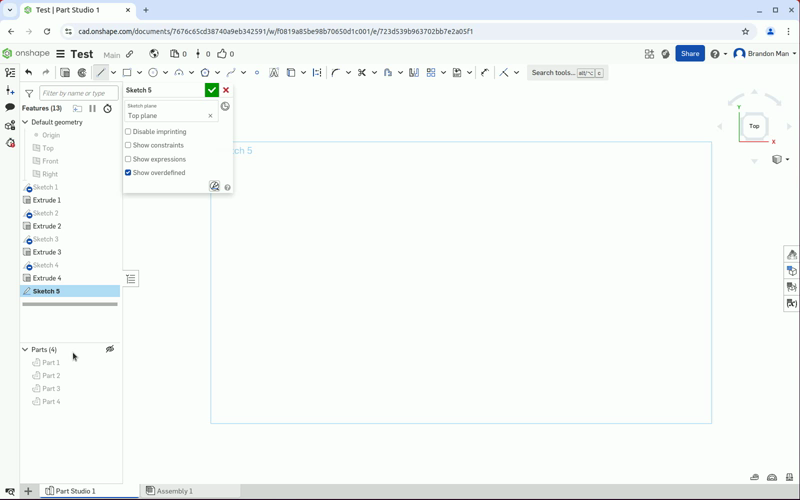
mouse_move(504, 201)
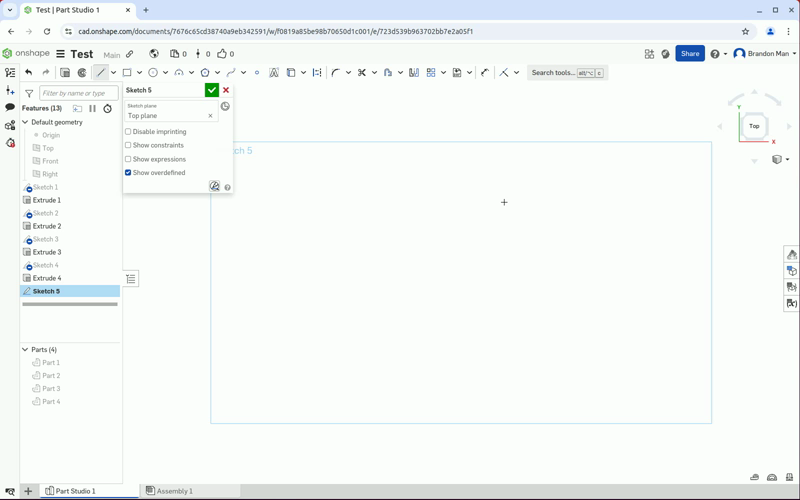
click(504, 201)
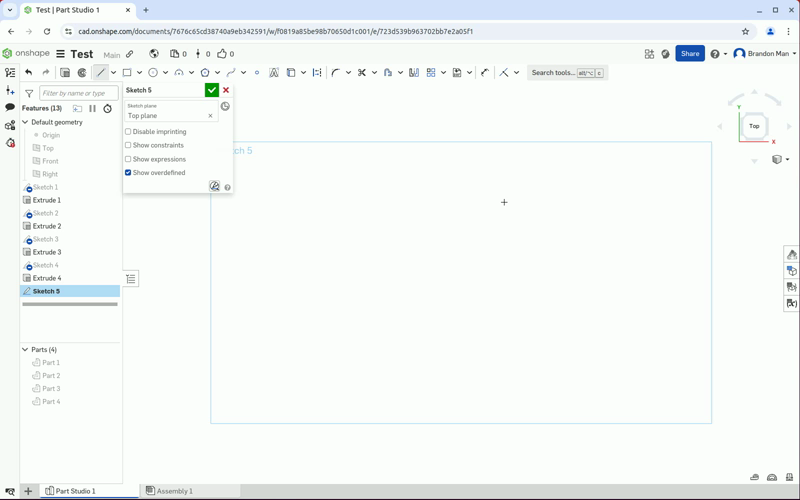
key_up(shift)
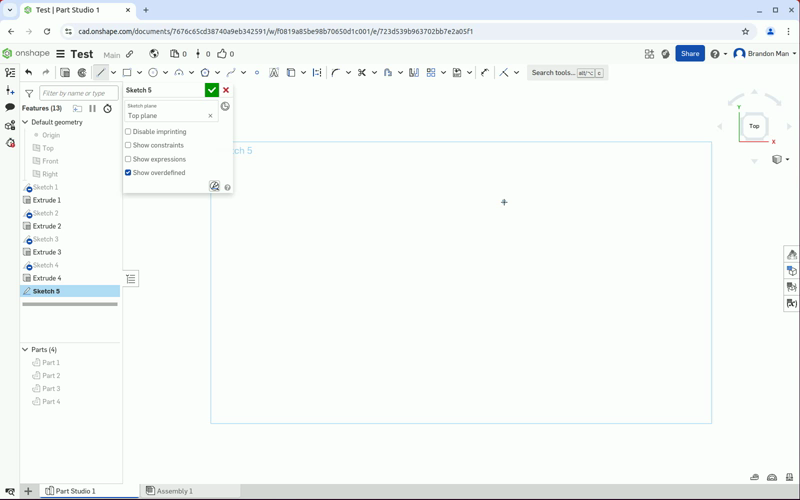
key_down(shift)
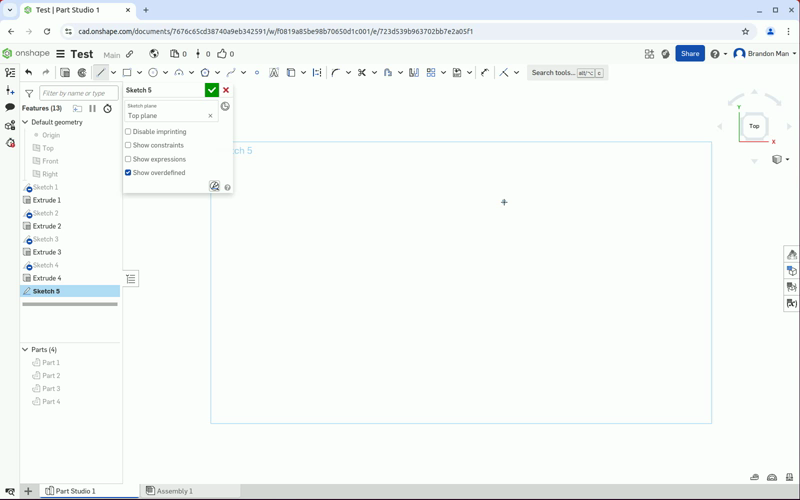
mouse_move(534, 201)
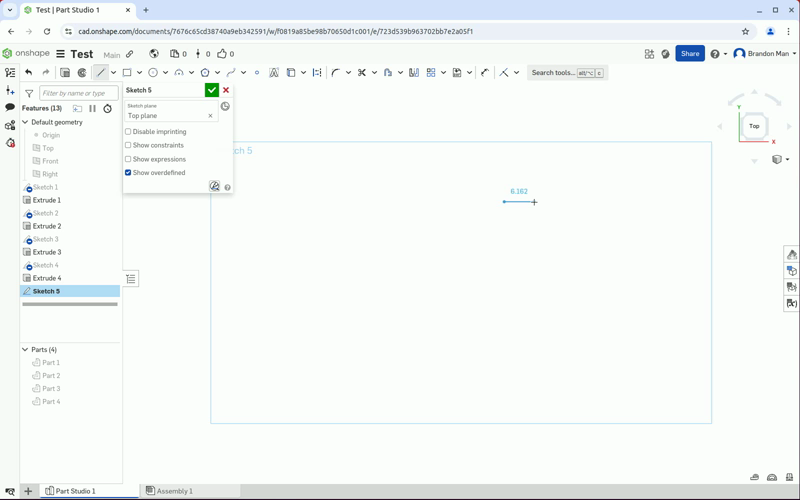
mouse_move(528, 218)
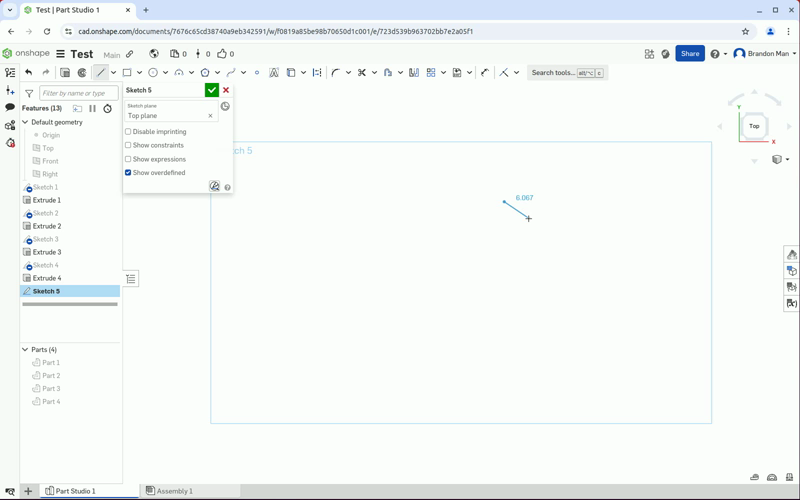
click(528, 218)
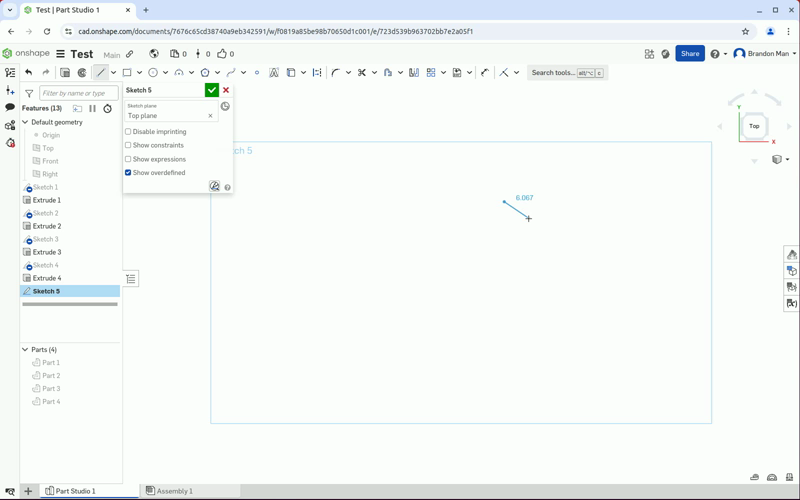
key_up(shift)
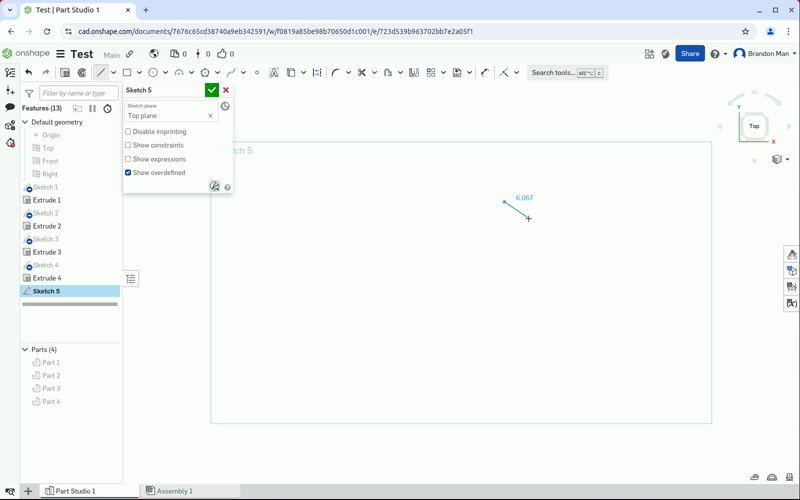
key_down(shift)
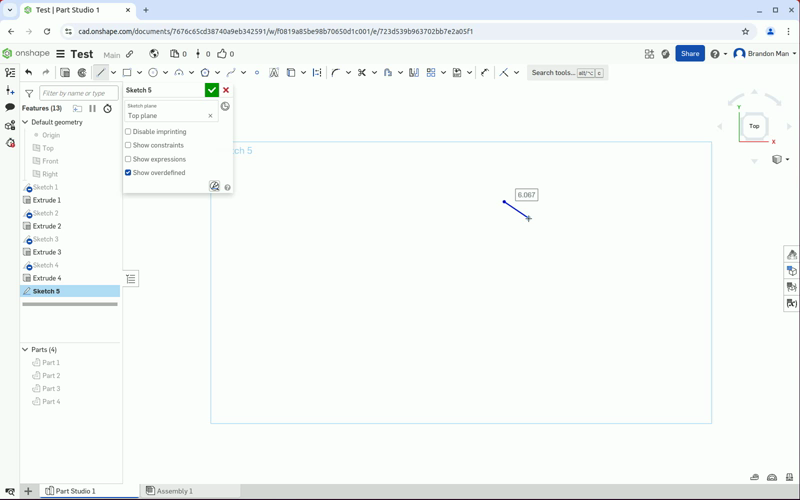
mouse_move(558, 218)
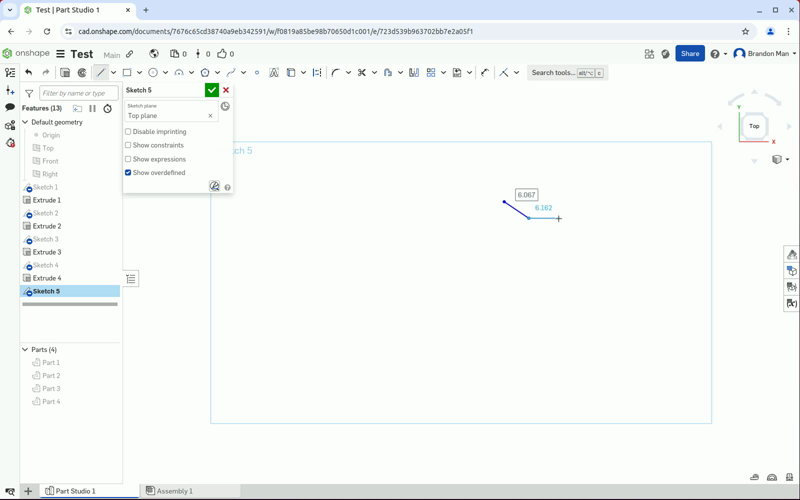
mouse_move(528, 180)
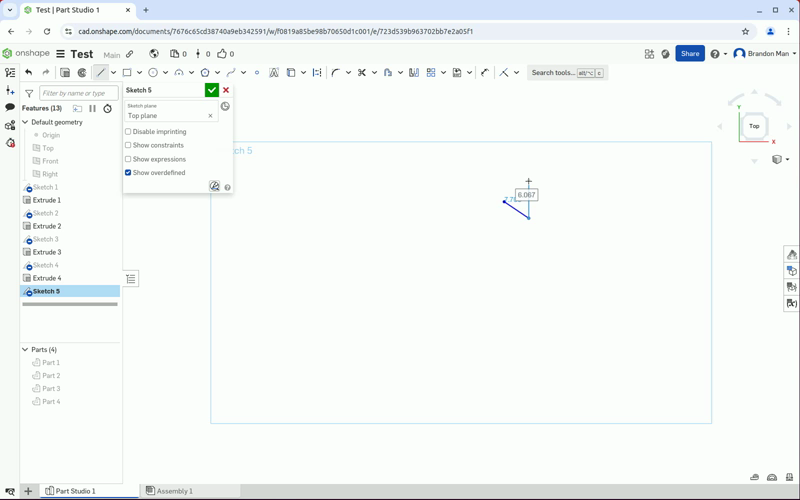
click(528, 180)
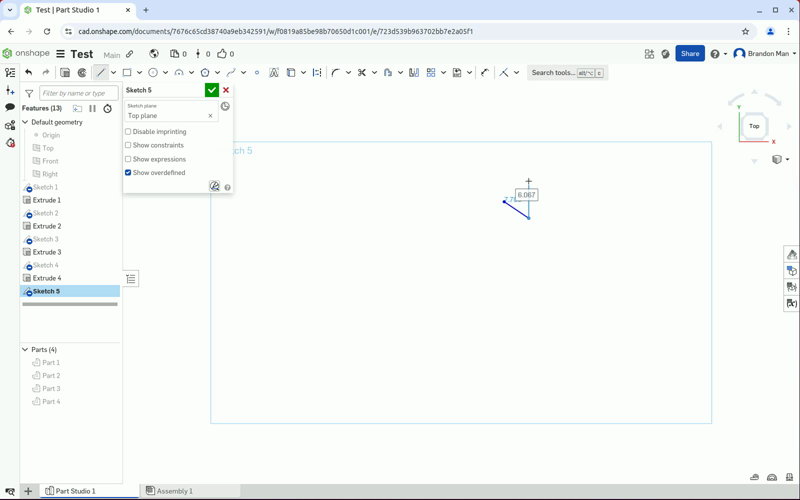
key_up(shift)
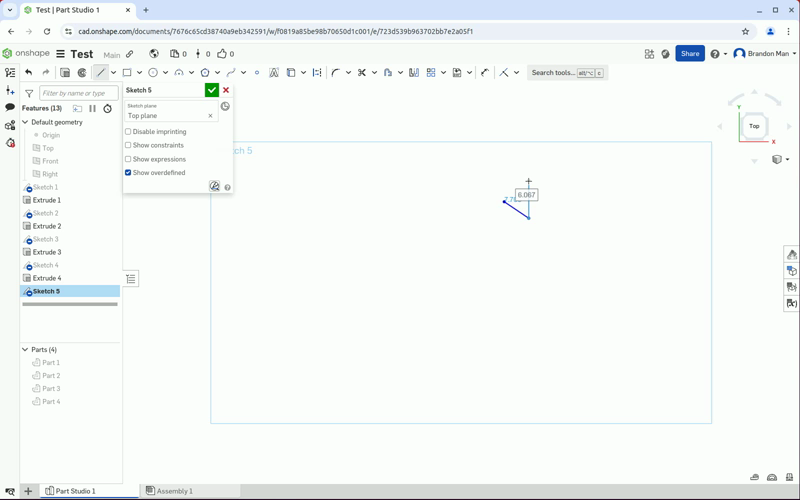
mouse_move(558, 180)
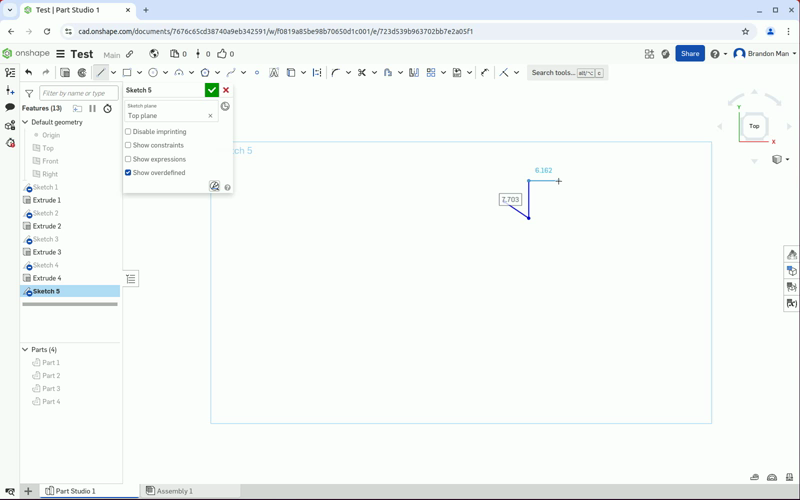
key_down(shift)
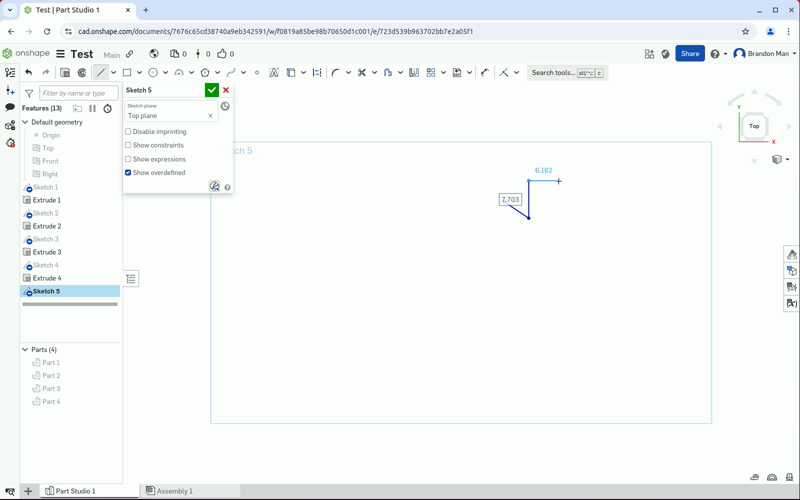
mouse_move(504, 201)
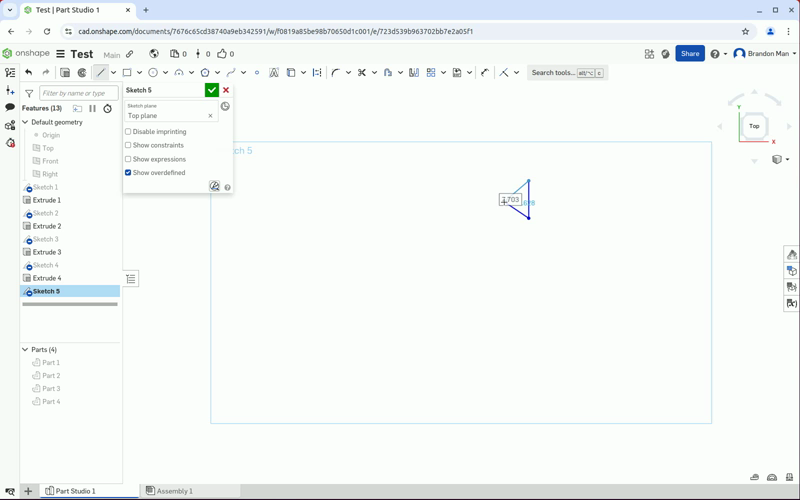
key_up(shift)
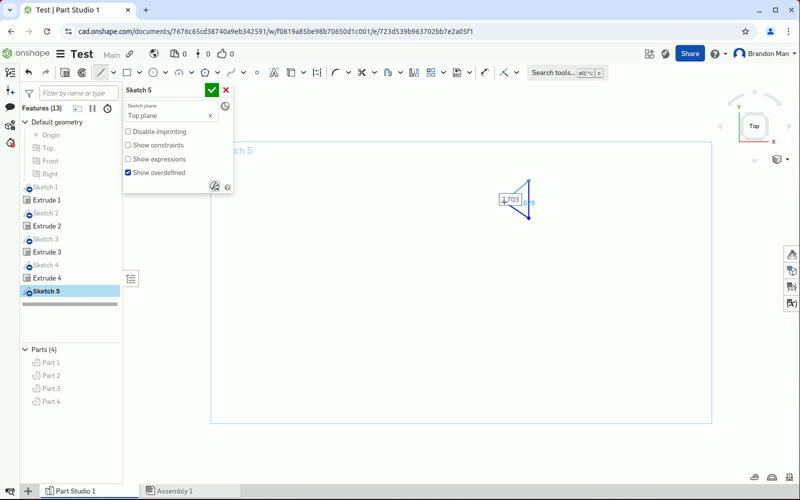
click(504, 201)
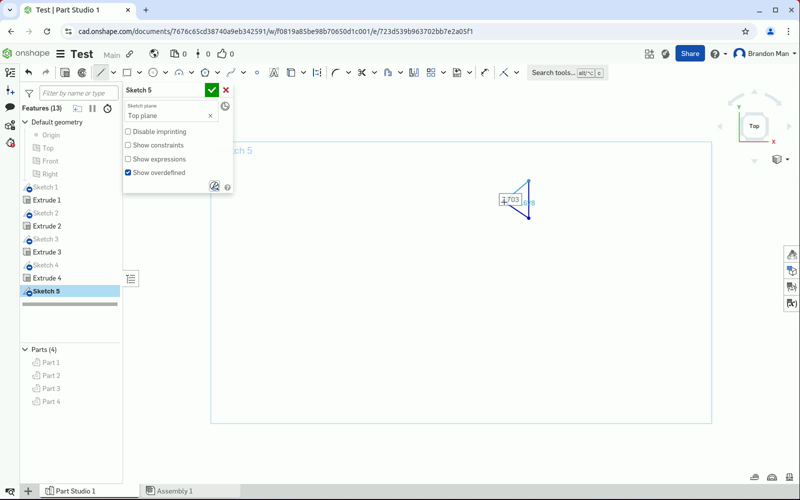
key(esc)
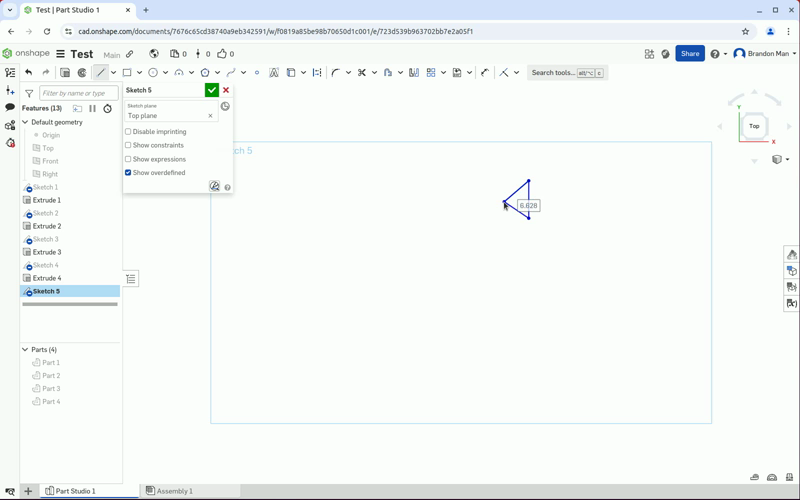
mouse_move(518, 207)
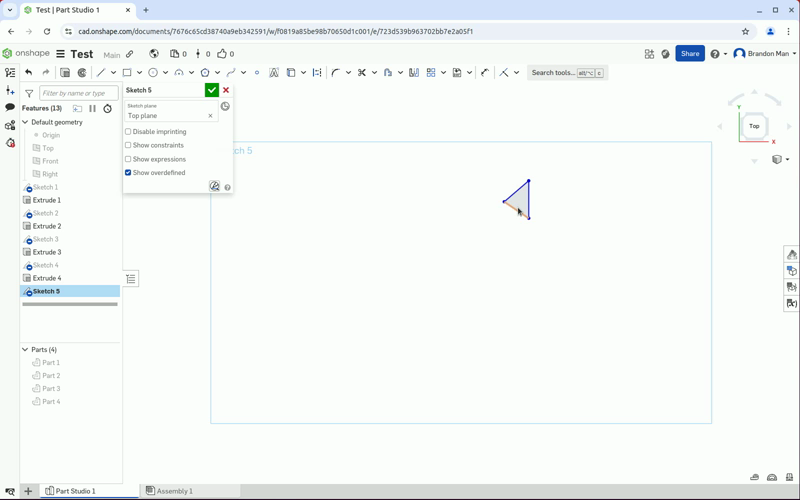
scroll(6)
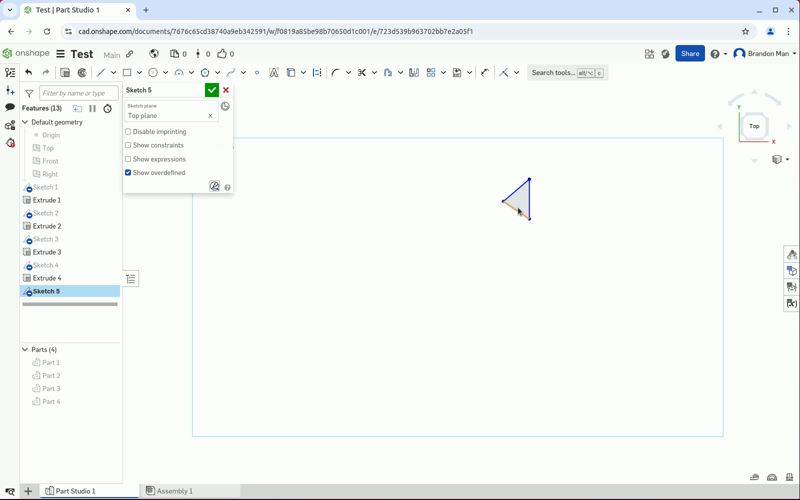
scroll(6)
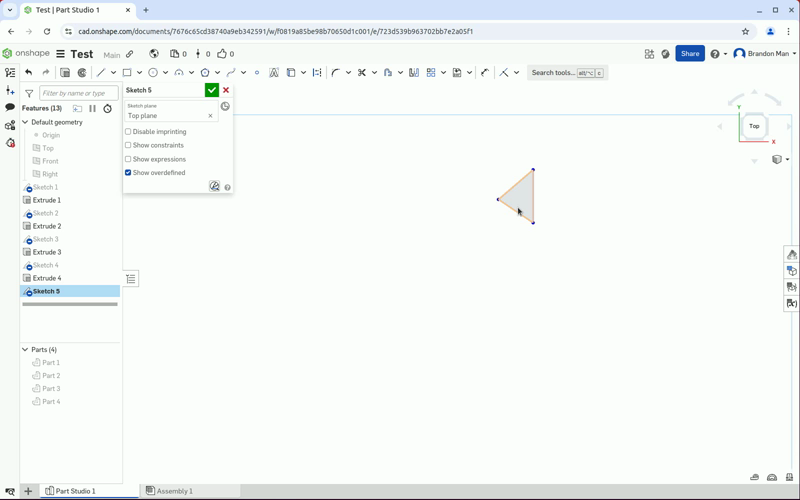
scroll(6)
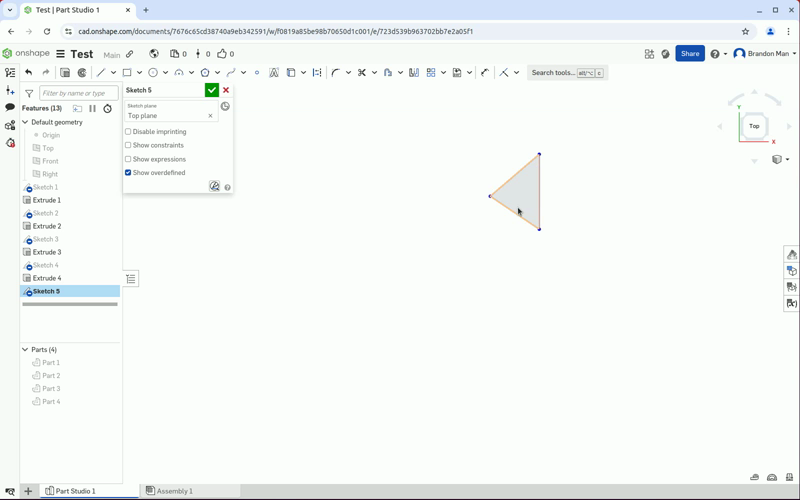
scroll(6)
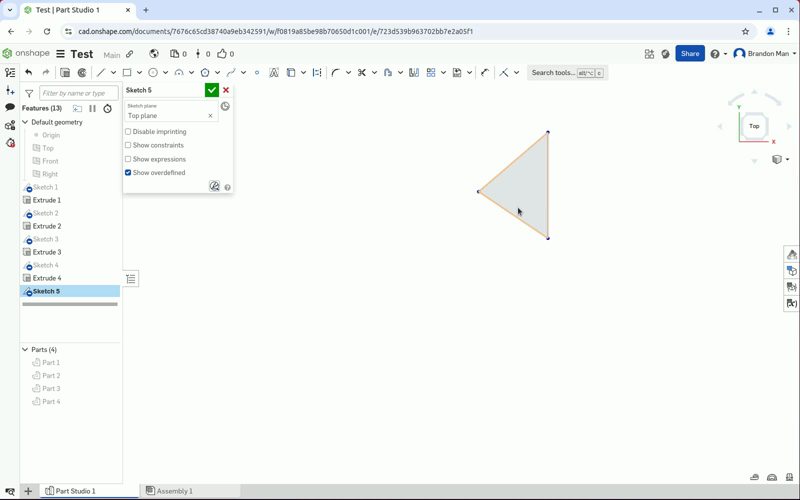
scroll(6)
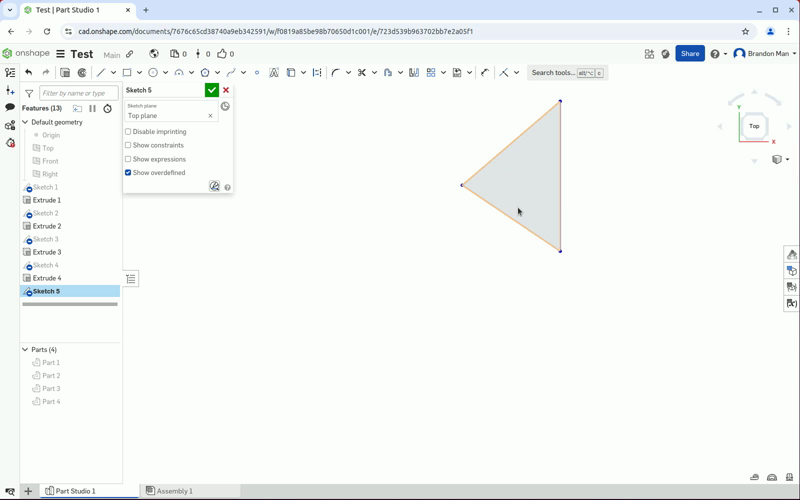
scroll(6)
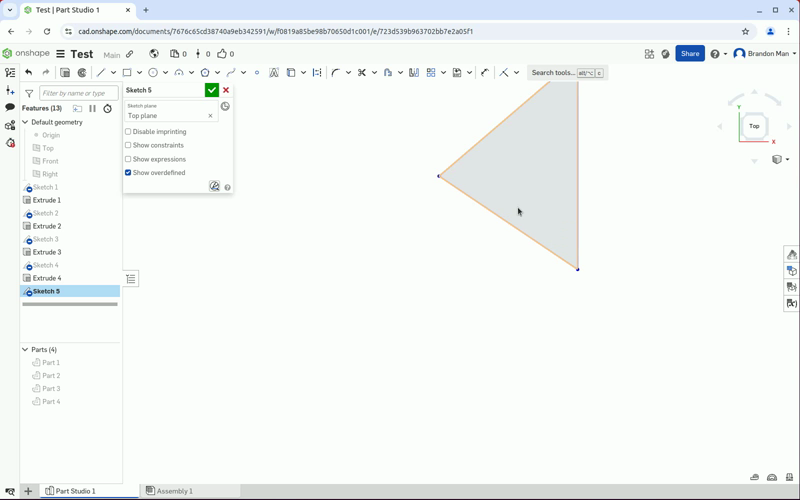
scroll(6)
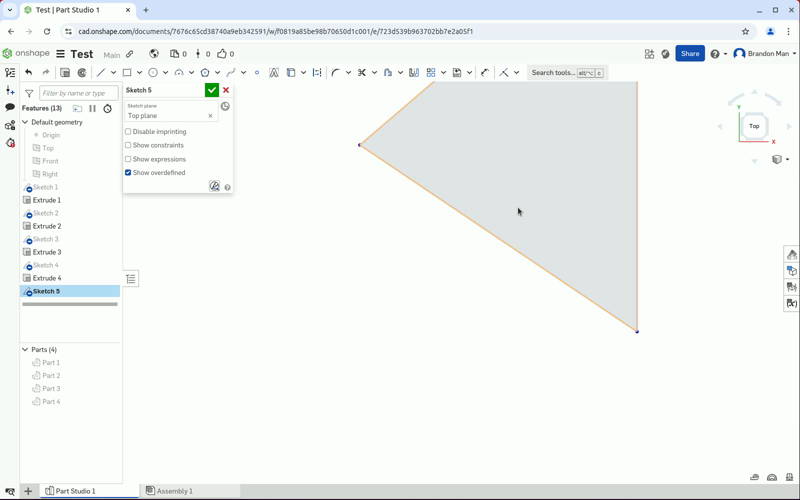
click(518, 207)
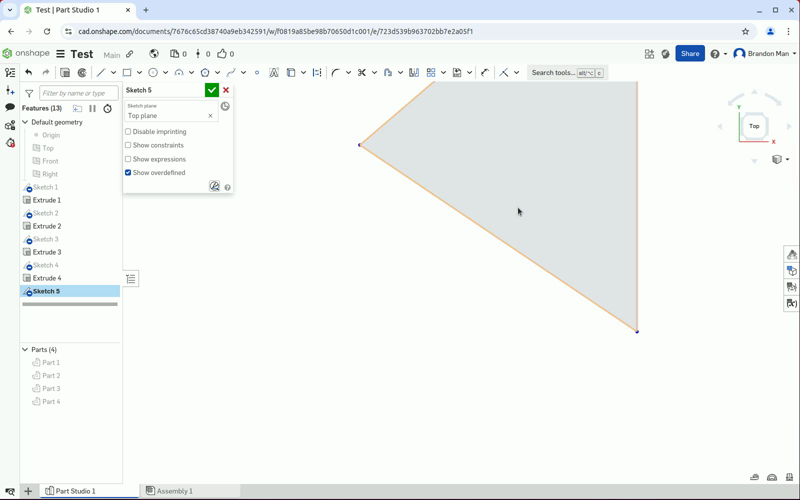
scroll(-6)
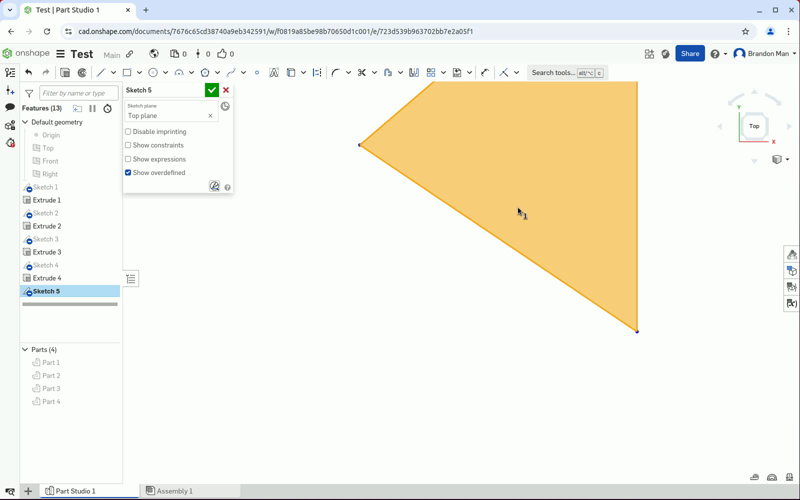
scroll(-6)
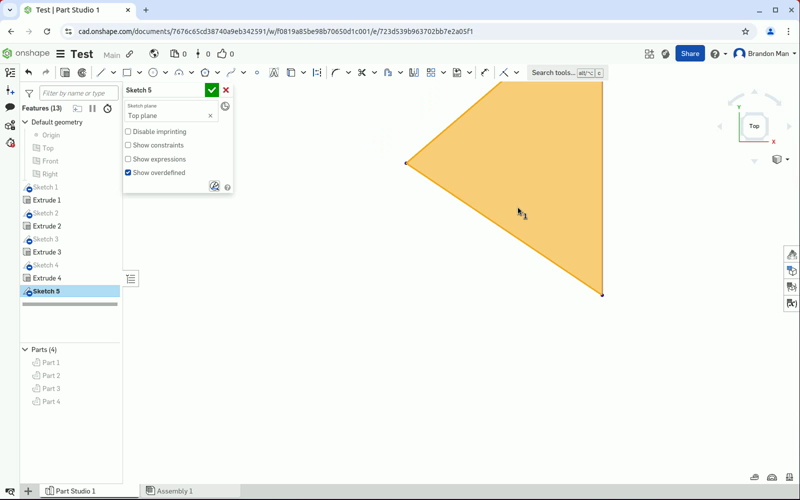
scroll(-6)
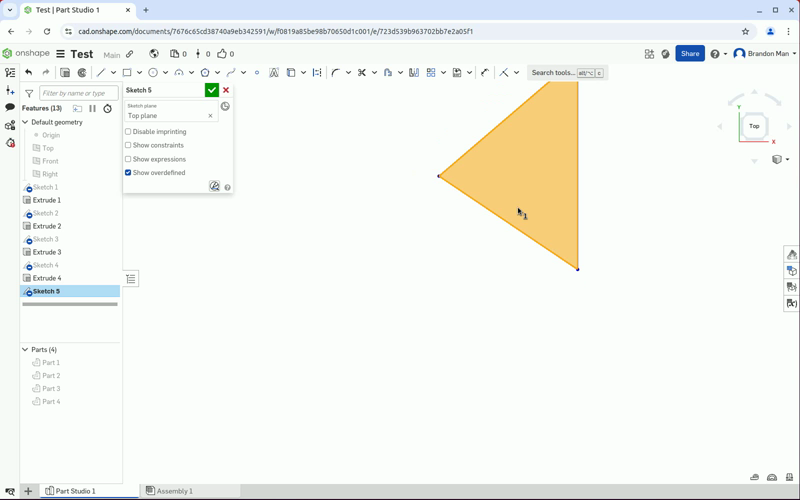
scroll(-6)
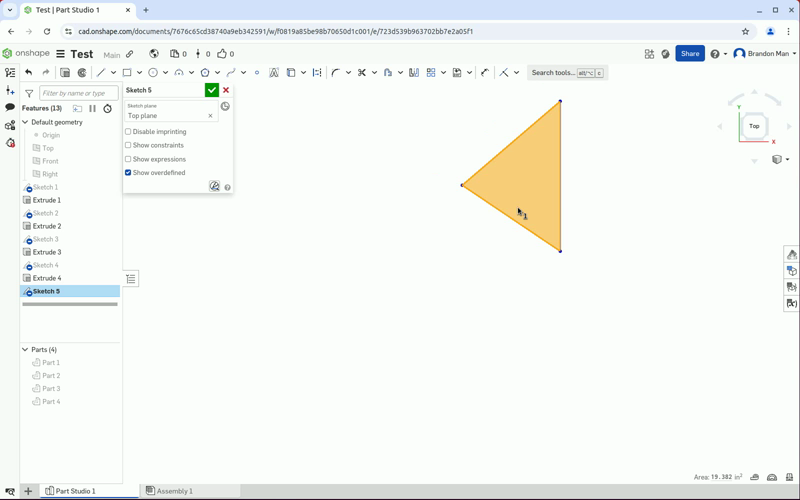
scroll(-6)
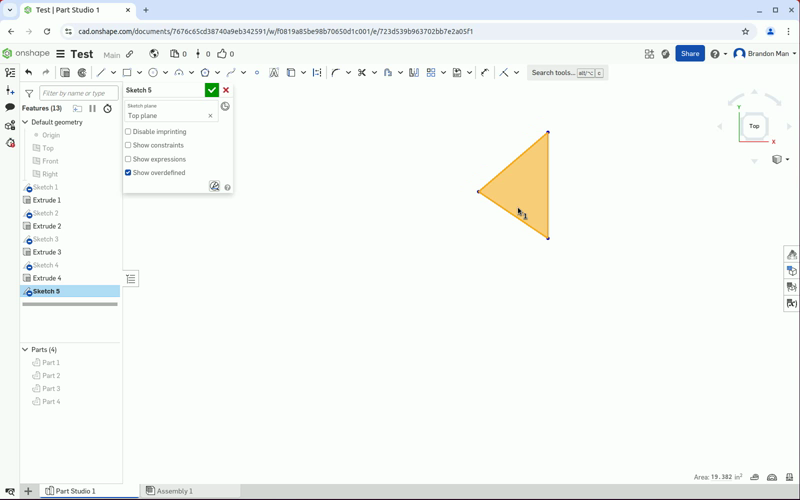
scroll(-6)
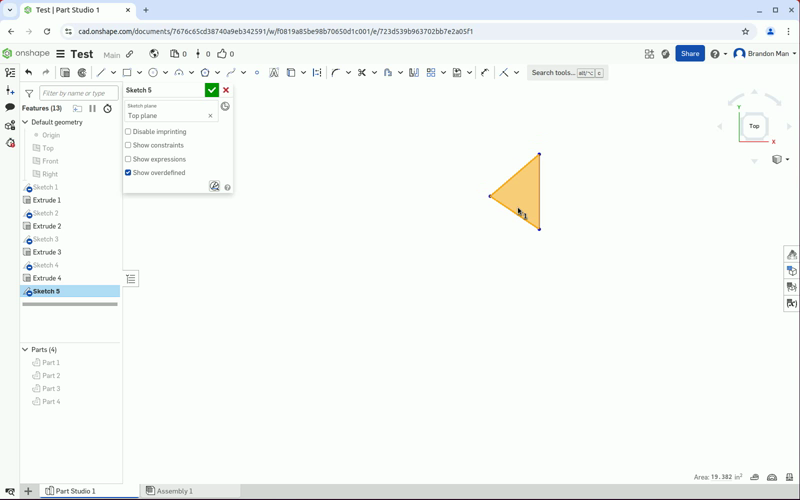
scroll(-6)
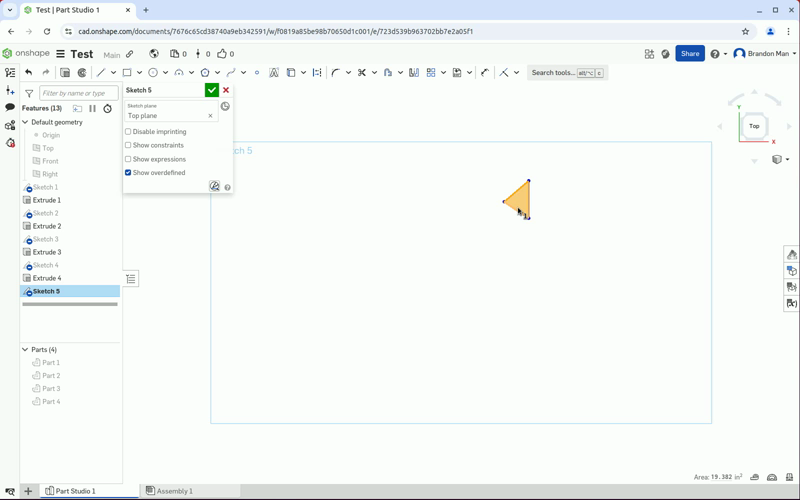
mouse_move(73, 352)
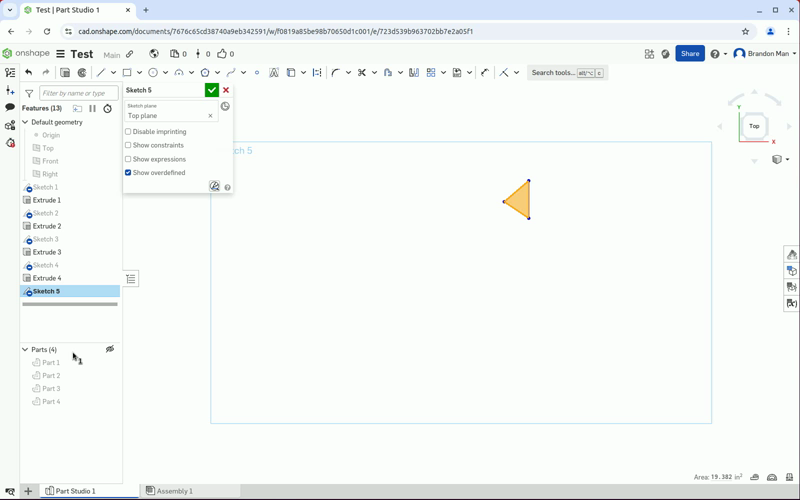
key(shift+y)
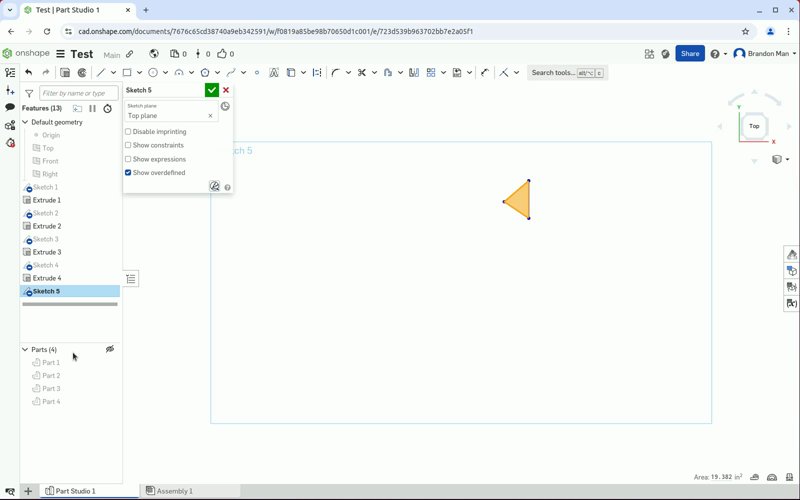
key(shift+e)
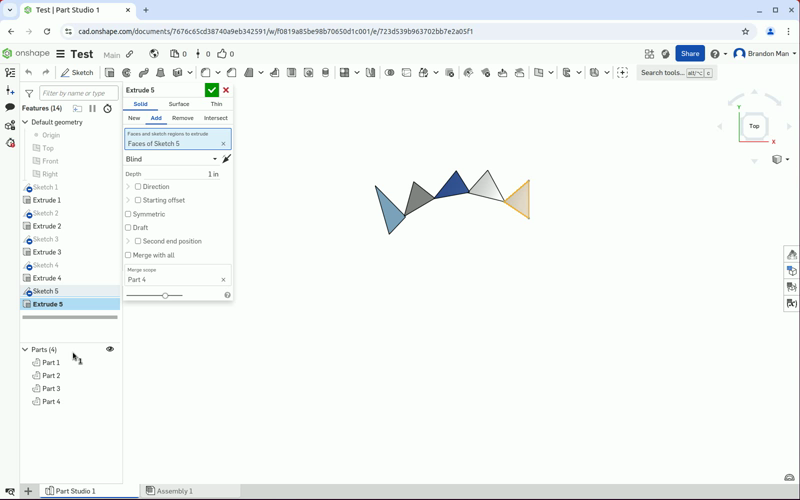
mouse_move(143, 106)
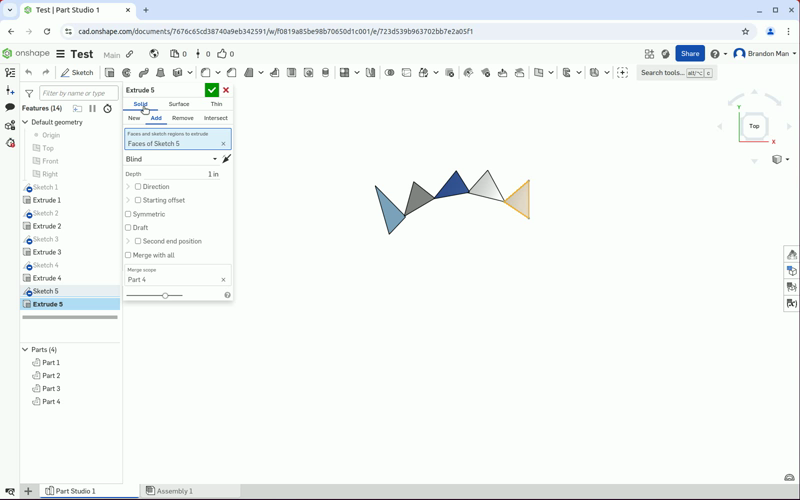
click(143, 106)
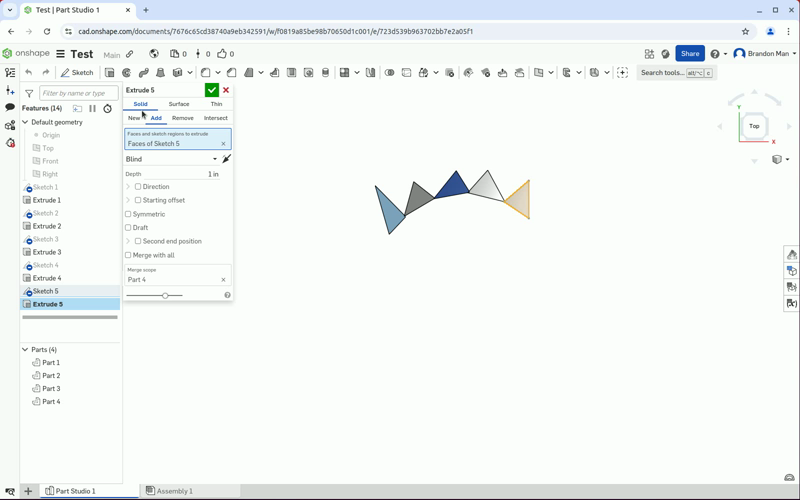
mouse_move(137, 120)
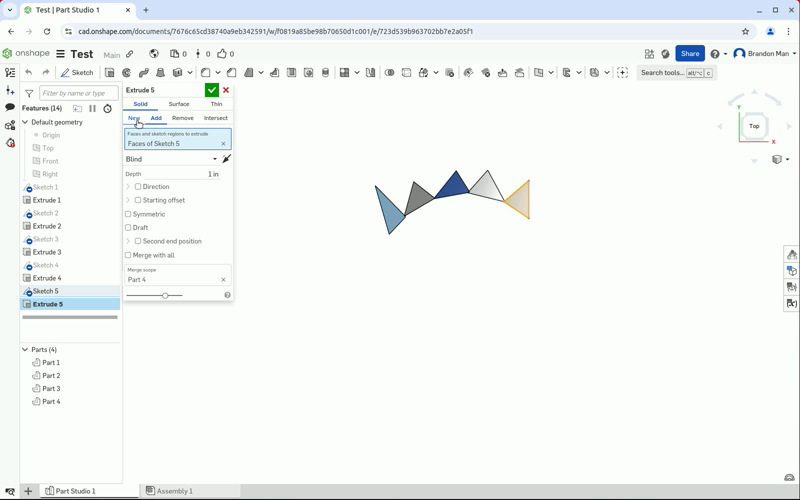
click(137, 120)
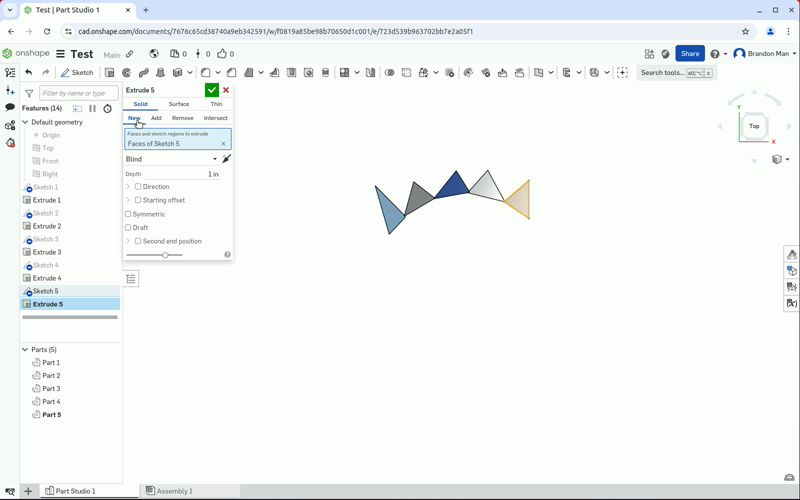
key(tab, 4)
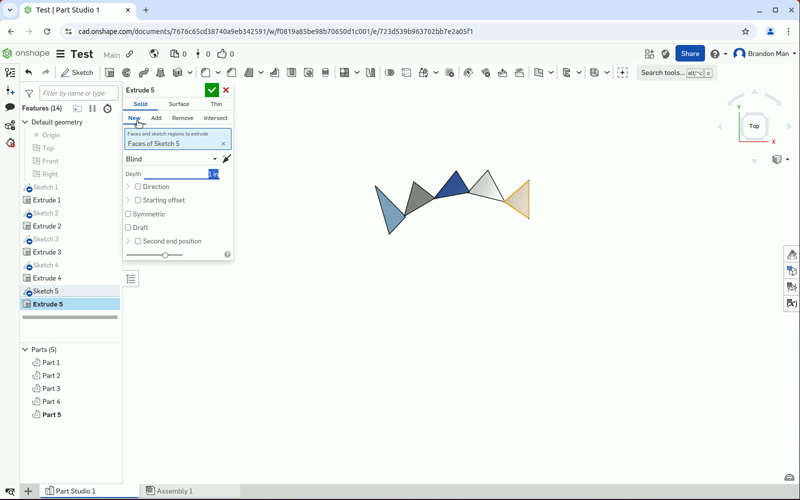
text(2.407)
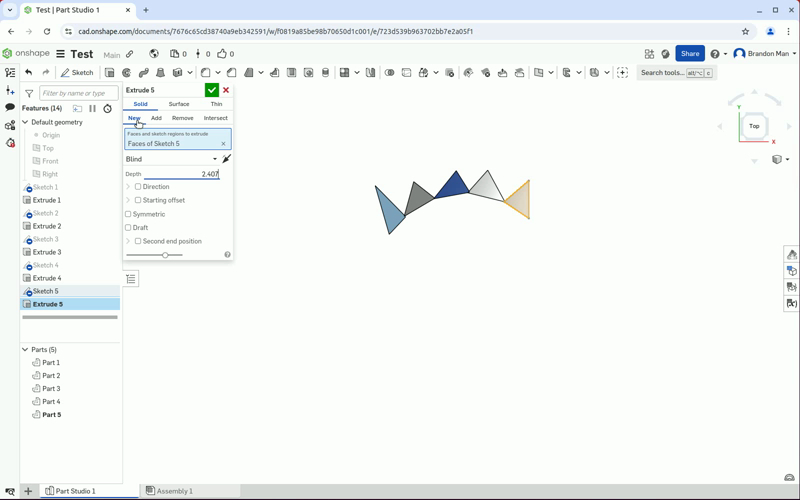
key(enter)
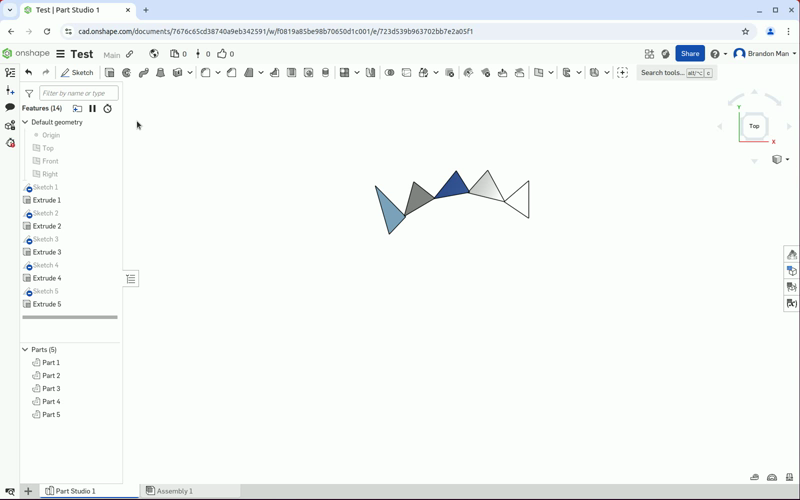
key(shift+h)
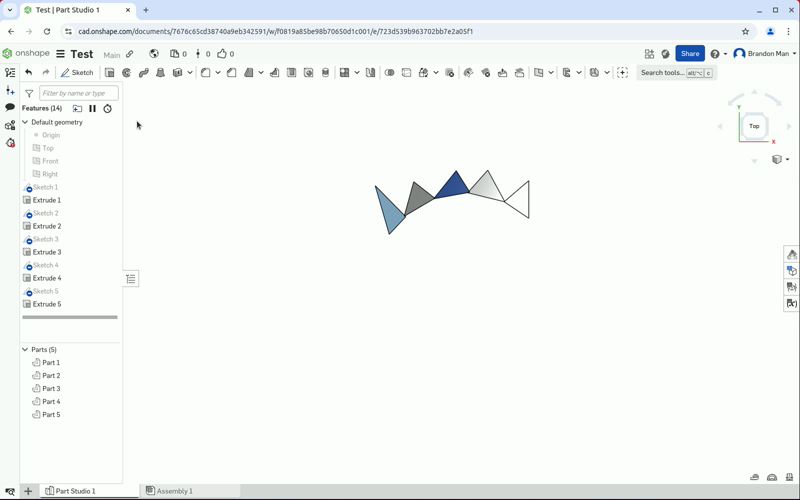
key(shift+h)
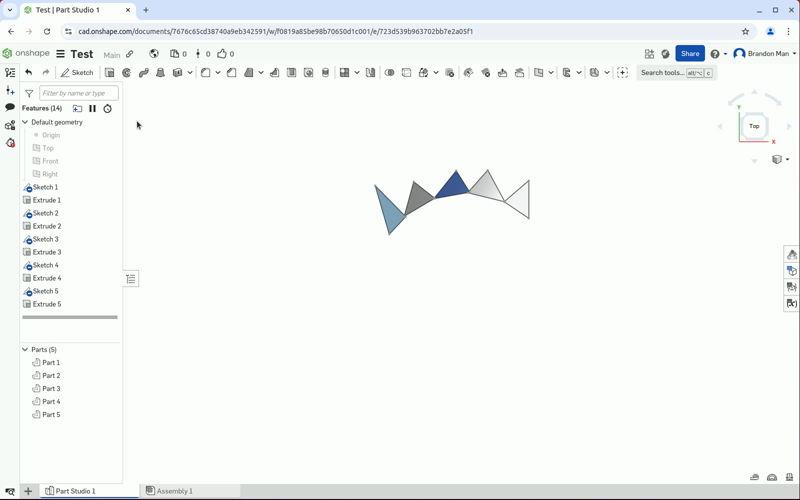
key(shift+7)
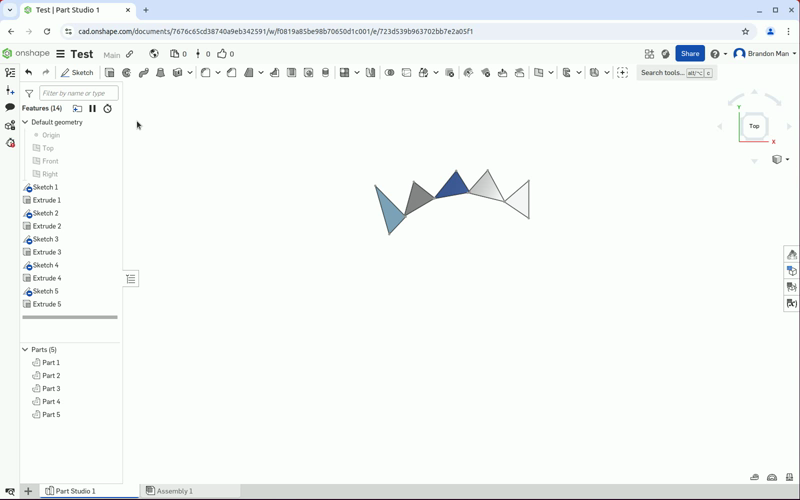
key(up, 3)
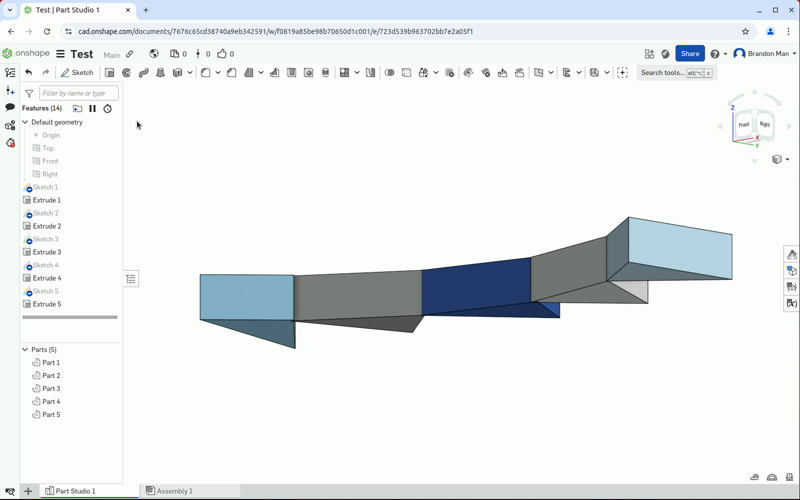
key(left, 3)
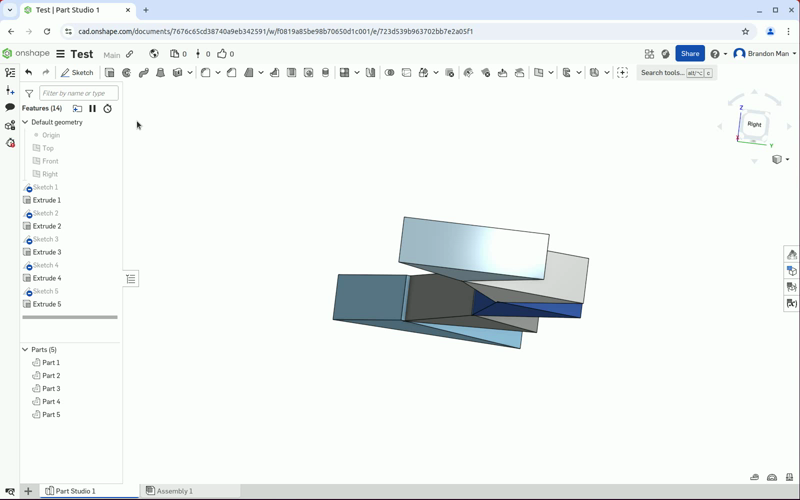
key(right, 3)
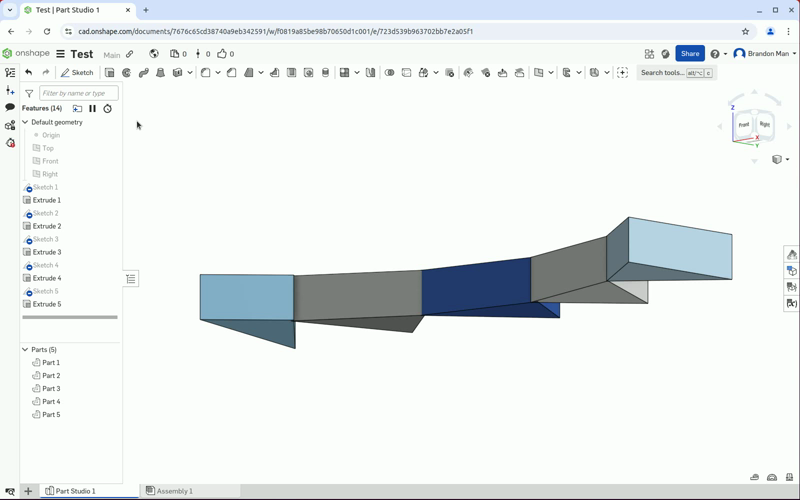
key(down, 3)
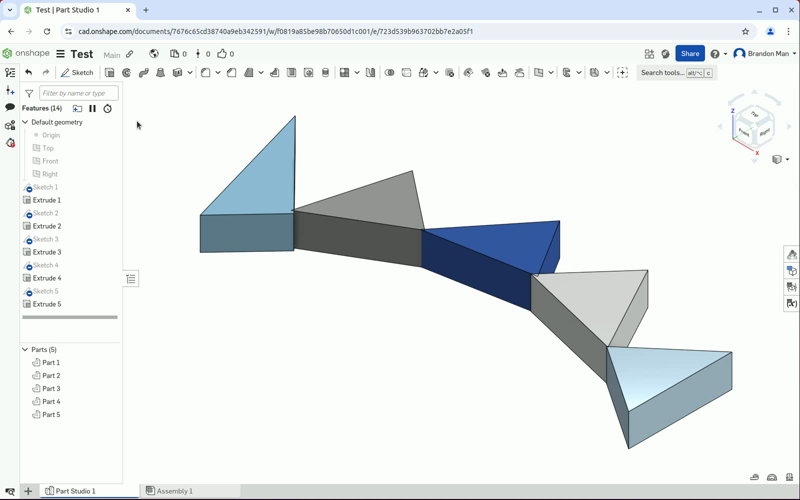
mouse_move(73, 189)
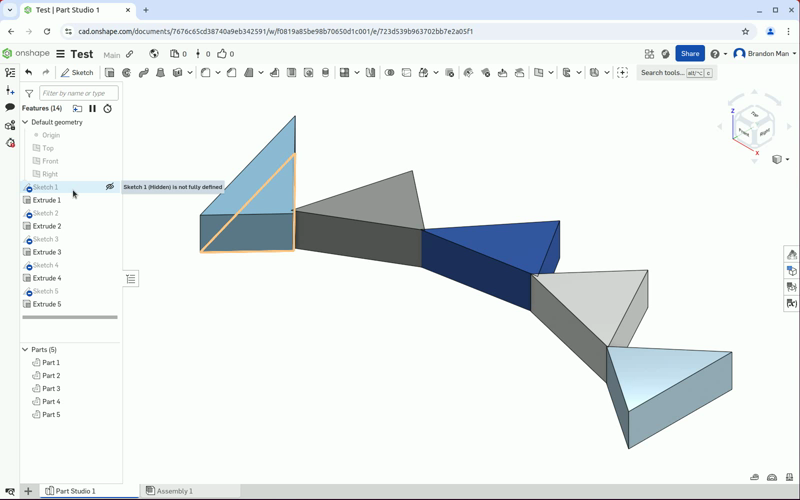
click(73, 189)